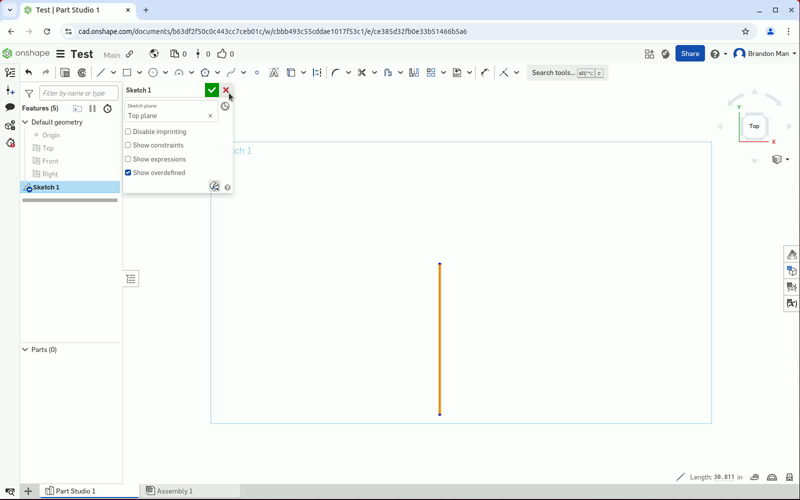
key(shift+h)
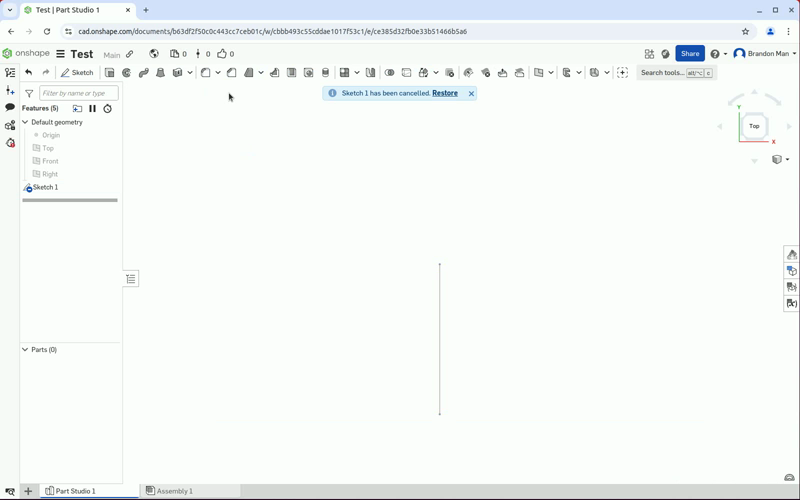
key(shift+s)
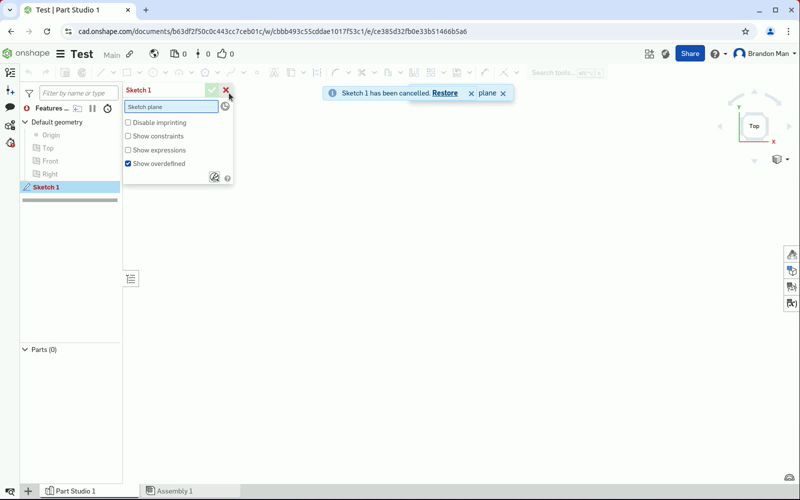
mouse_move(73, 150)
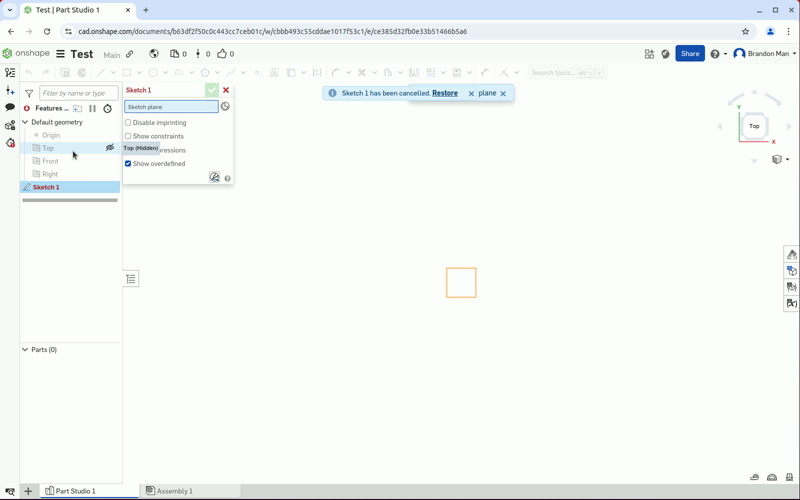
click(73, 150)
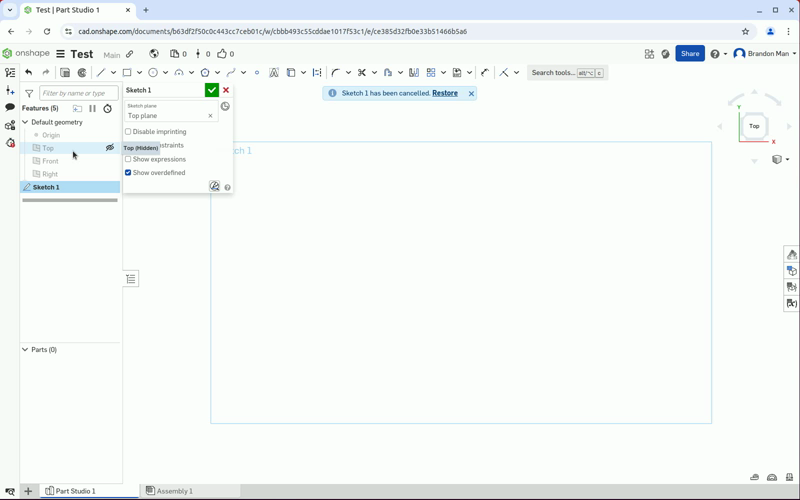
mouse_move(73, 352)
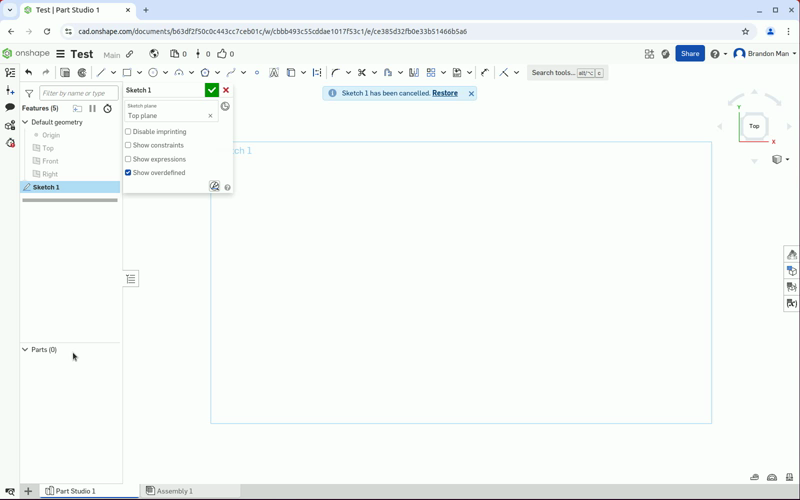
key(y)
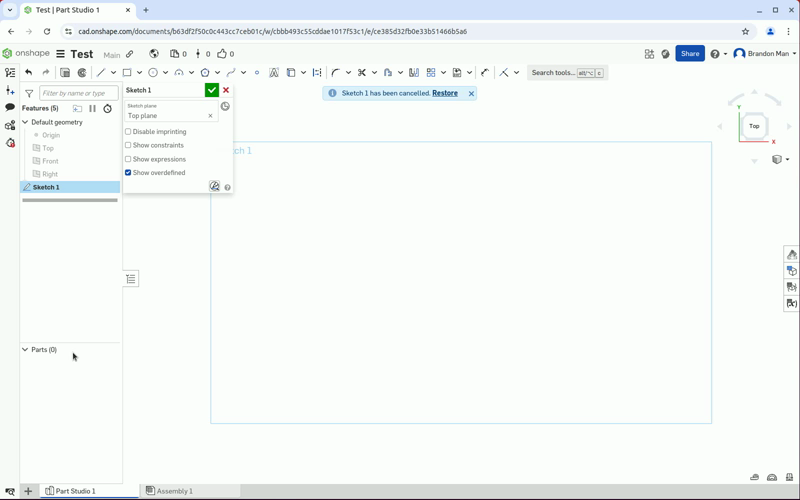
key(l)
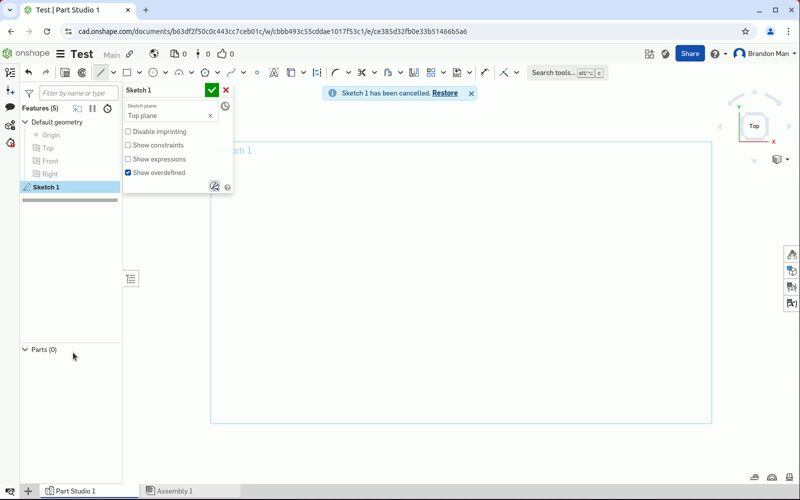
key_down(shift)
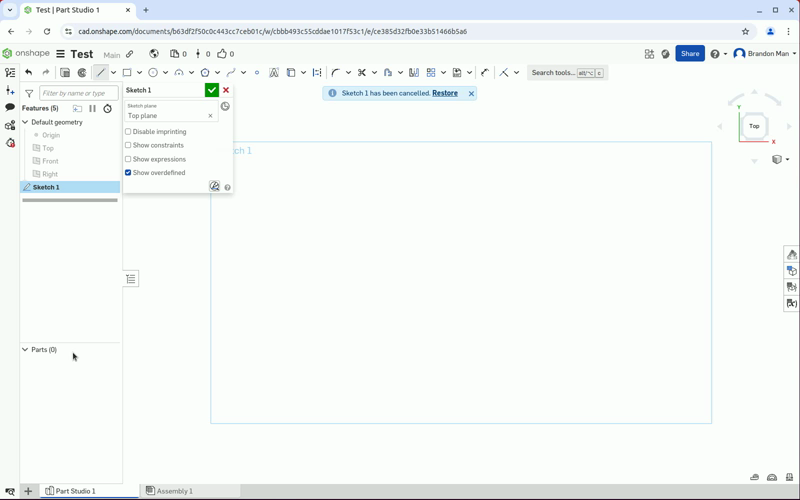
mouse_move(395, 309)
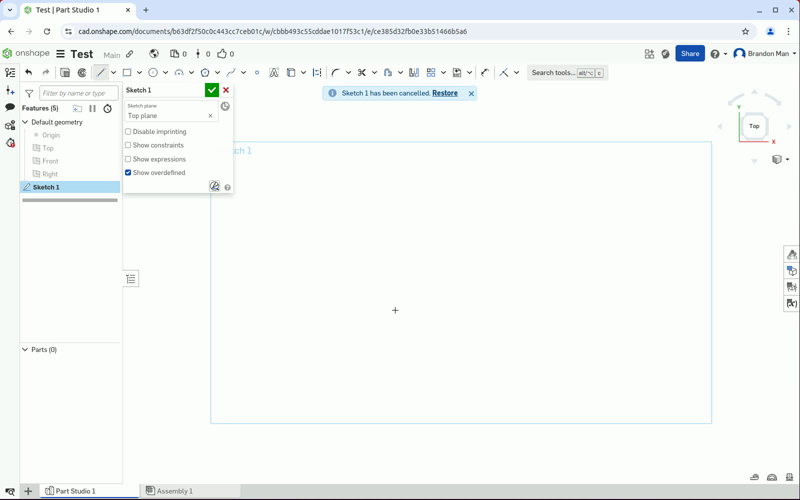
click(395, 309)
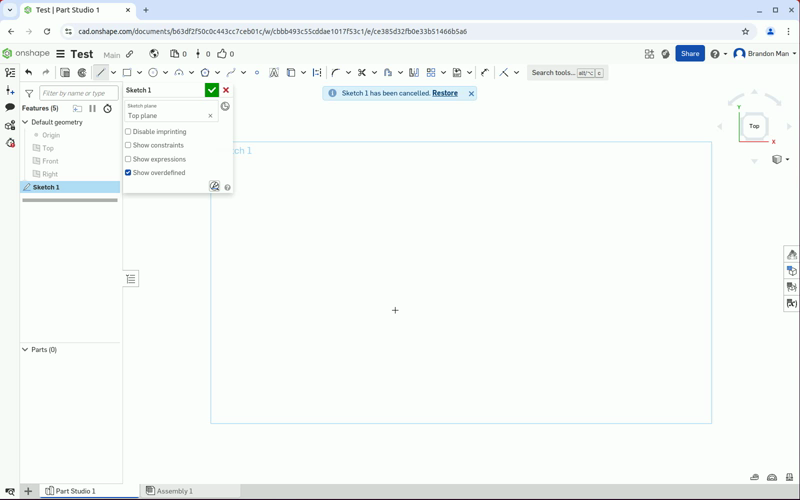
key_up(shift)
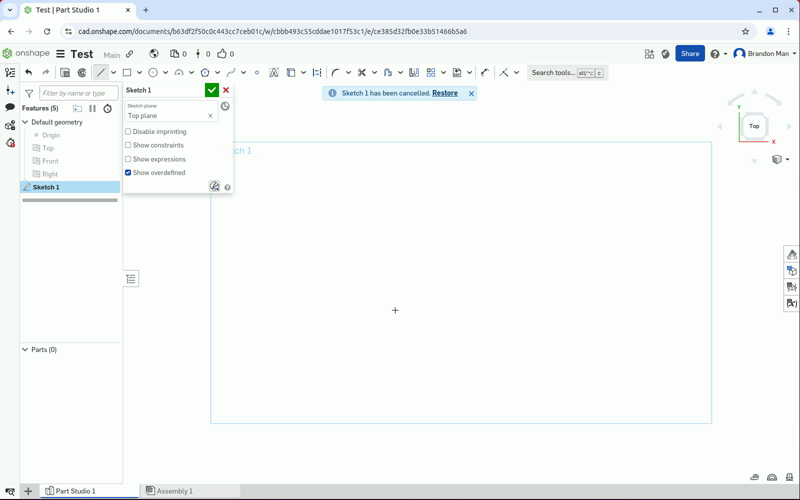
key_down(shift)
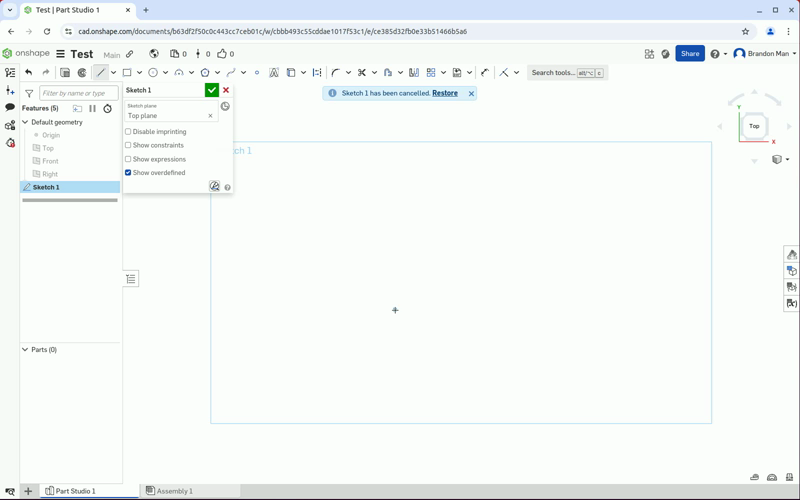
mouse_move(534, 309)
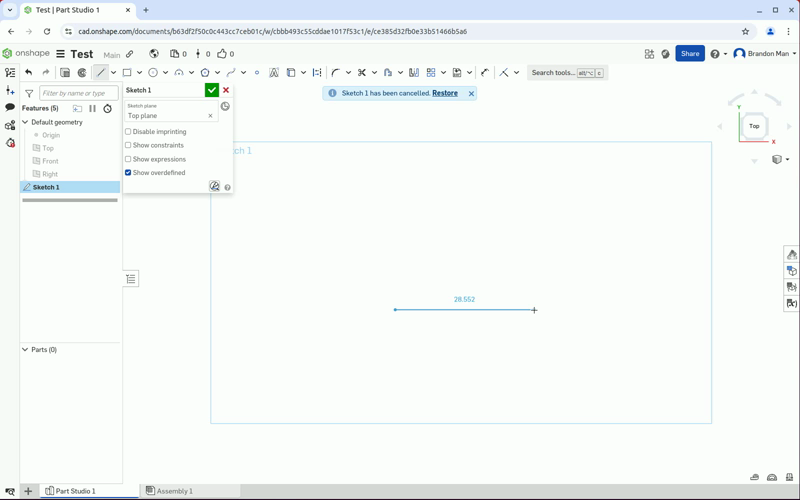
click(534, 309)
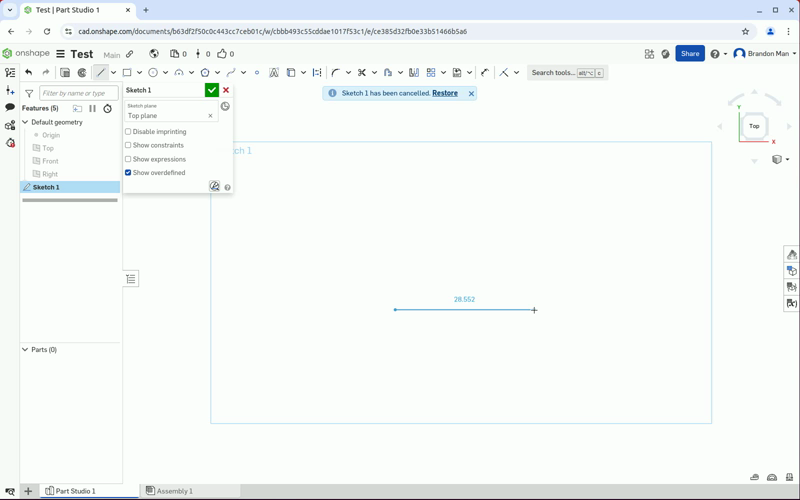
key_up(shift)
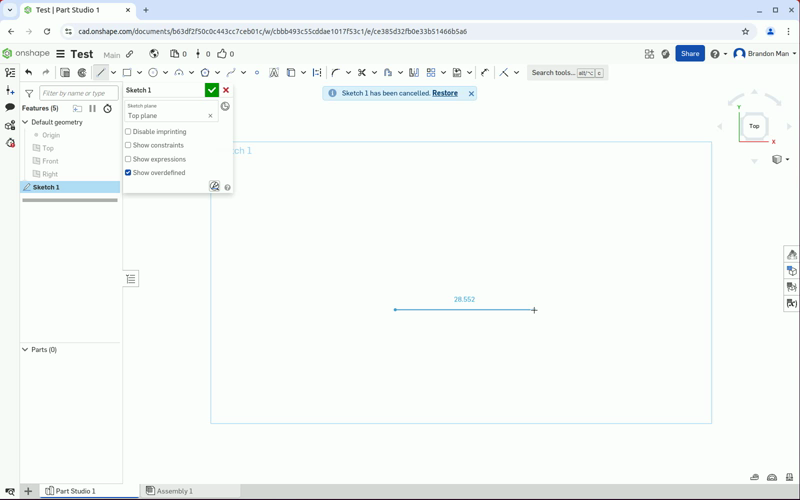
key_down(shift)
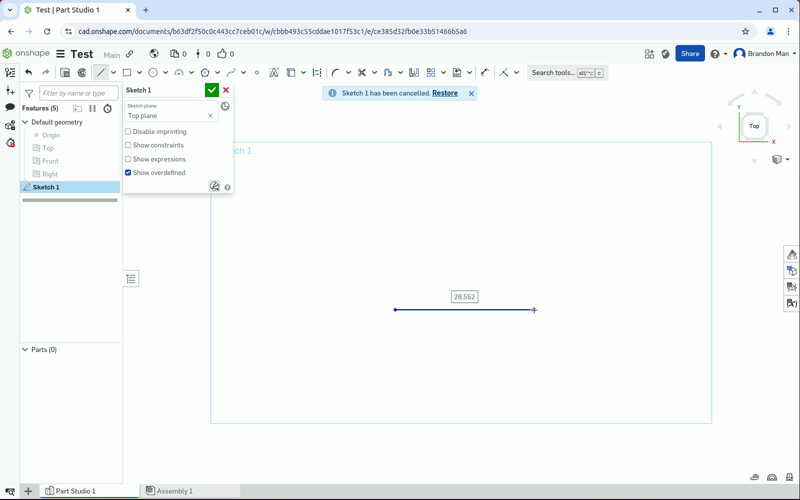
mouse_move(534, 170)
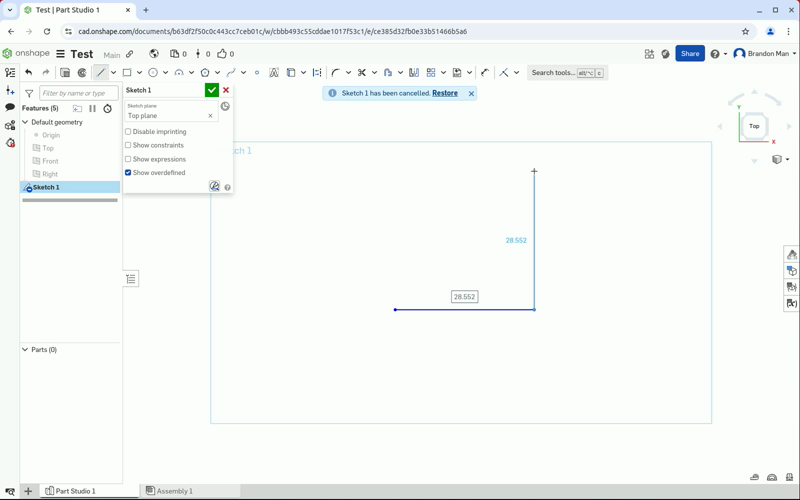
click(534, 170)
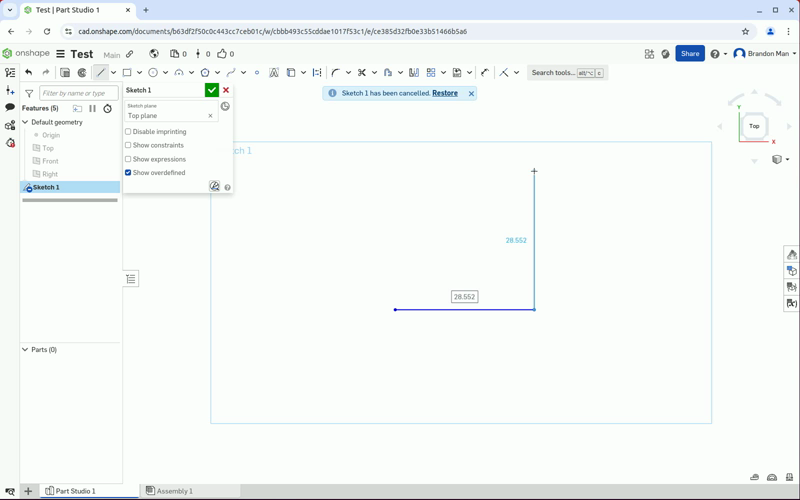
key_up(shift)
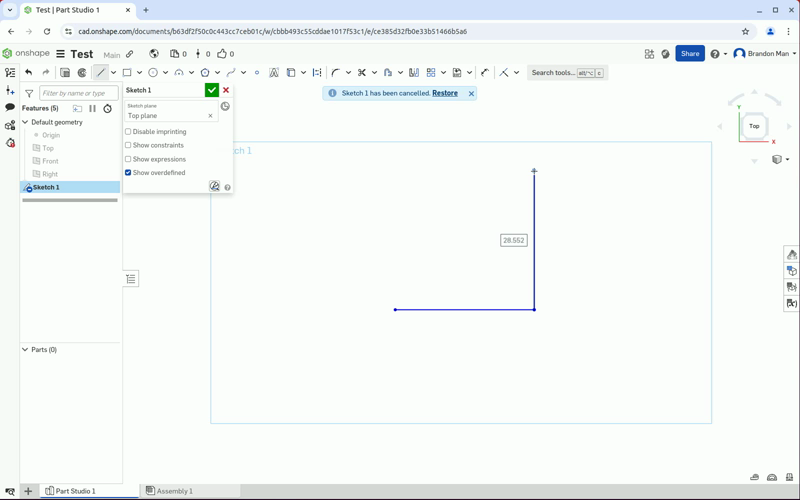
key_down(shift)
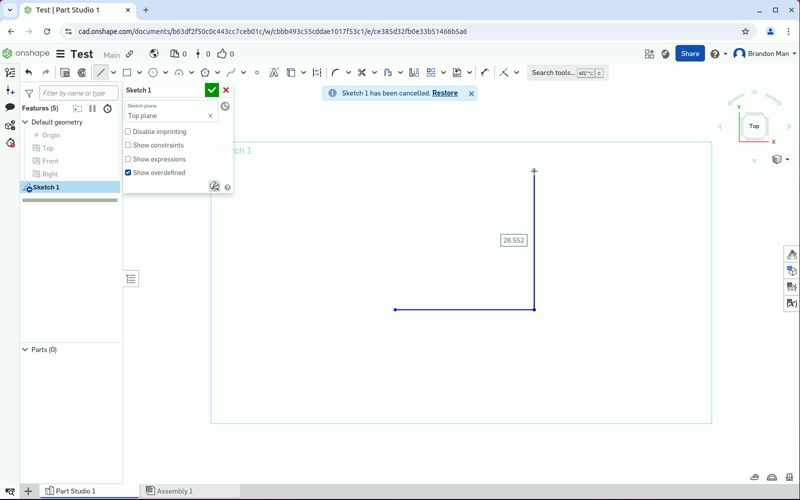
mouse_move(395, 170)
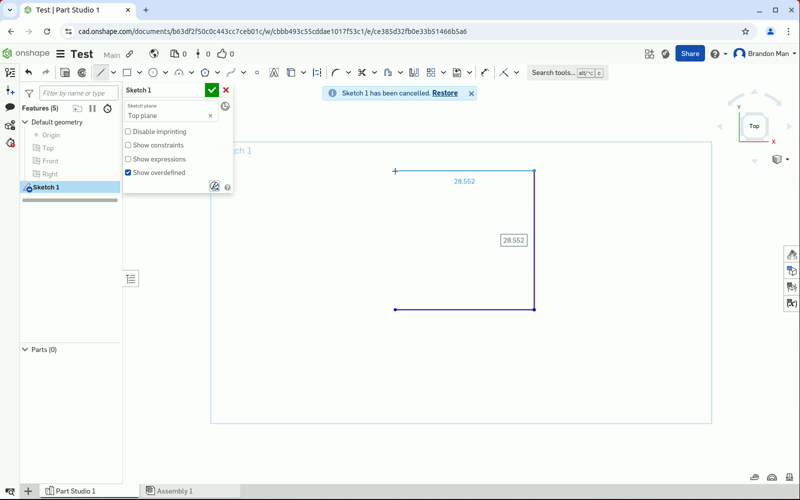
click(395, 170)
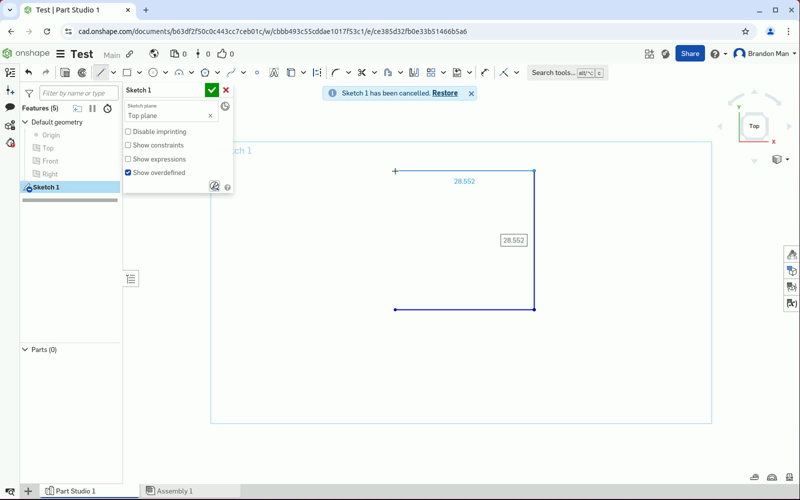
key_up(shift)
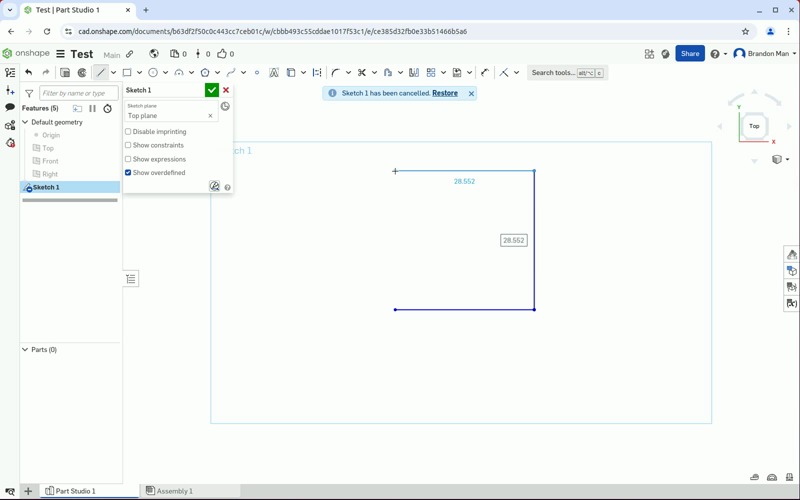
key_down(shift)
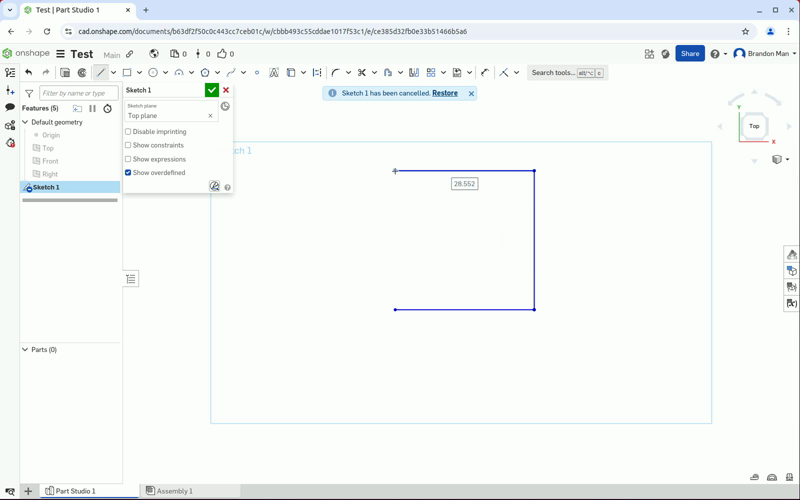
mouse_move(395, 239)
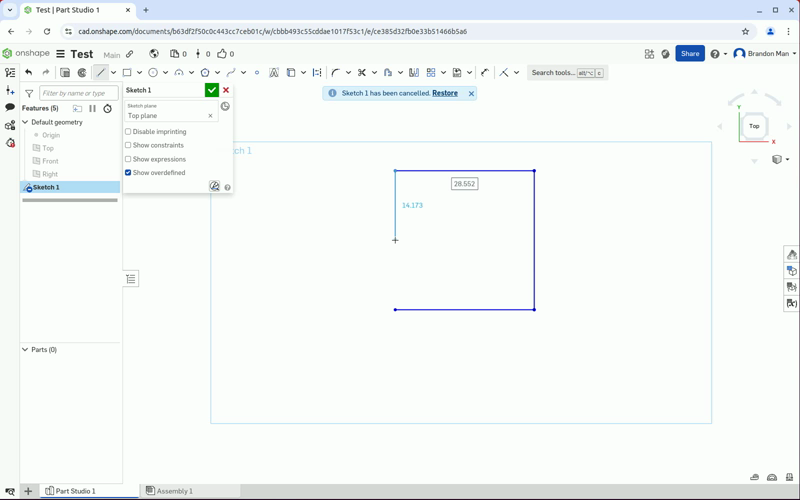
click(395, 239)
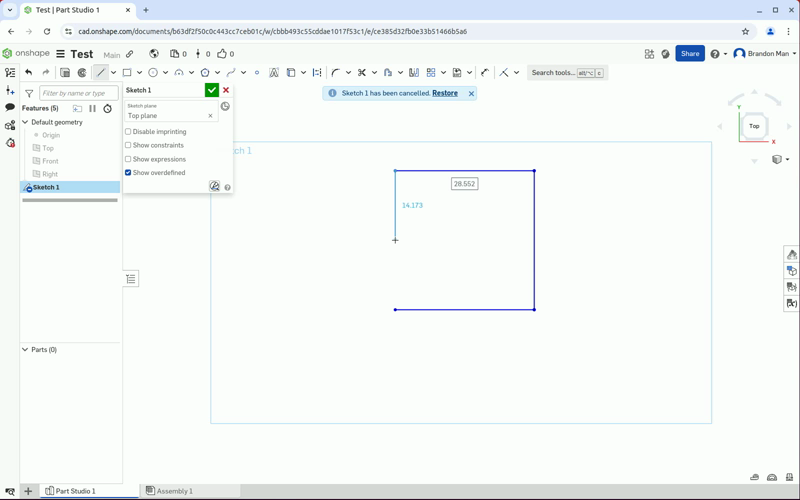
key_up(shift)
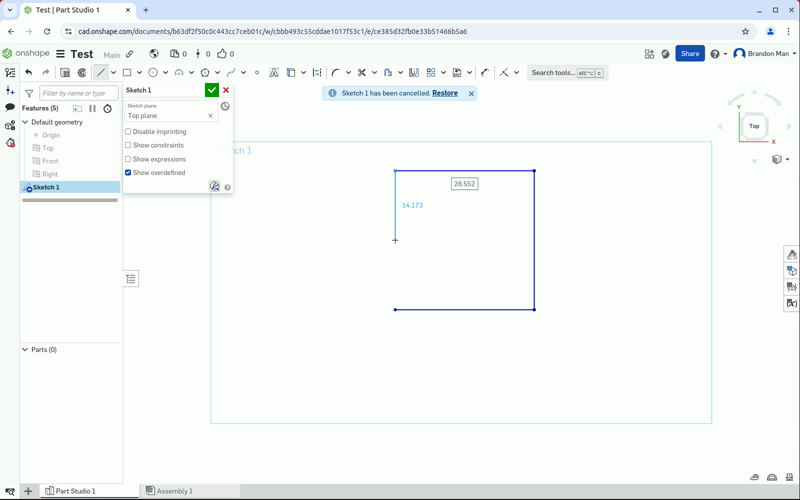
key_down(shift)
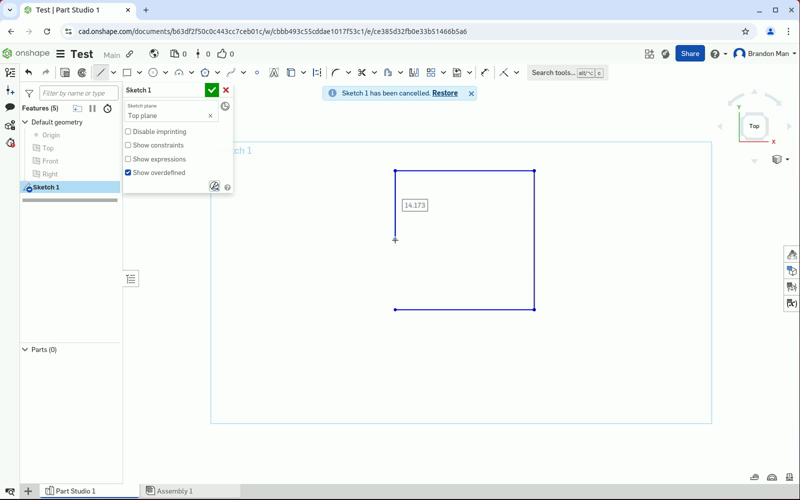
mouse_move(425, 239)
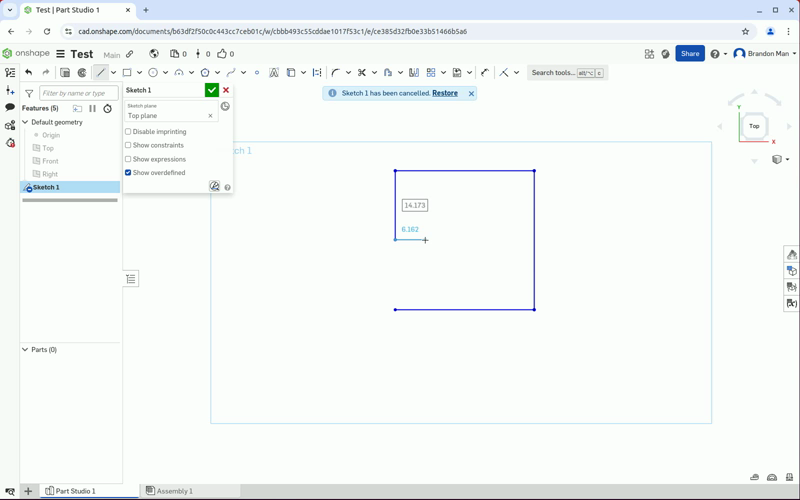
mouse_move(395, 285)
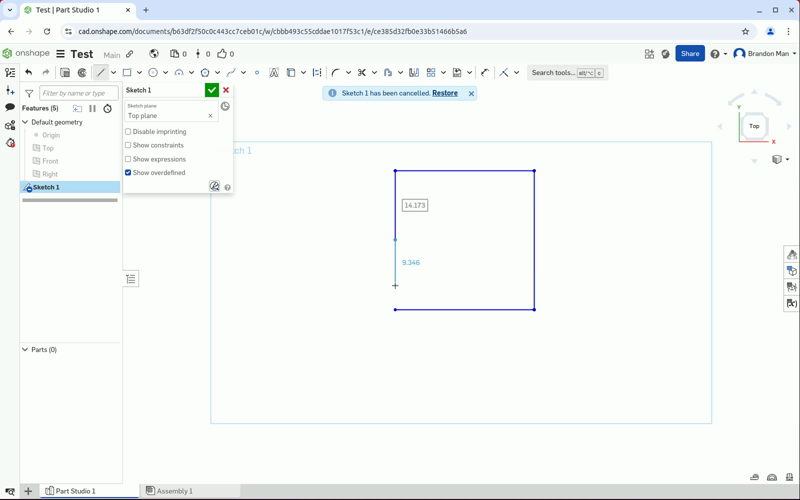
click(395, 285)
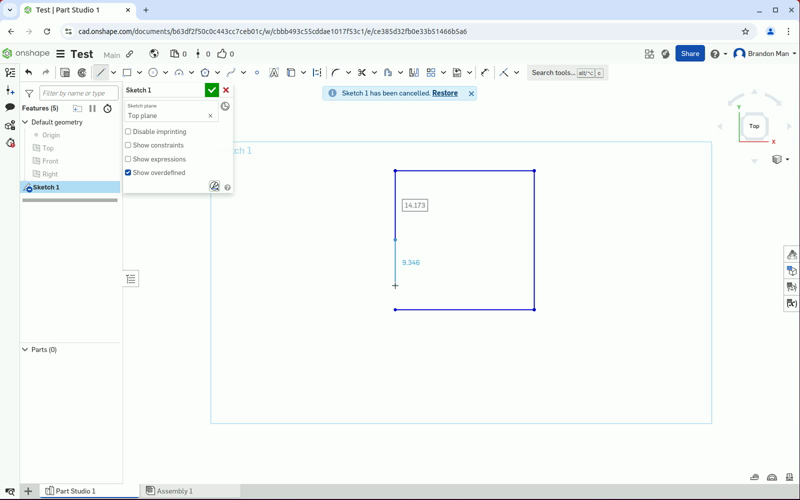
key_up(shift)
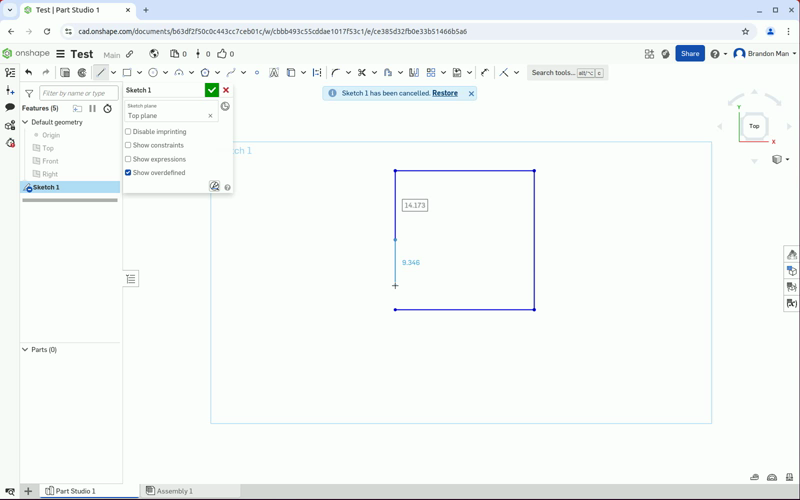
mouse_move(425, 285)
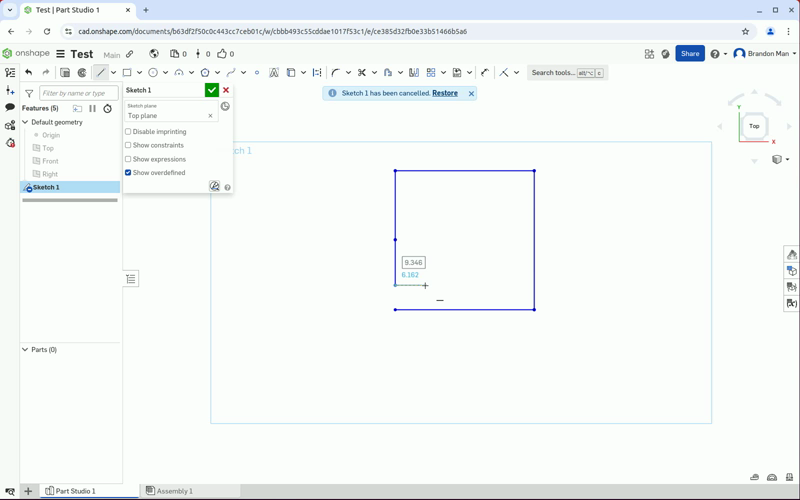
key_down(shift)
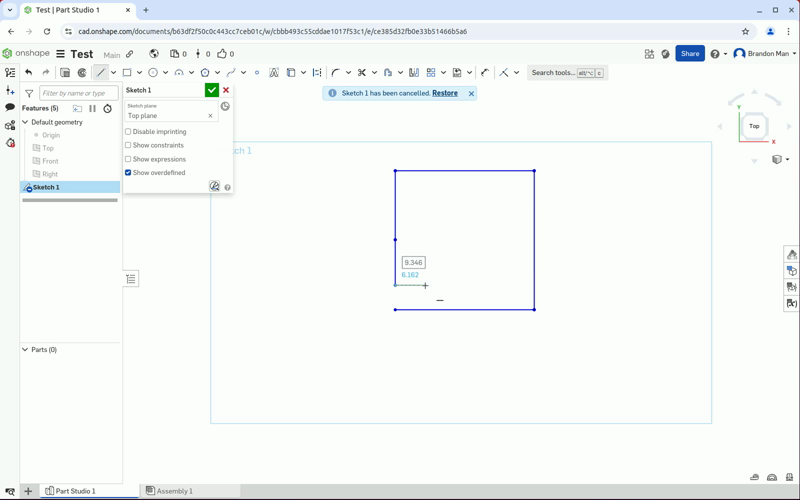
mouse_move(395, 309)
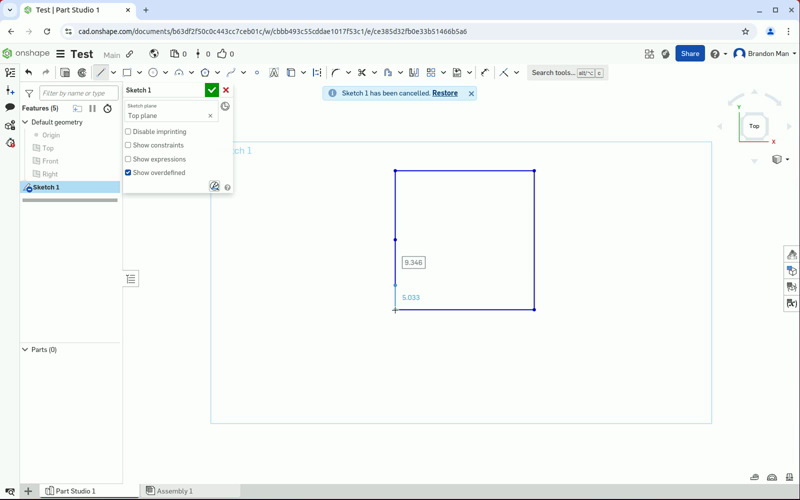
key_up(shift)
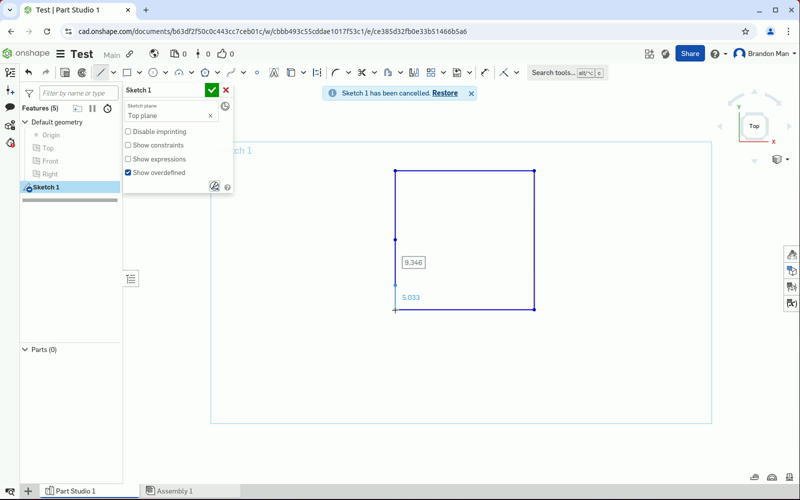
click(395, 309)
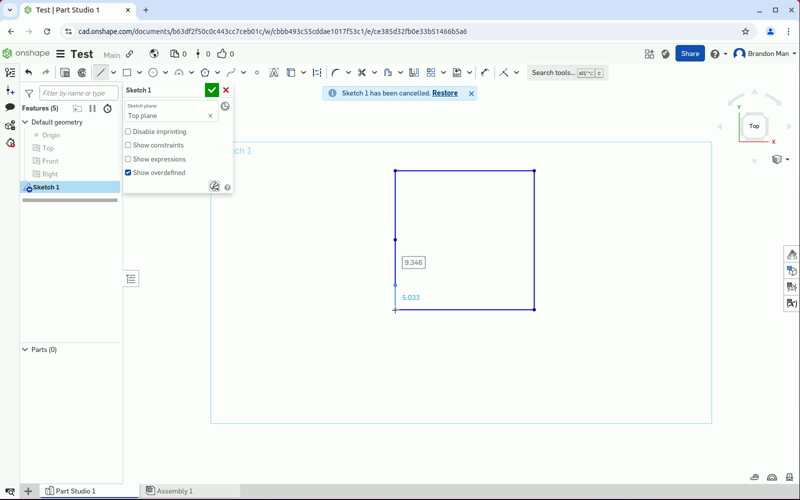
key(esc)
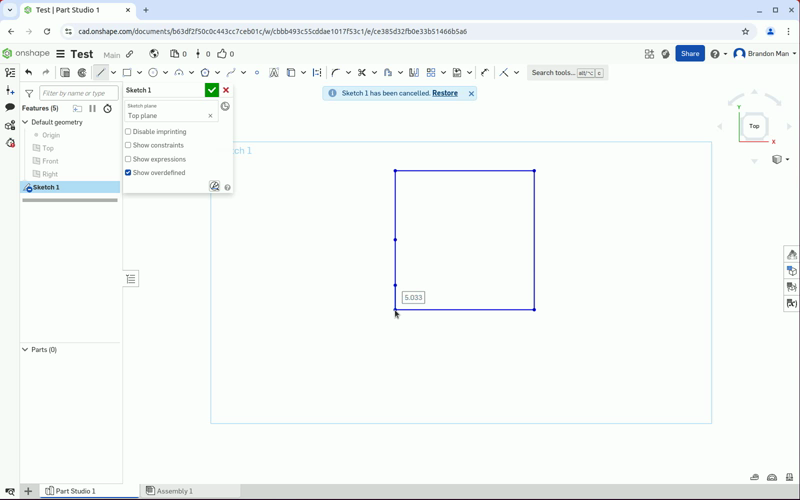
mouse_move(447, 254)
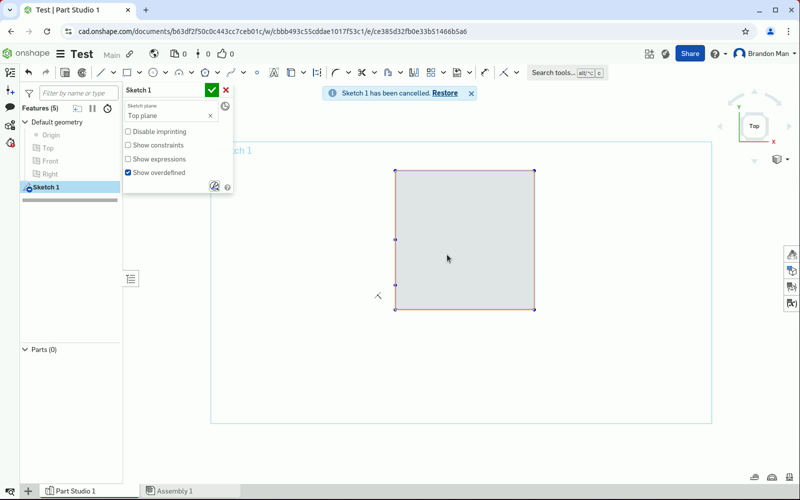
click(447, 254)
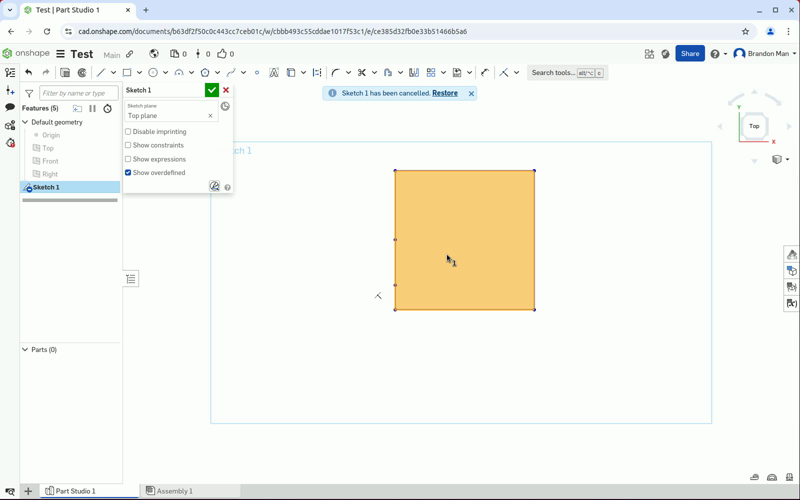
mouse_move(73, 352)
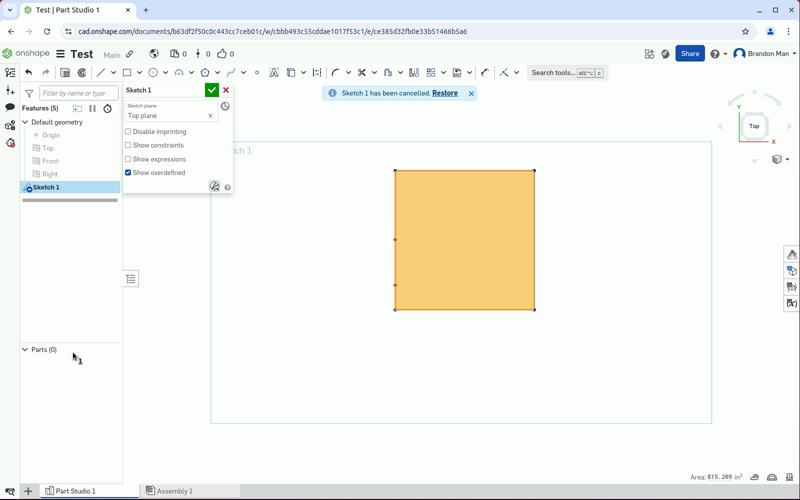
key(shift+y)
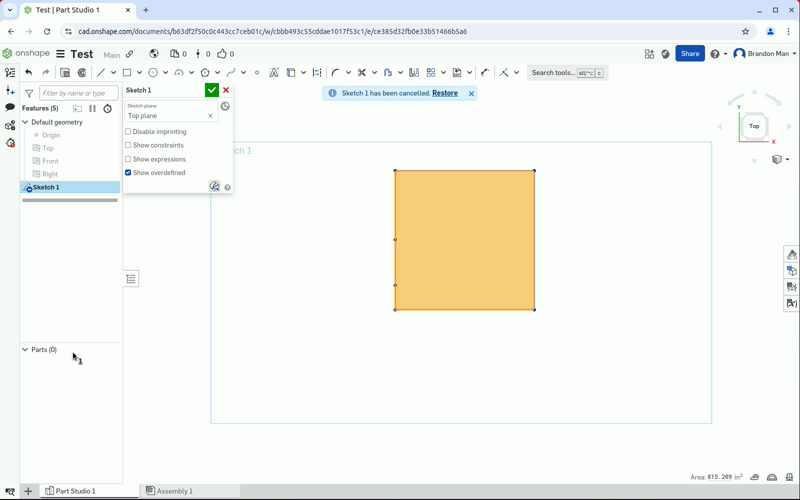
key(shift+e)
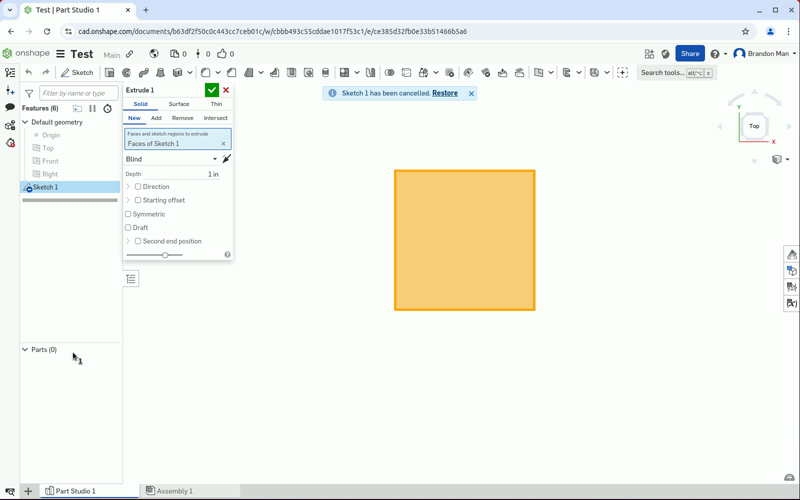
mouse_move(143, 106)
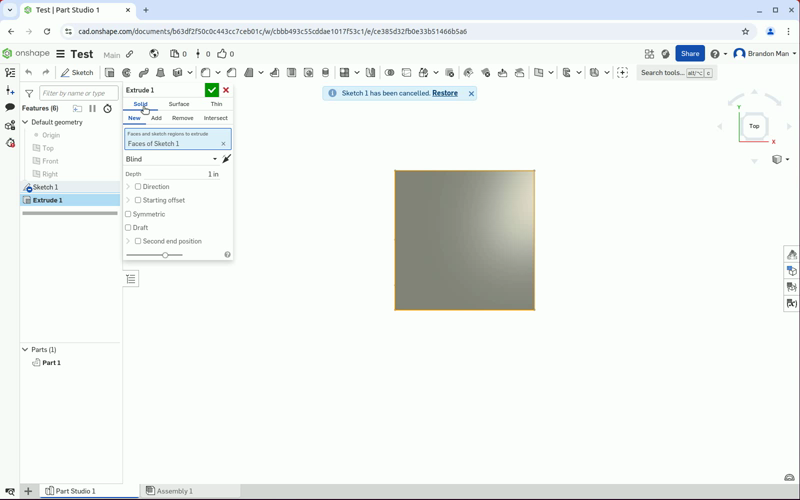
click(143, 106)
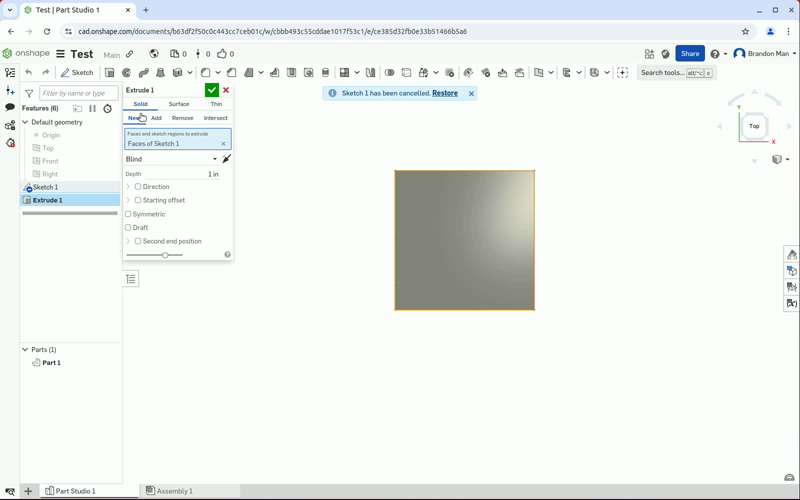
mouse_move(137, 120)
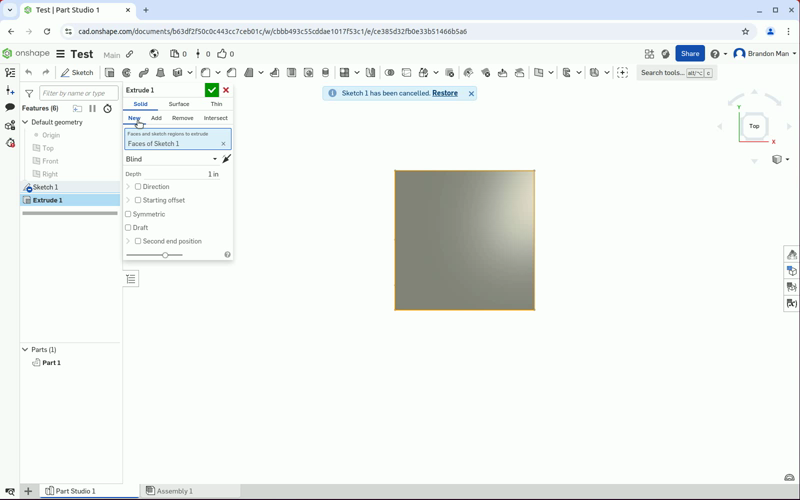
click(137, 120)
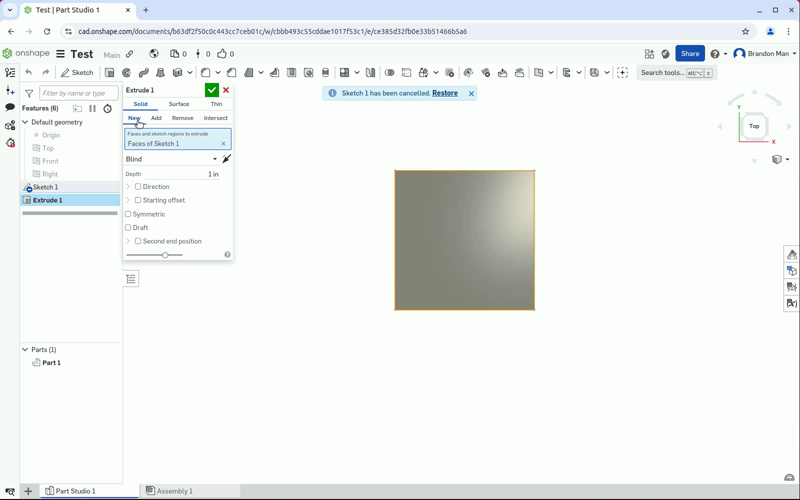
key(tab, 4)
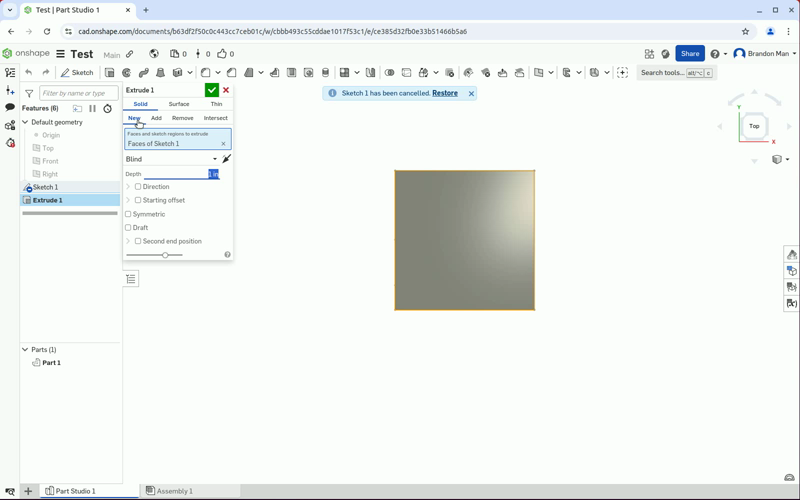
text(5.536)
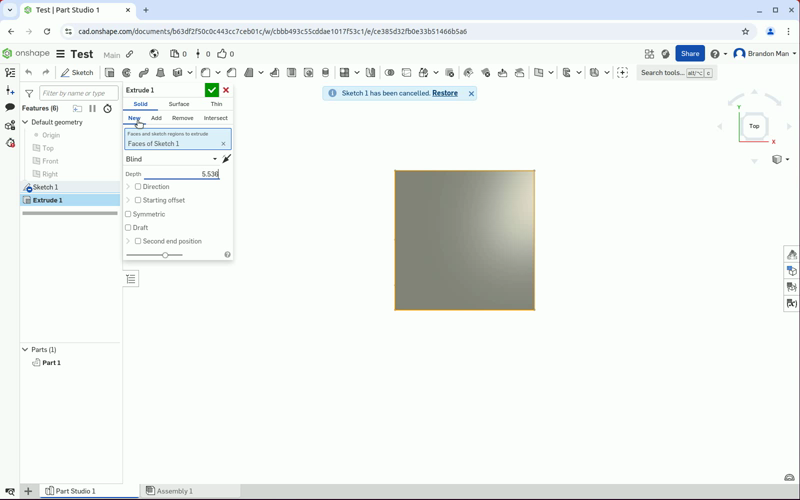
key(enter)
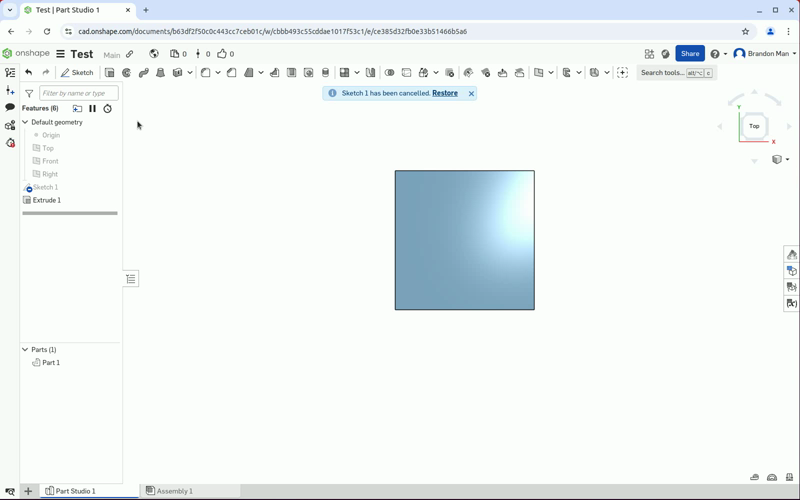
key(shift+h)
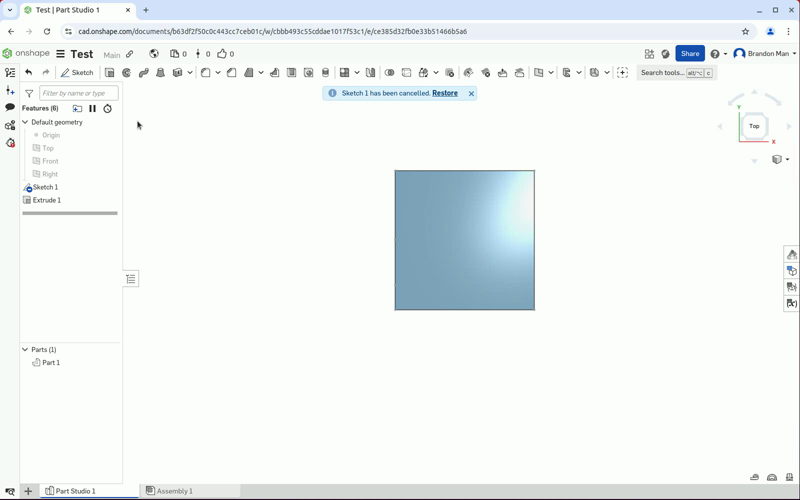
key(shift+h)
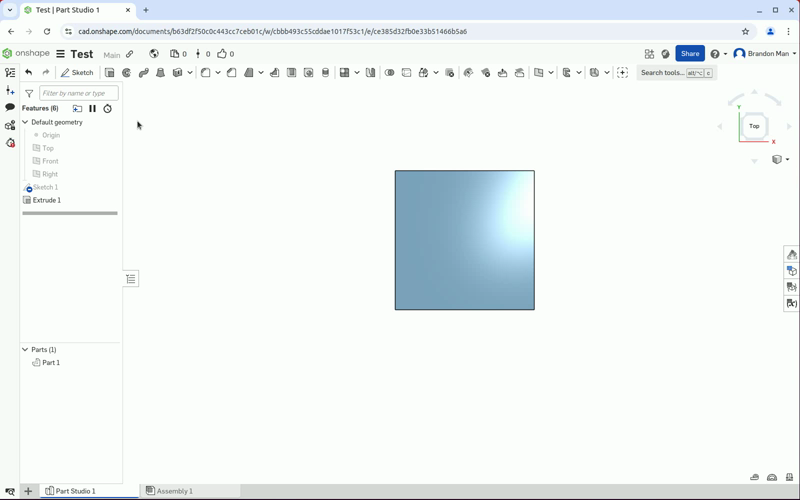
mouse_move(73, 189)
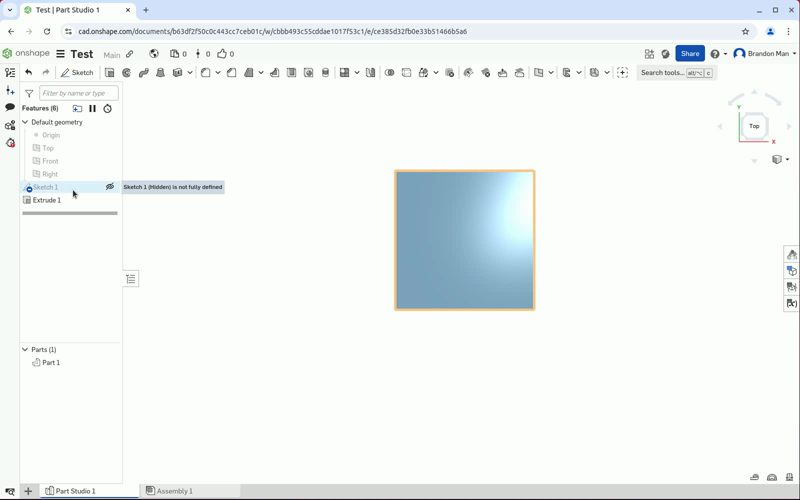
click(73, 189)
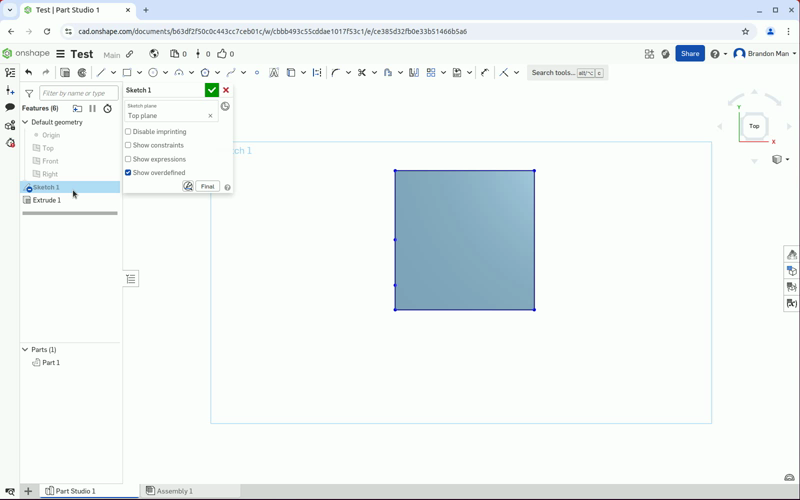
mouse_move(229, 92)
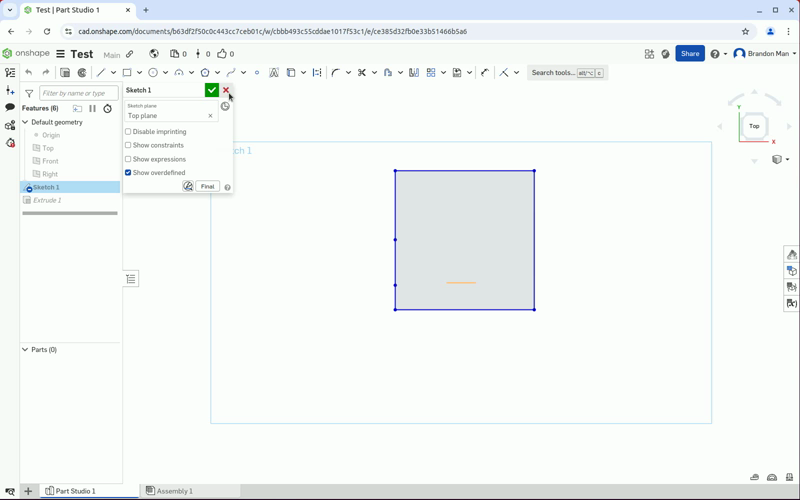
click(229, 92)
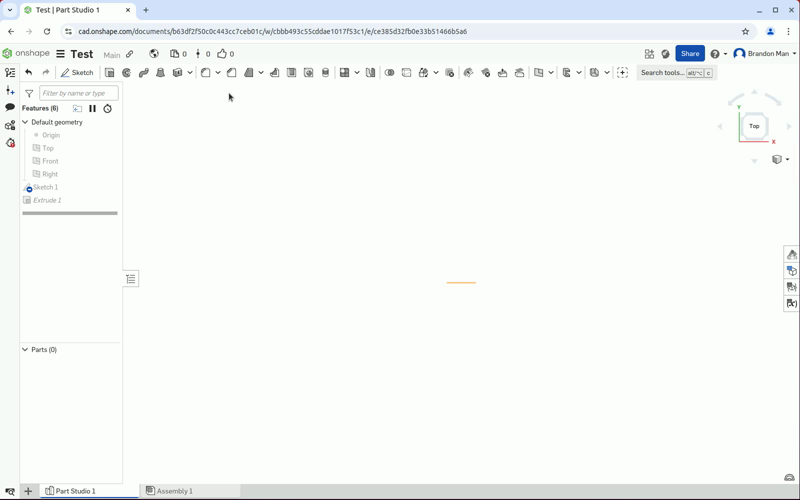
mouse_move(73, 352)
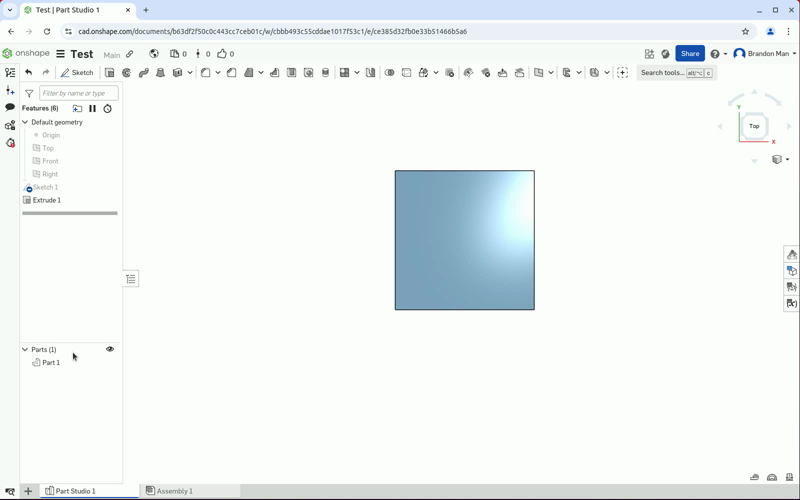
key(y)
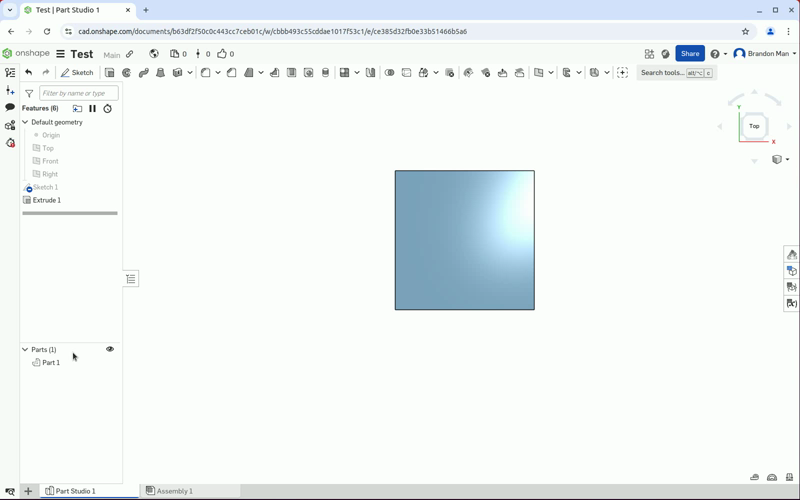
key(shift+p)
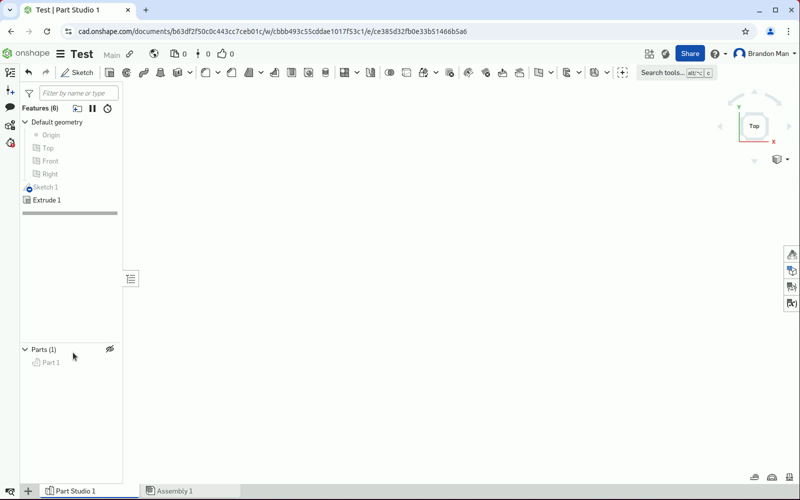
key(space)
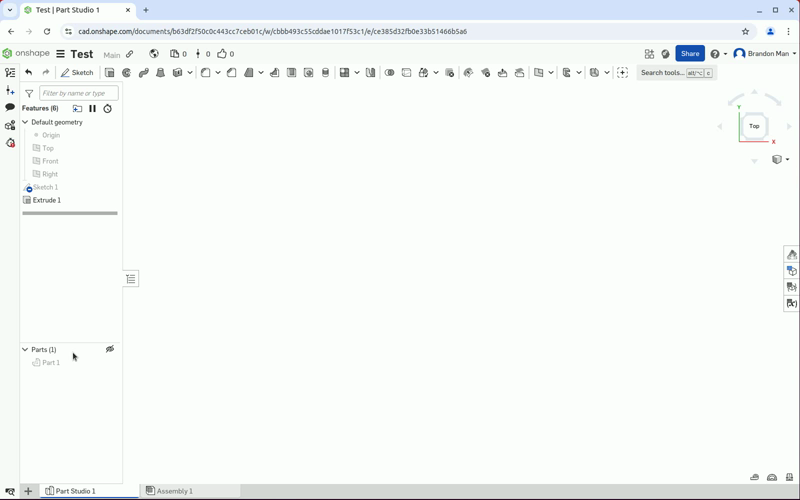
key_down(shift)
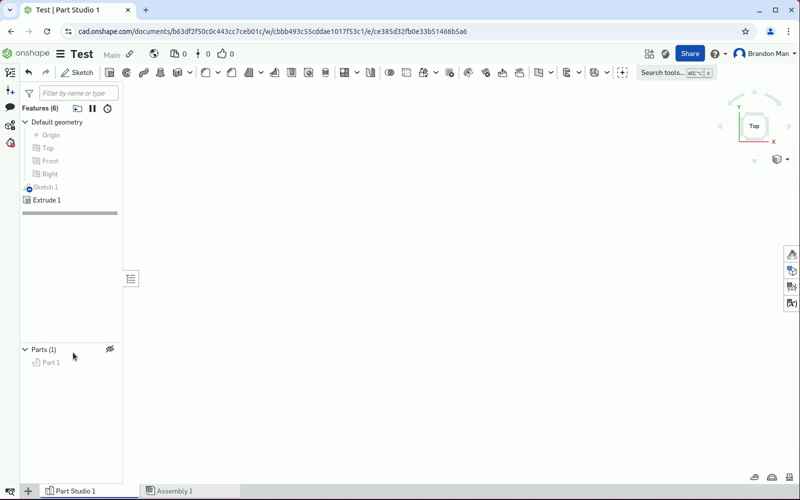
key(up)
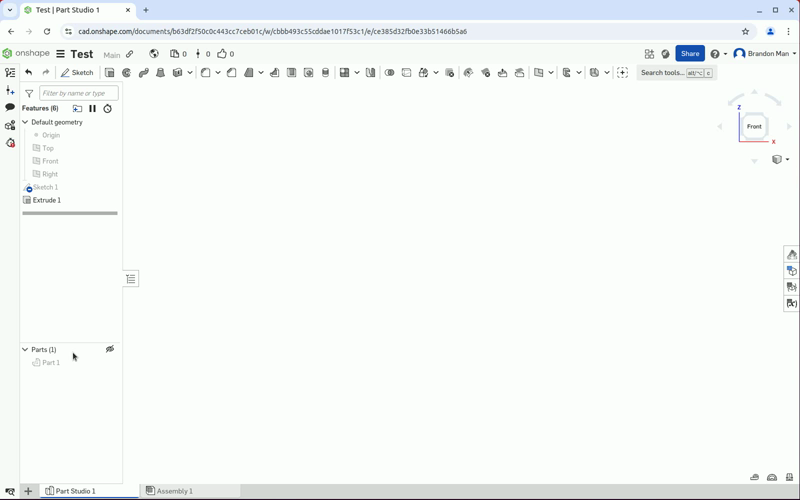
key_up(shift)
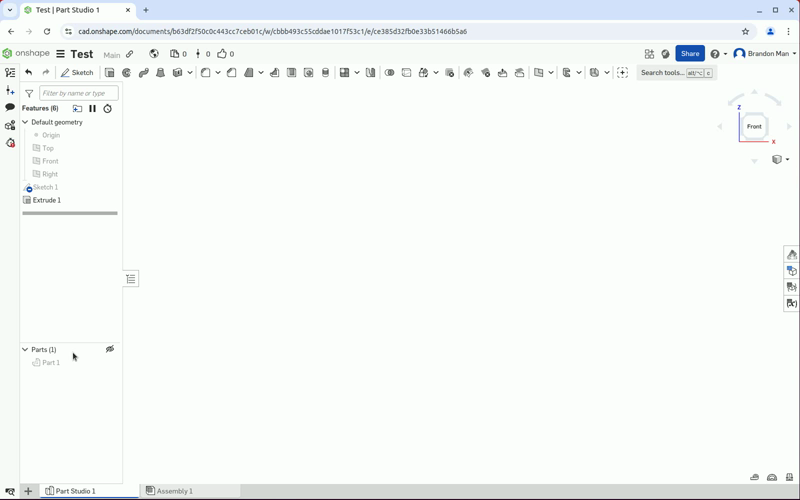
key(space)
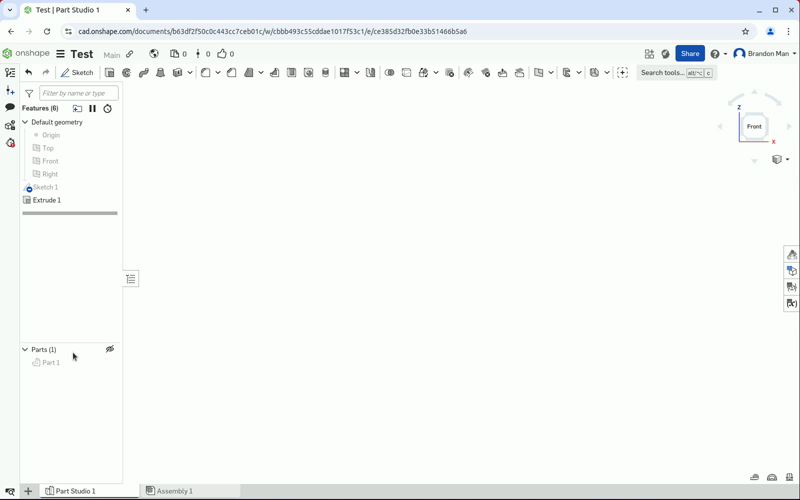
key_down(shift)
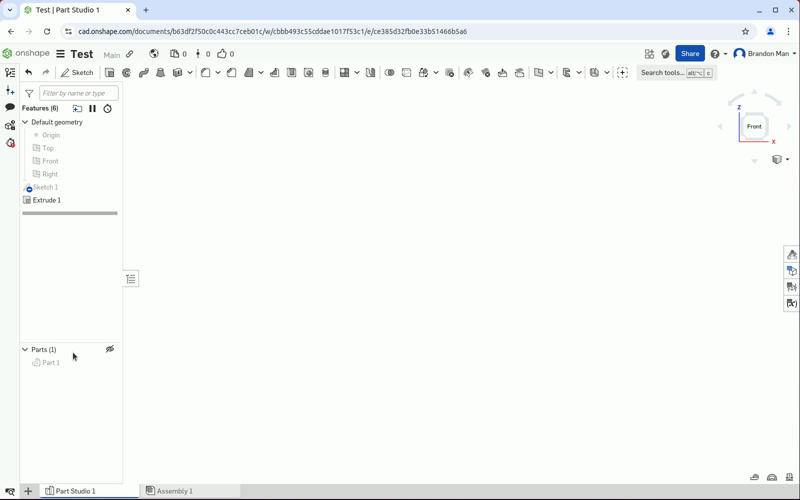
key(left)
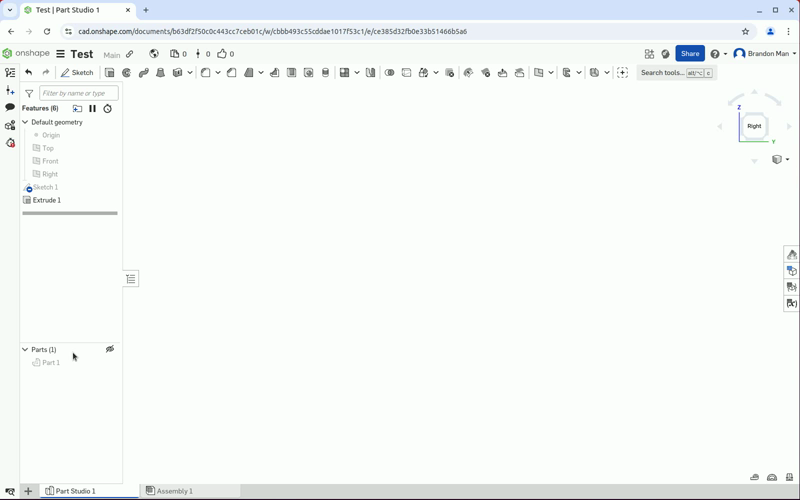
key_up(shift)
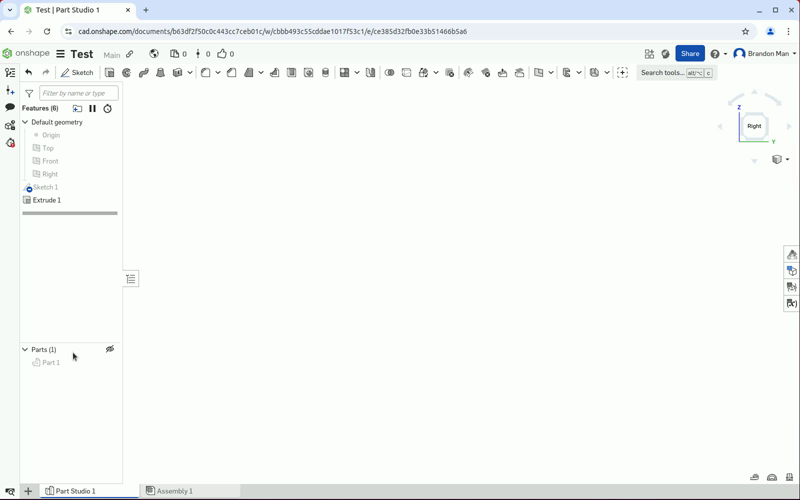
mouse_move(73, 352)
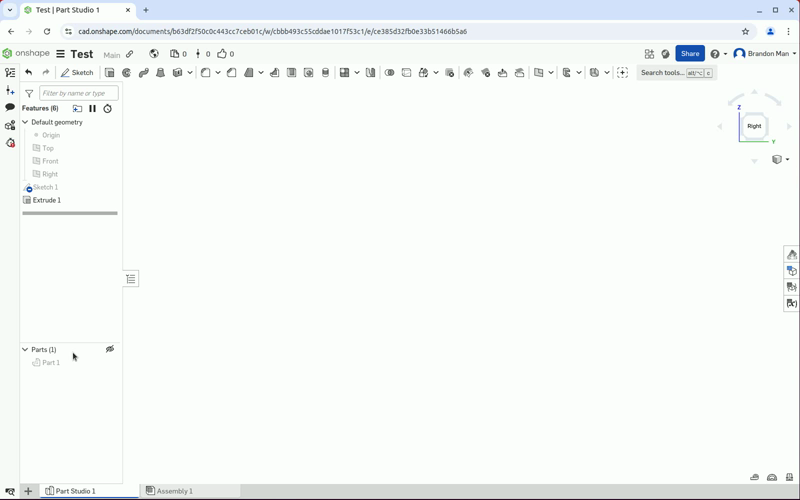
key(shift+y)
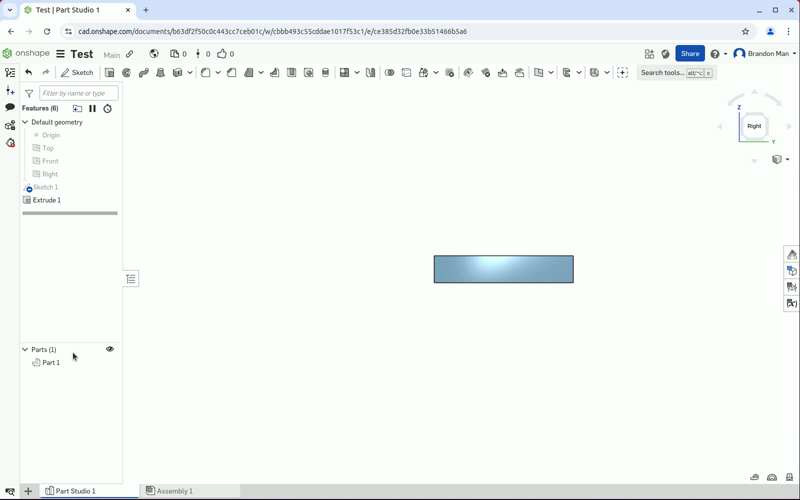
mouse_move(541, 75)
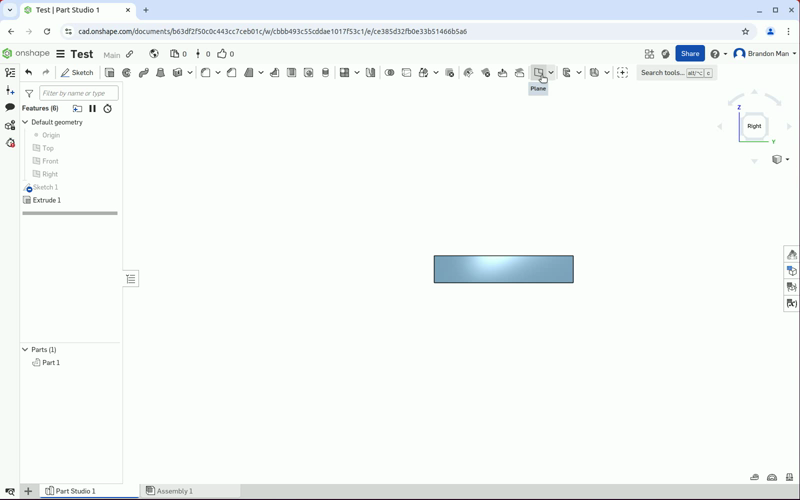
click(541, 75)
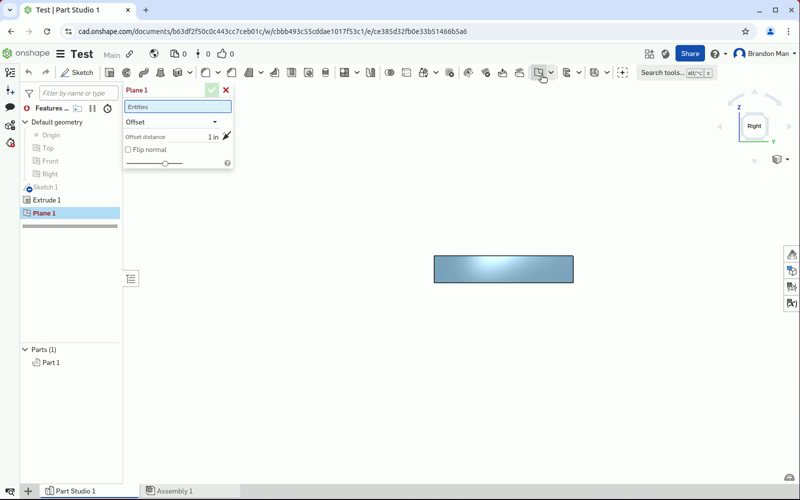
mouse_move(73, 176)
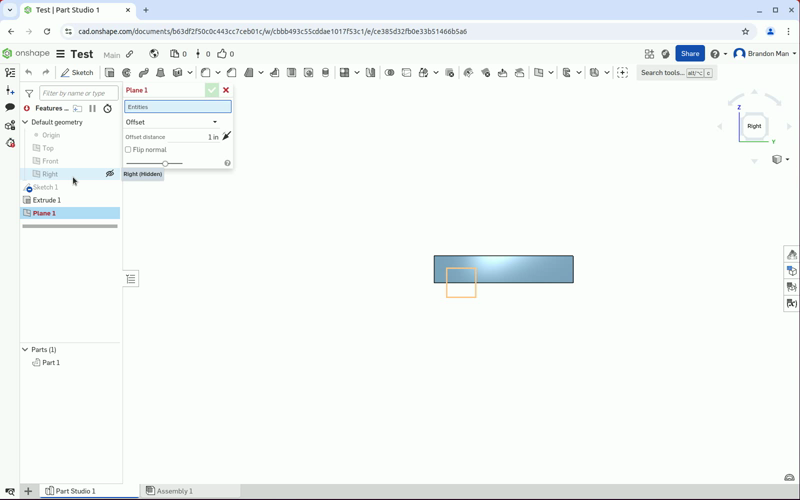
click(73, 176)
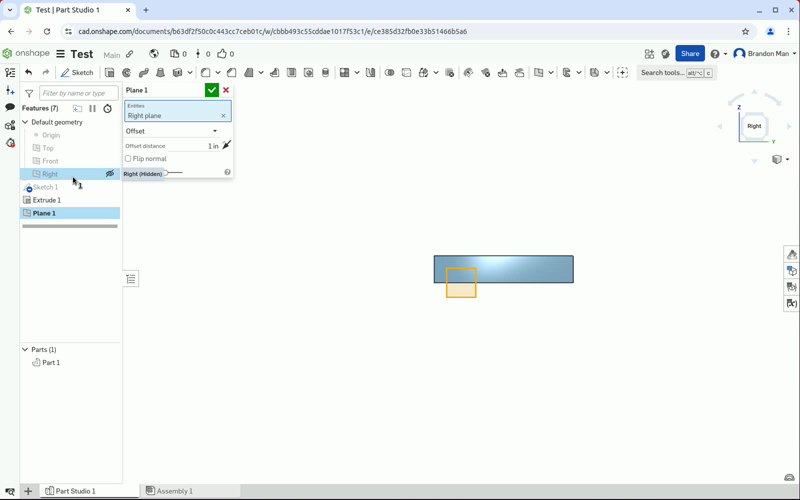
key(tab, 2)
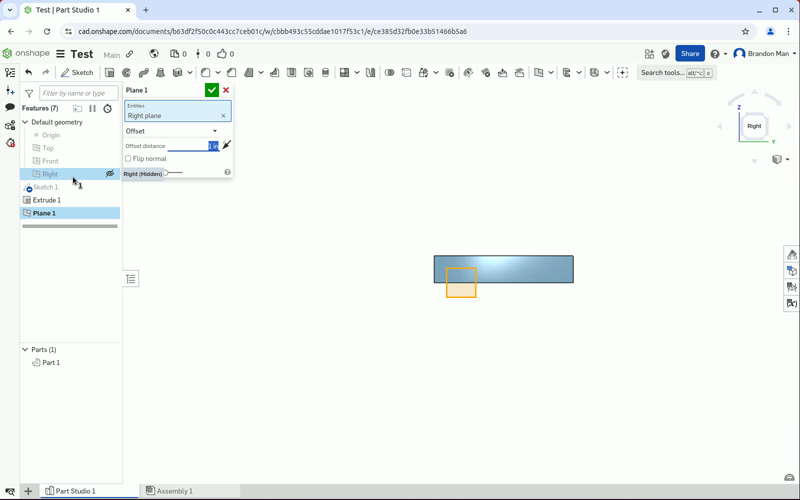
text(14.913)
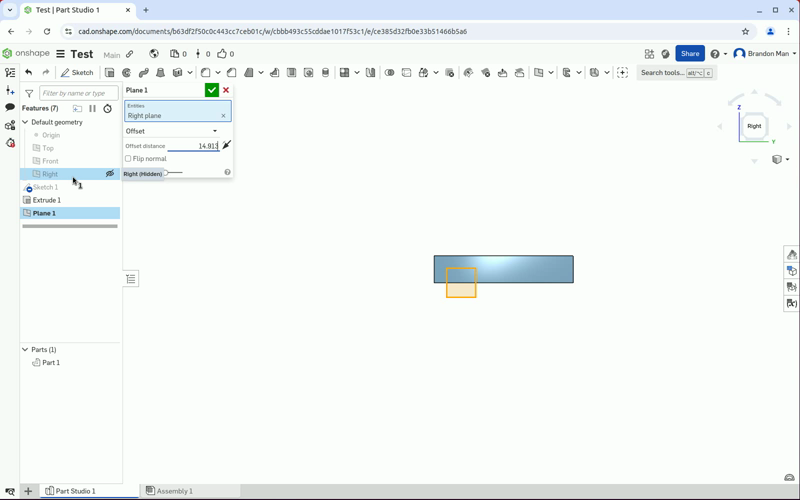
key(enter, 2)
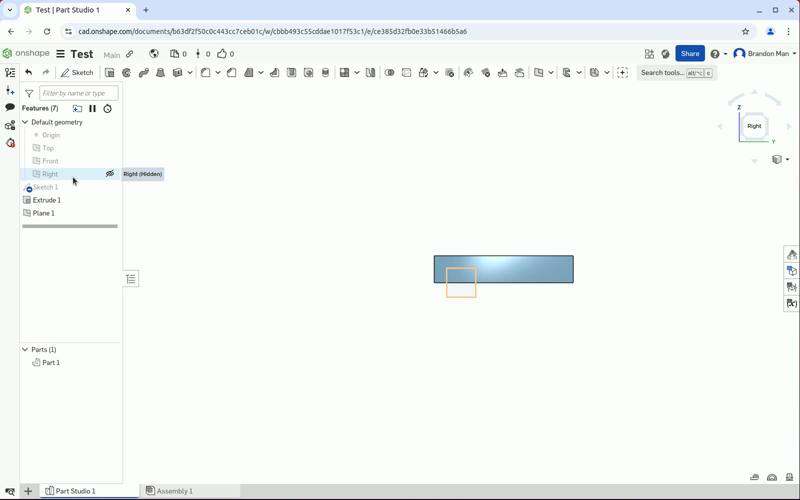
key(shift+s)
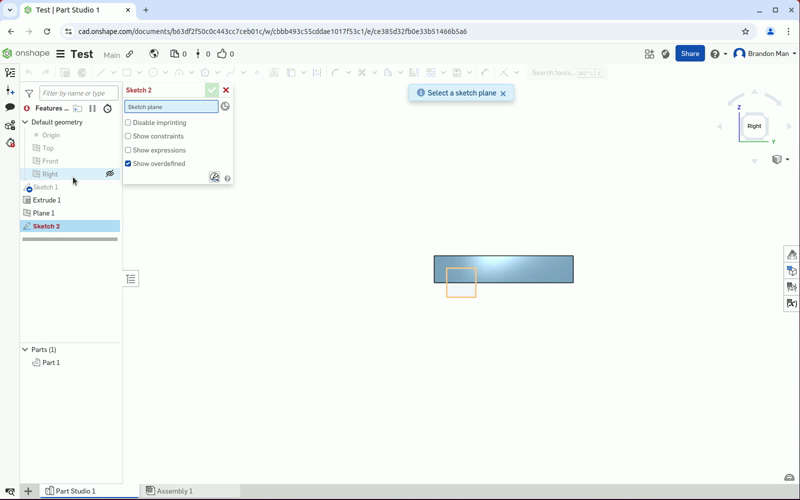
mouse_move(73, 215)
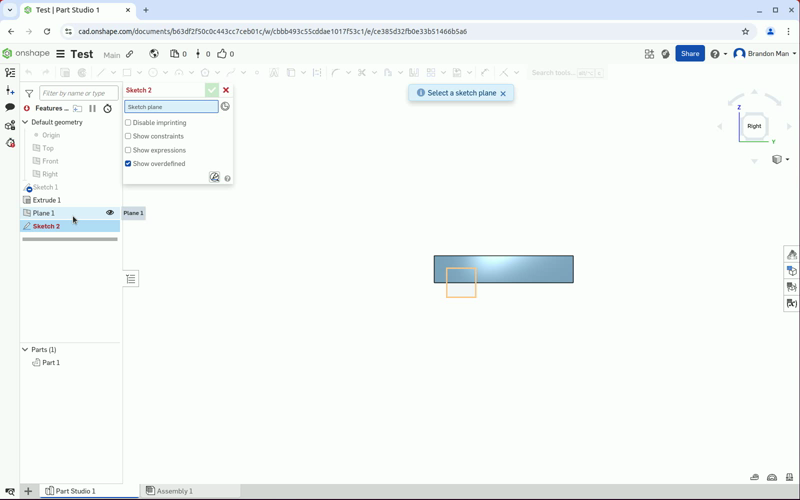
click(73, 215)
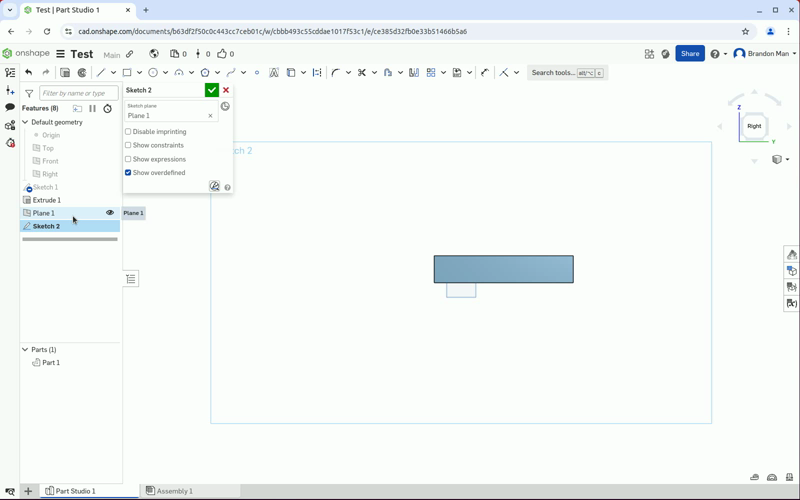
mouse_move(73, 352)
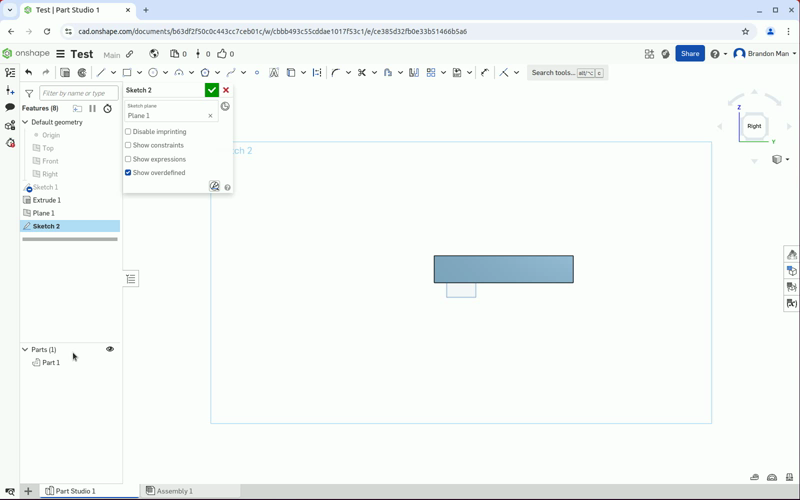
key(y)
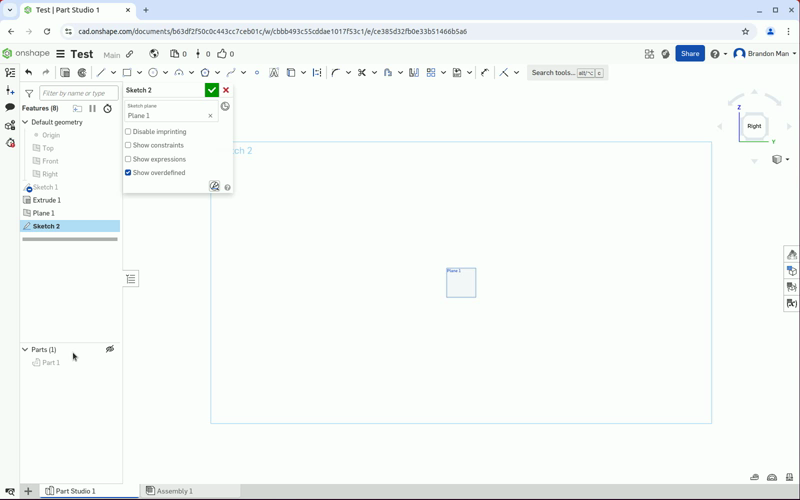
key(l)
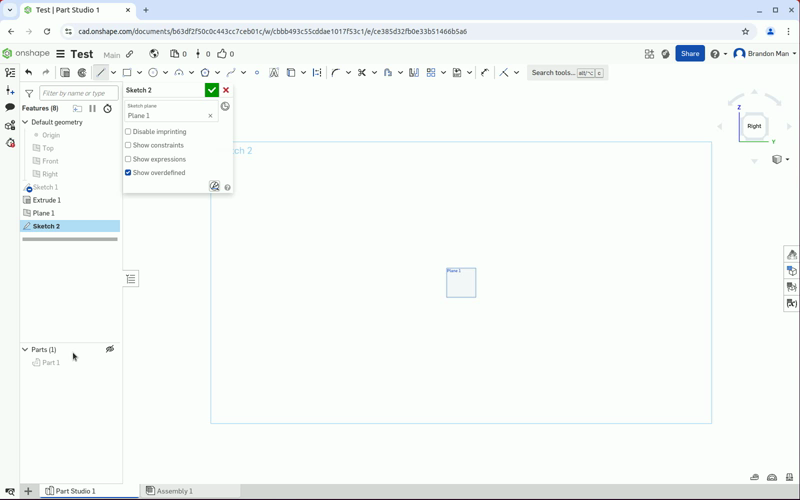
key_down(shift)
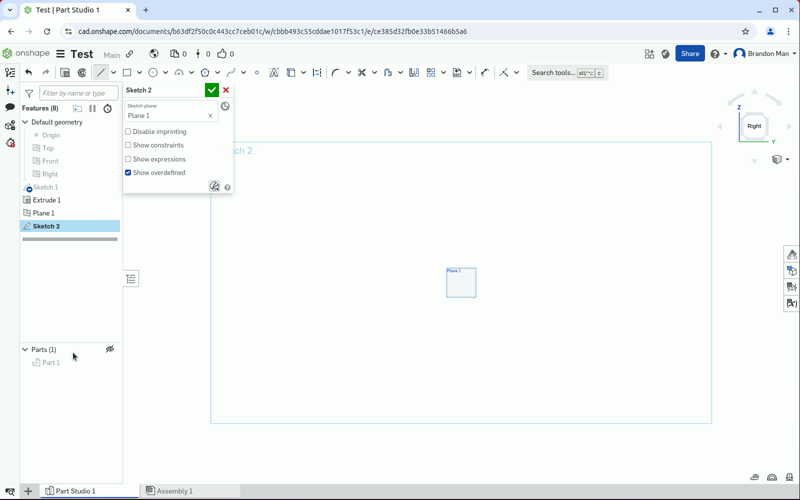
mouse_move(487, 295)
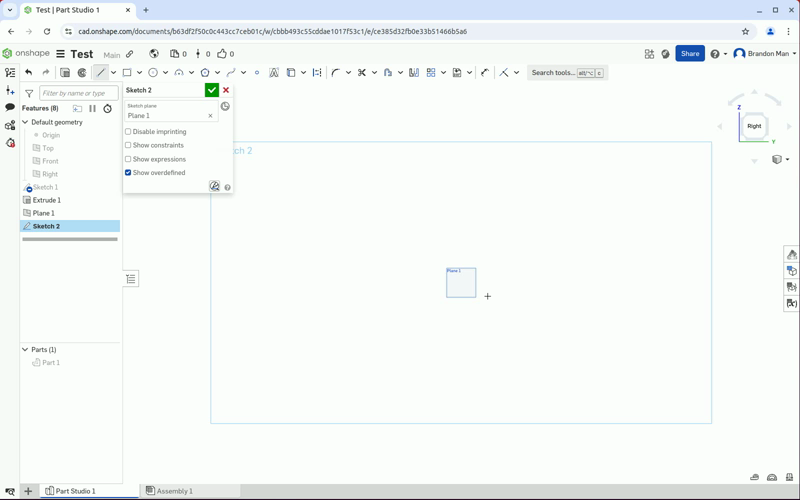
click(487, 295)
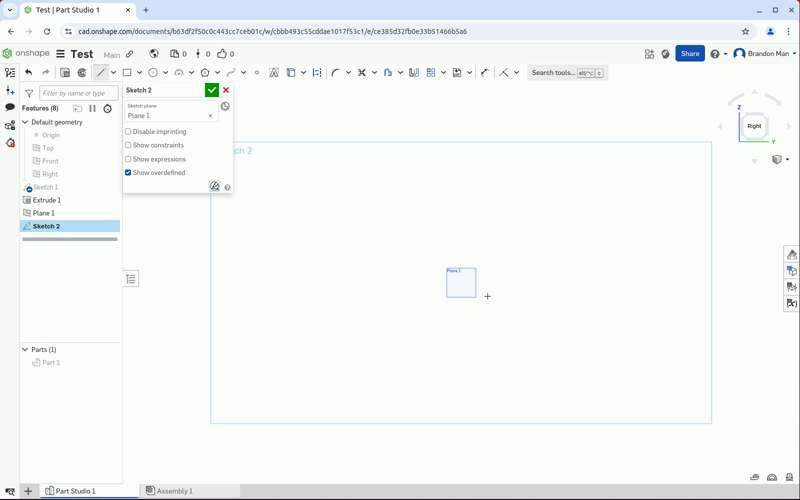
key_up(shift)
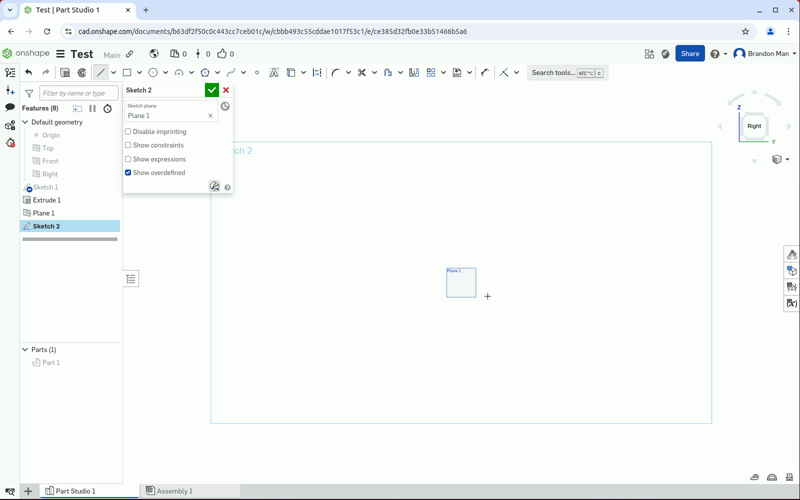
key_down(shift)
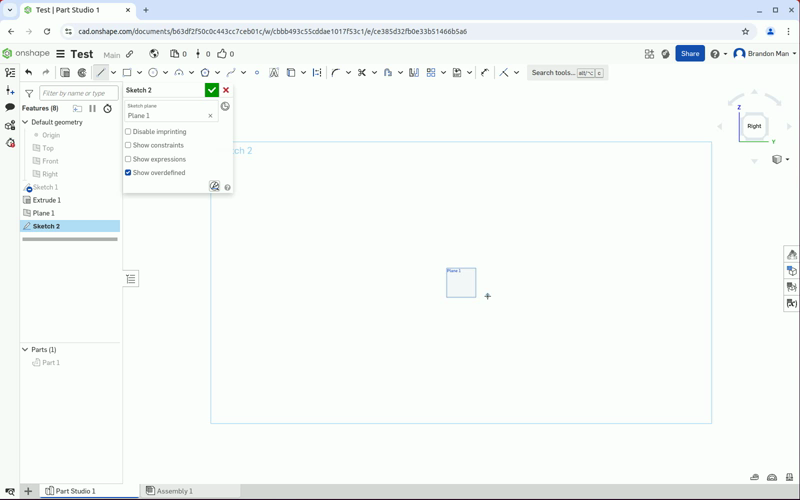
mouse_move(517, 295)
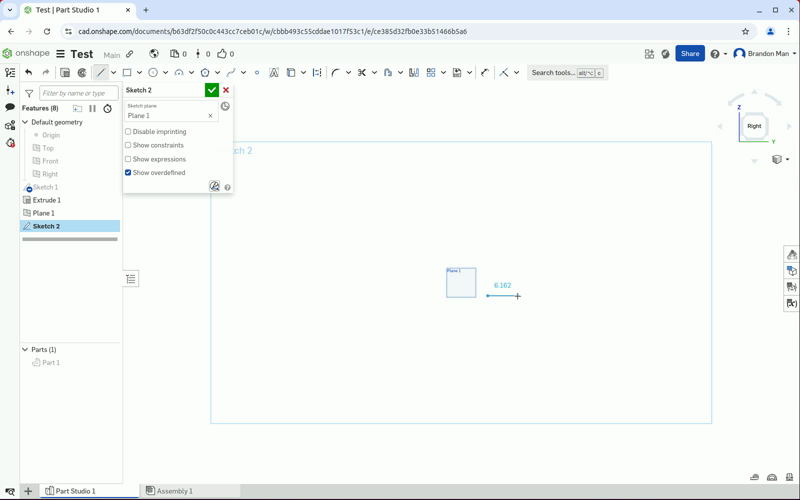
mouse_move(533, 295)
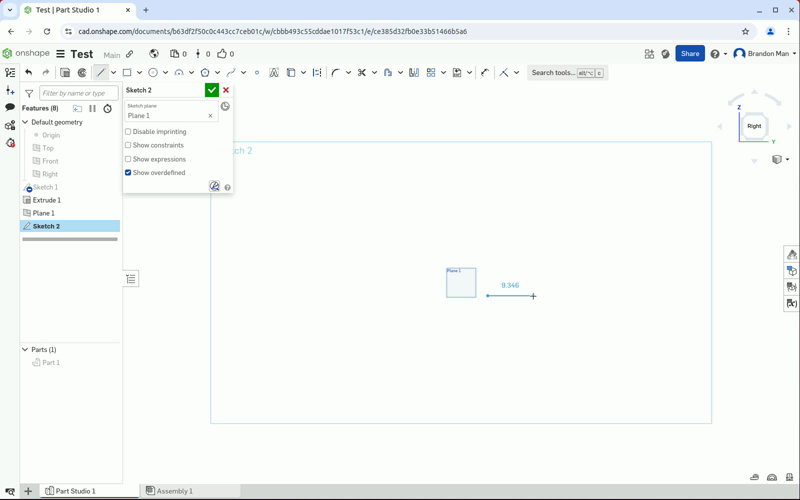
click(533, 295)
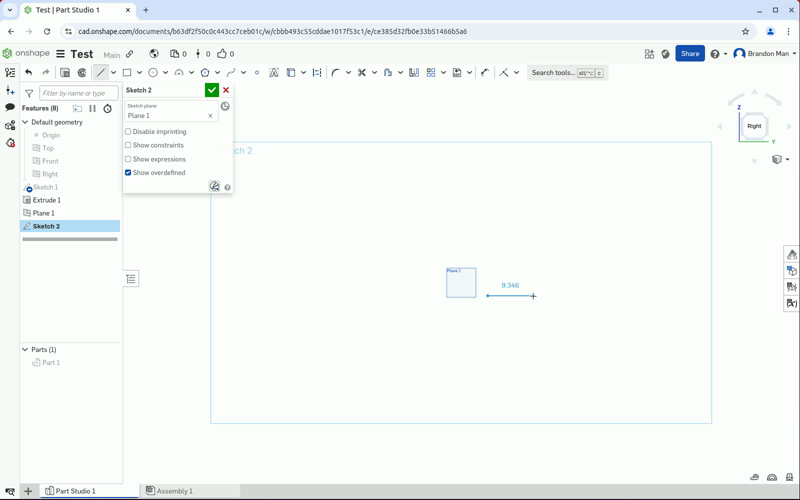
key_up(shift)
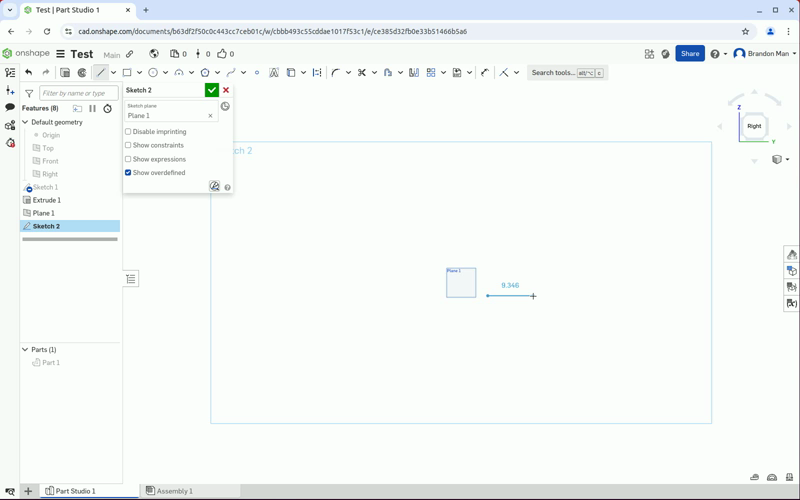
key_down(shift)
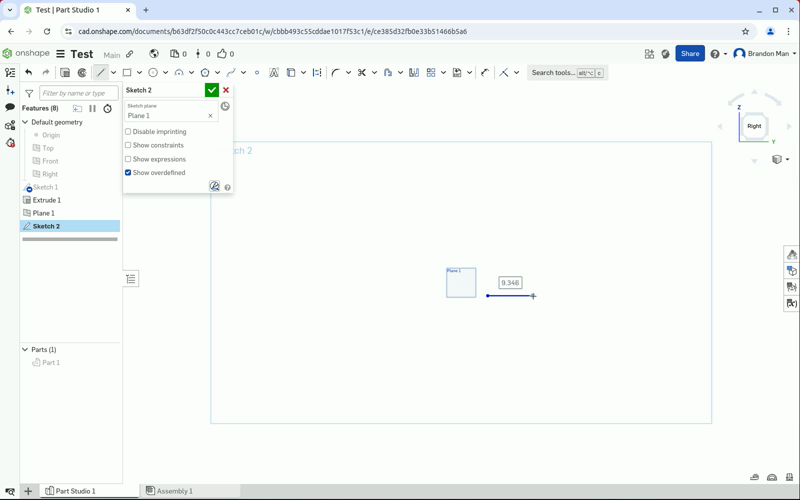
mouse_move(563, 295)
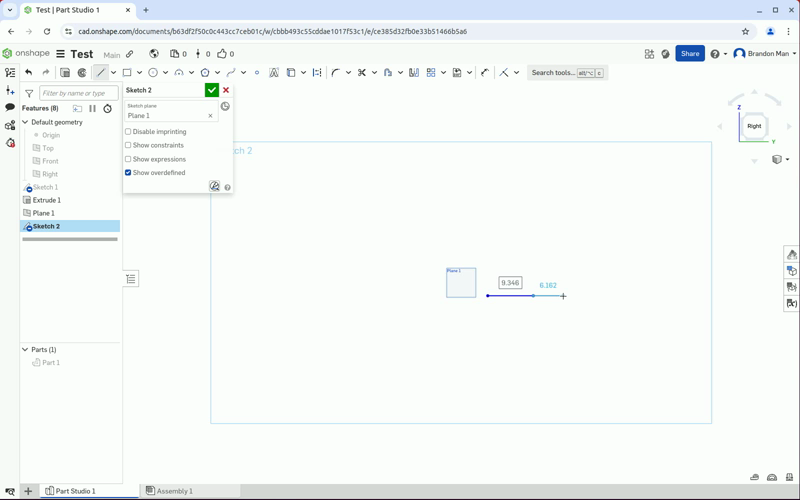
mouse_move(533, 282)
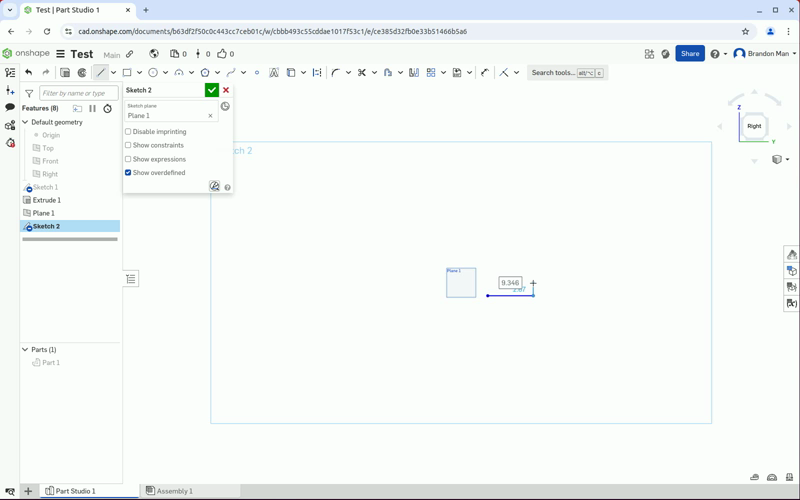
click(533, 282)
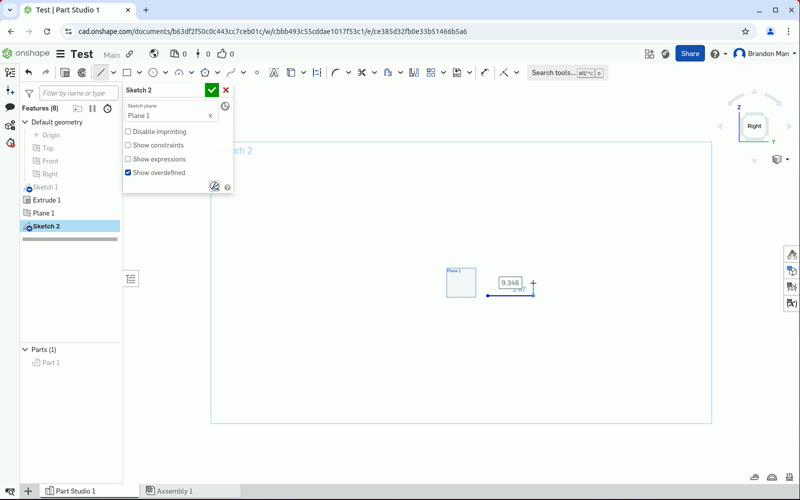
key_up(shift)
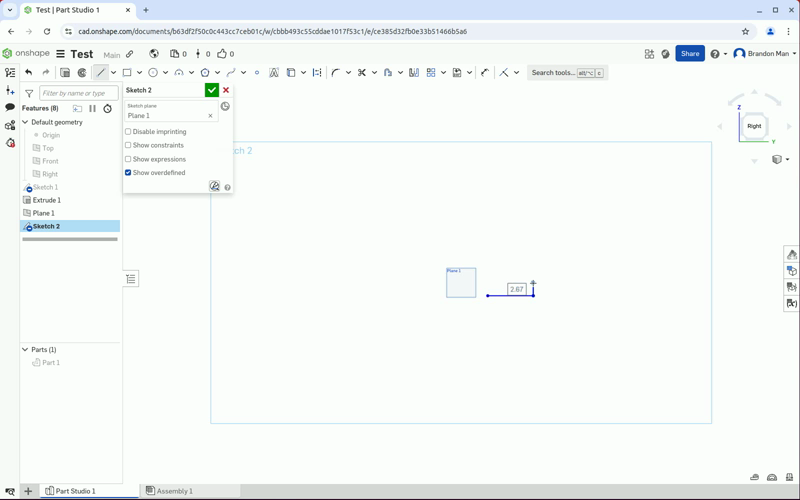
key_down(shift)
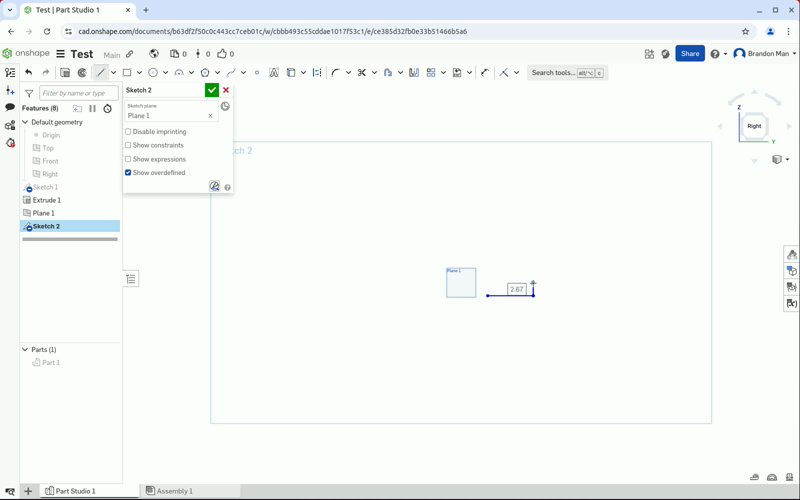
mouse_move(563, 282)
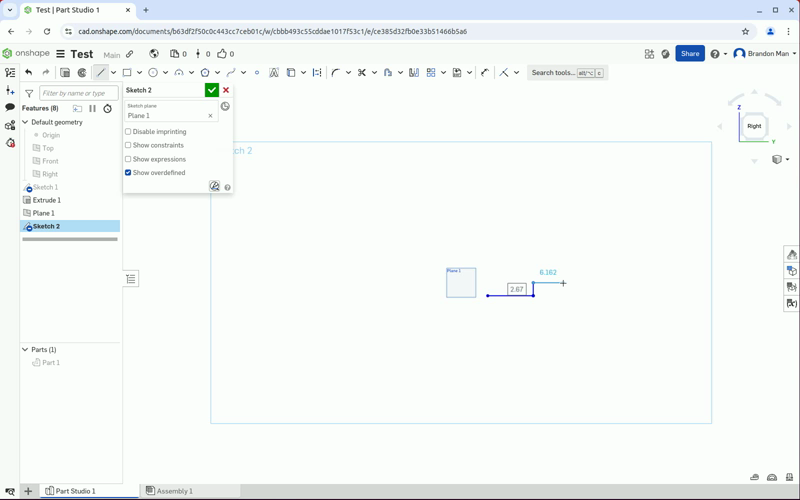
mouse_move(487, 282)
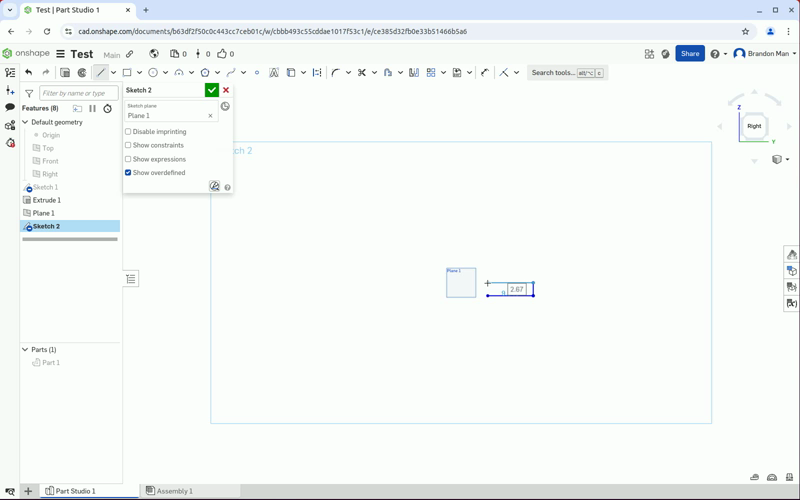
click(487, 282)
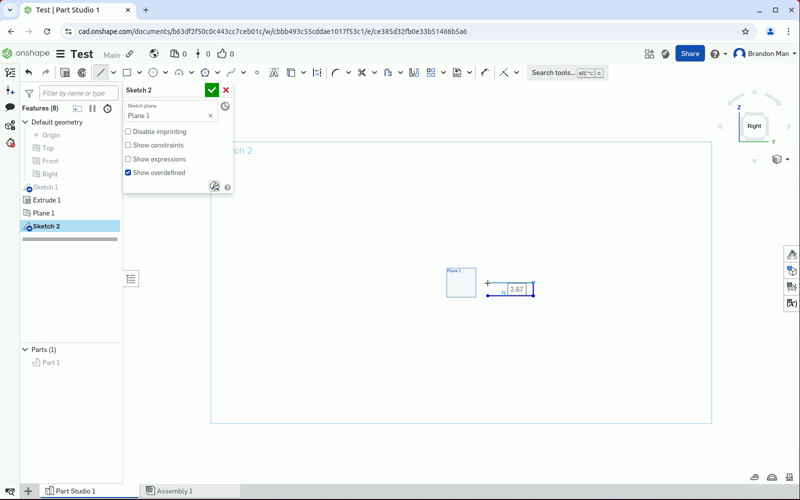
key_up(shift)
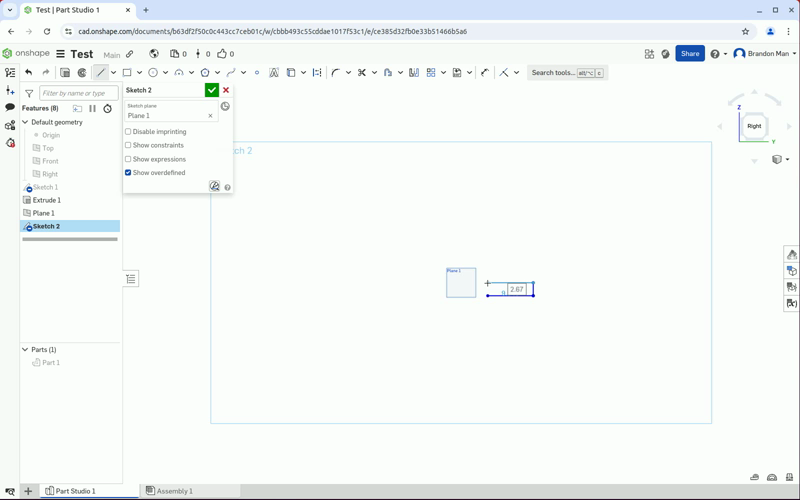
mouse_move(517, 282)
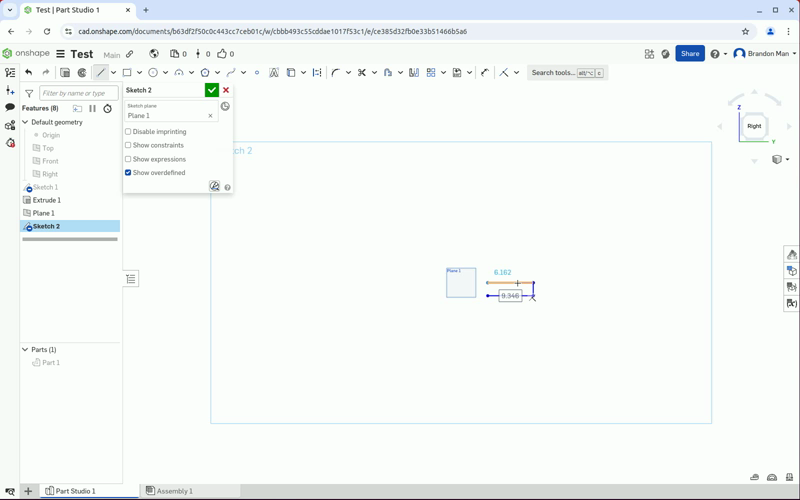
key_down(shift)
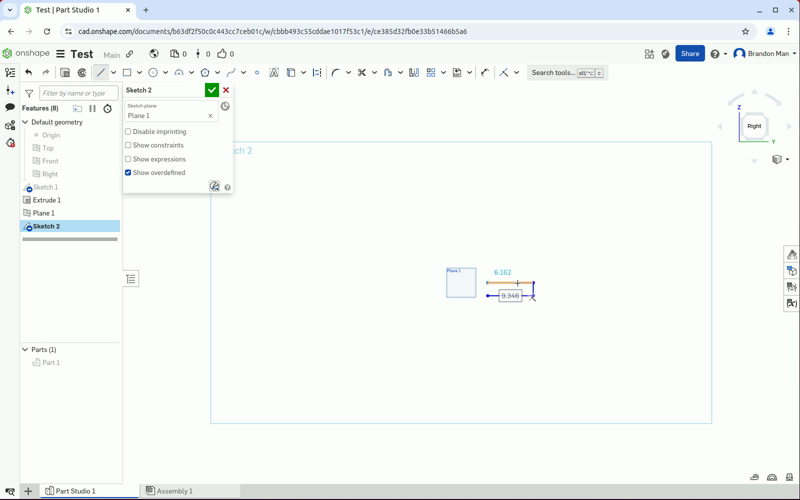
mouse_move(487, 295)
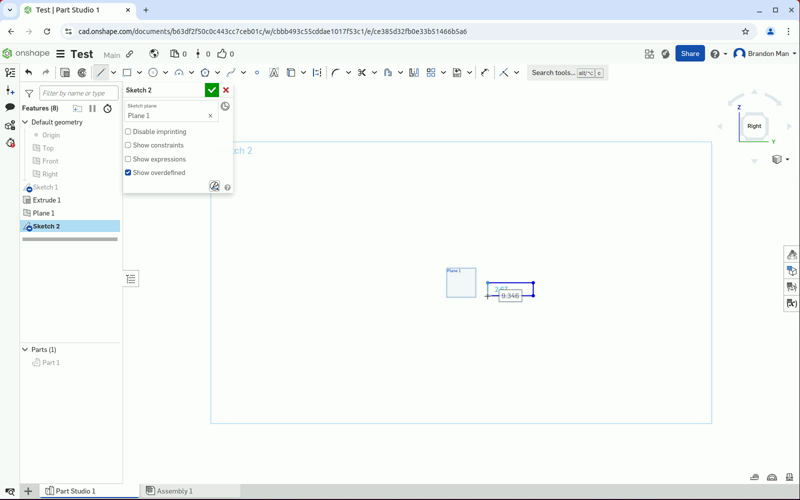
key_up(shift)
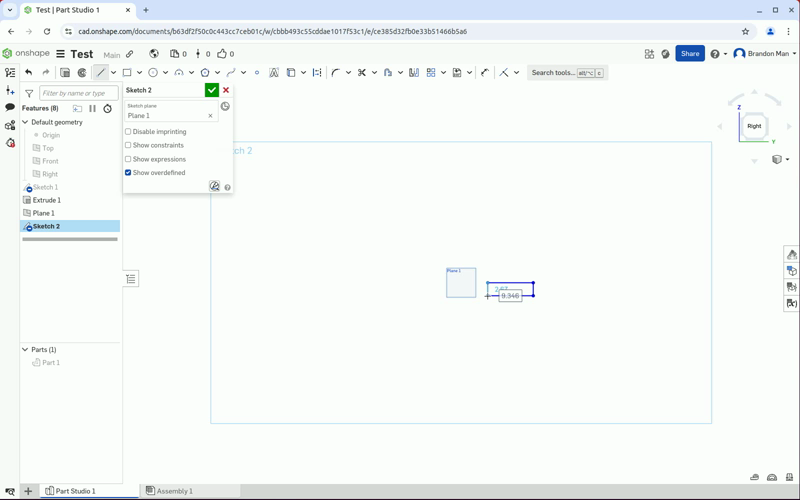
click(487, 295)
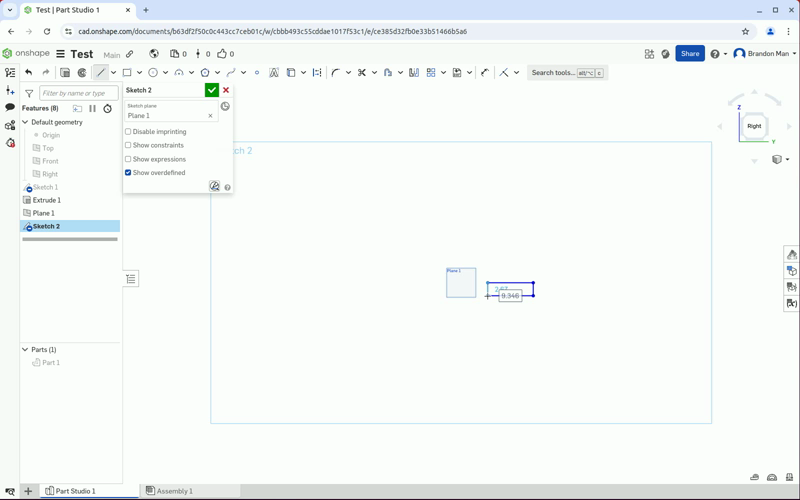
key(esc)
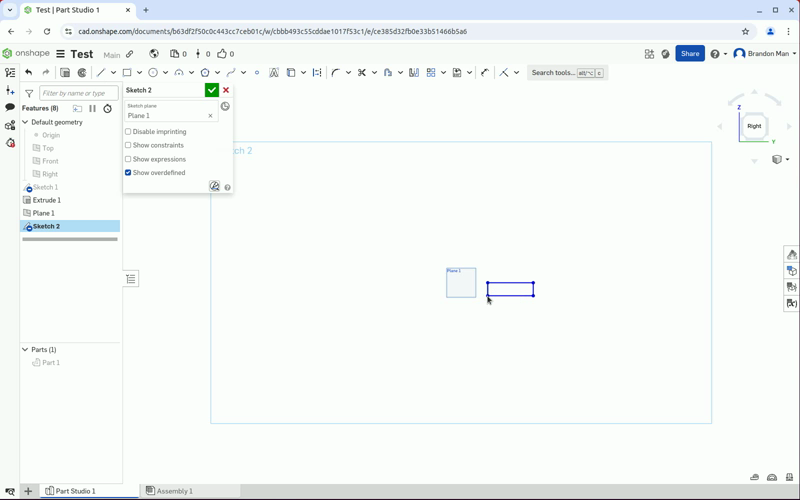
mouse_move(521, 294)
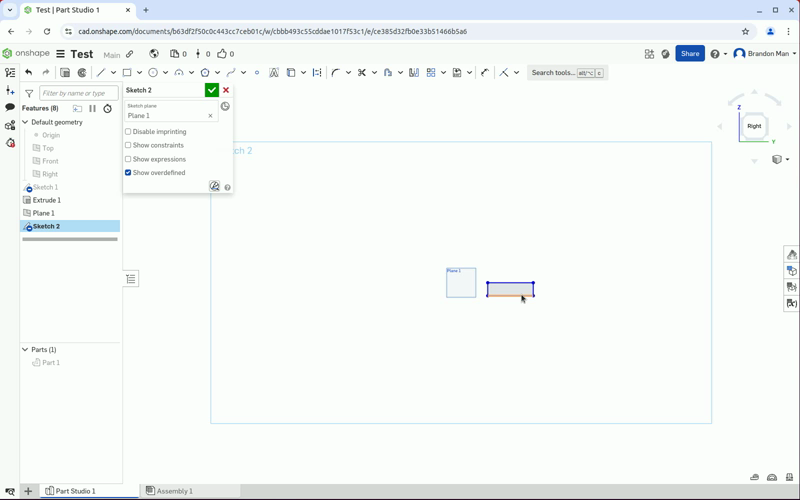
scroll(6)
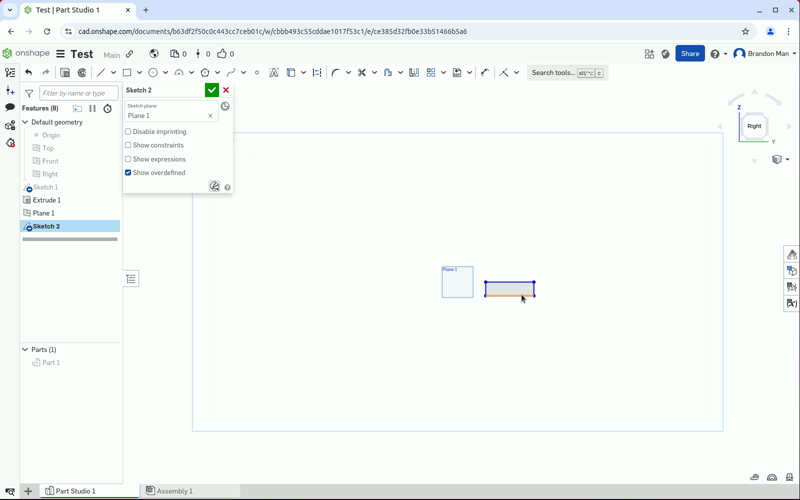
scroll(6)
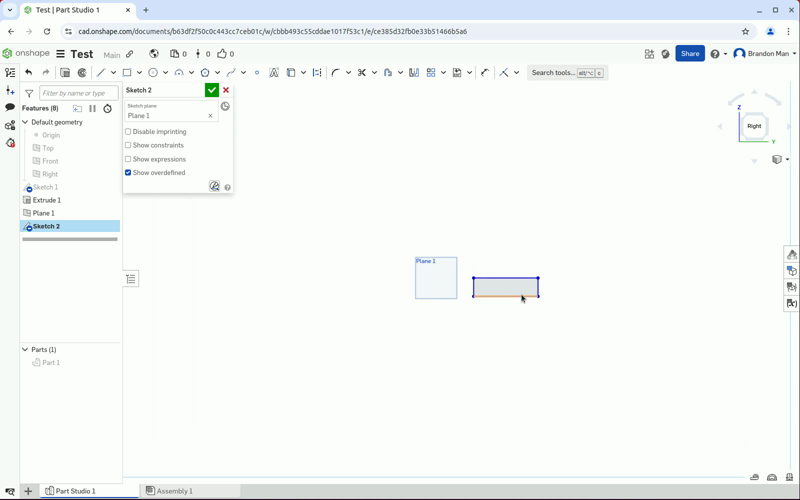
scroll(6)
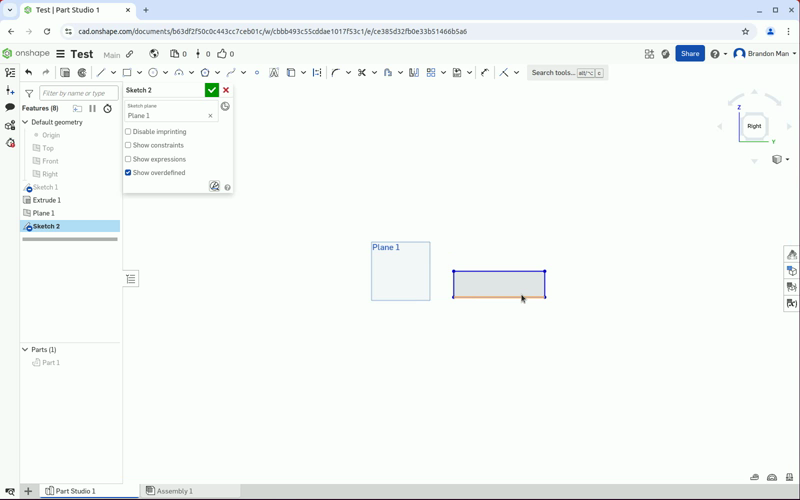
scroll(6)
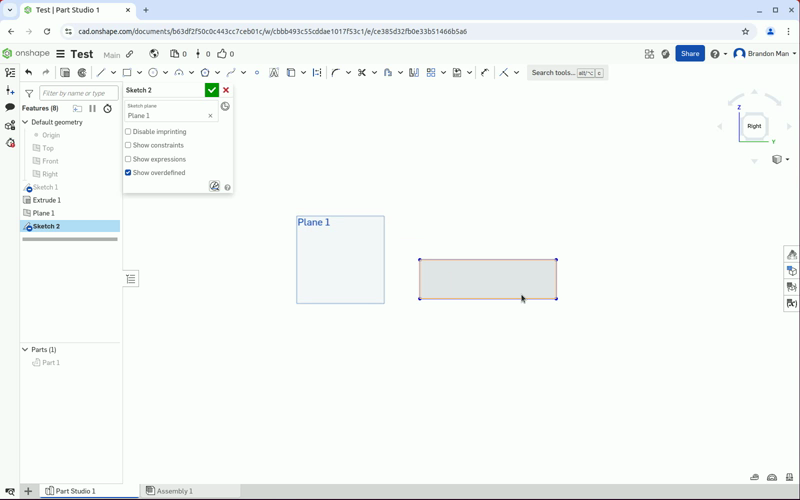
scroll(6)
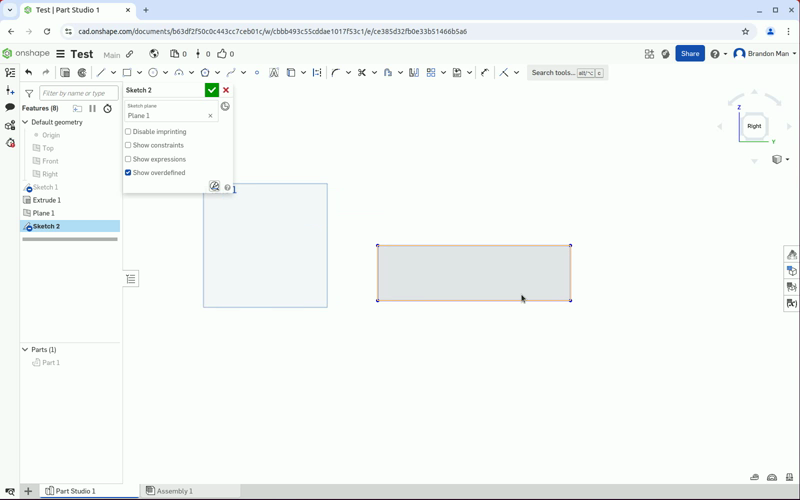
scroll(6)
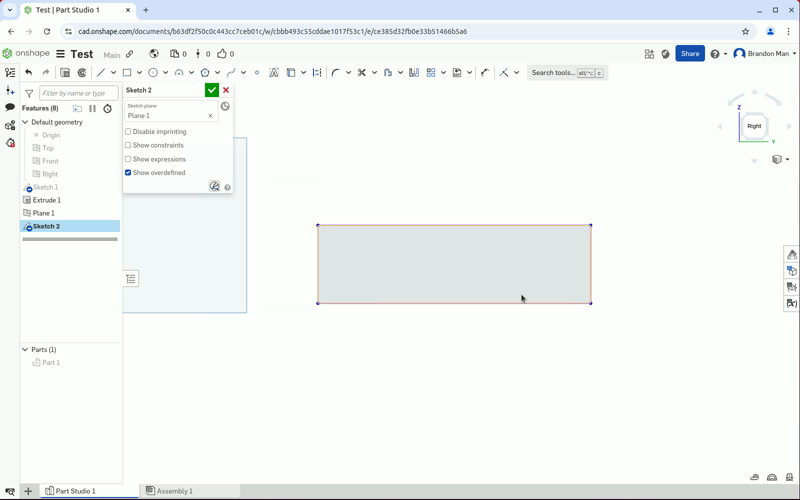
scroll(6)
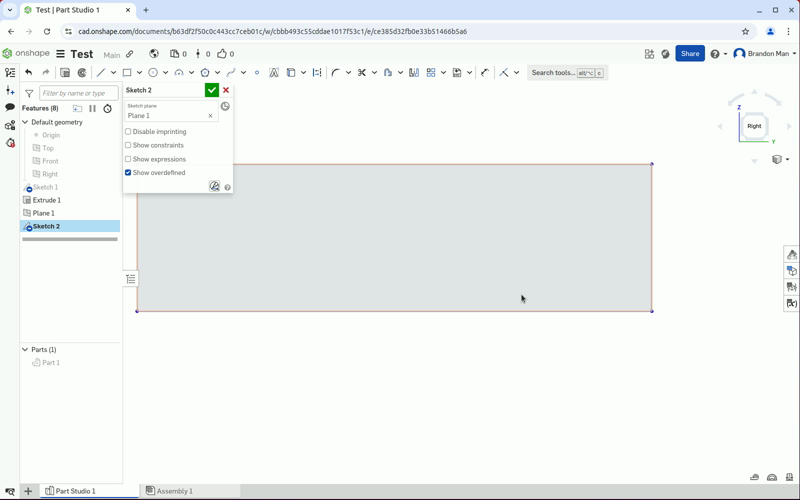
click(521, 294)
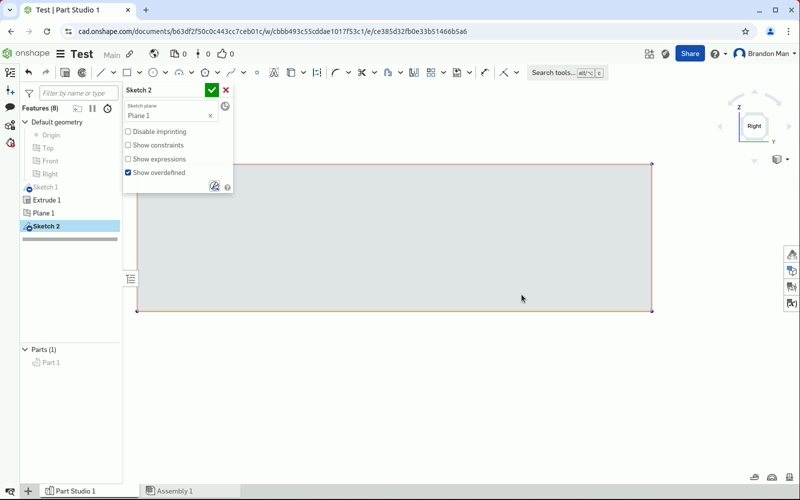
scroll(-6)
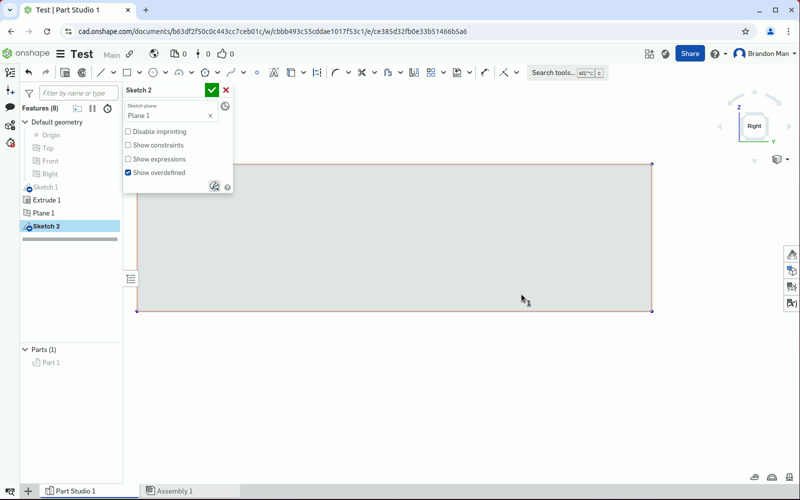
scroll(-6)
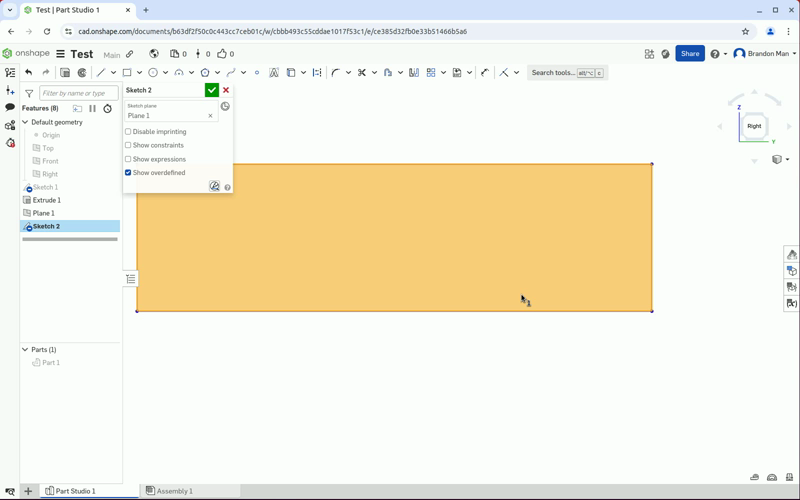
scroll(-6)
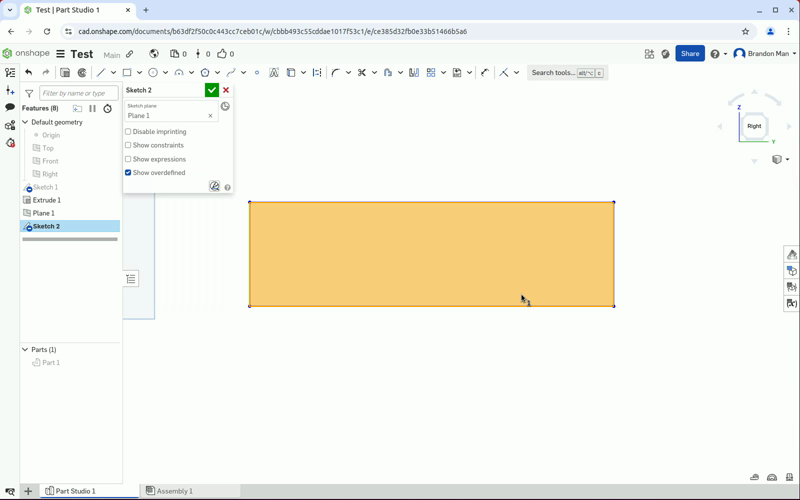
scroll(-6)
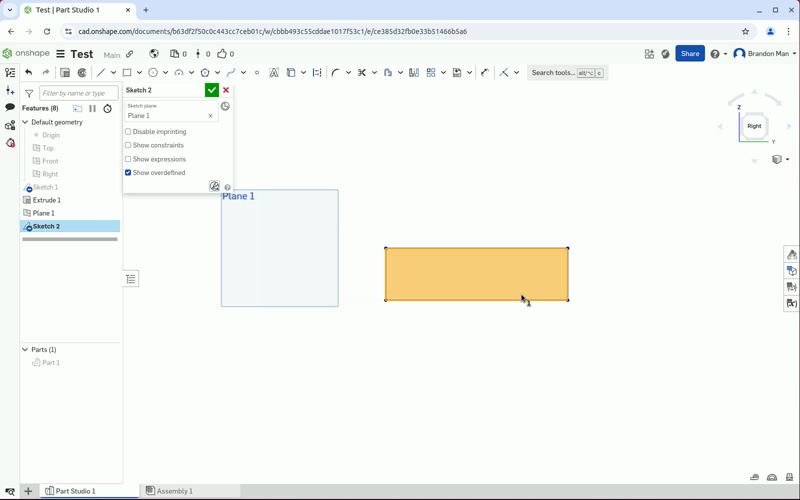
scroll(-6)
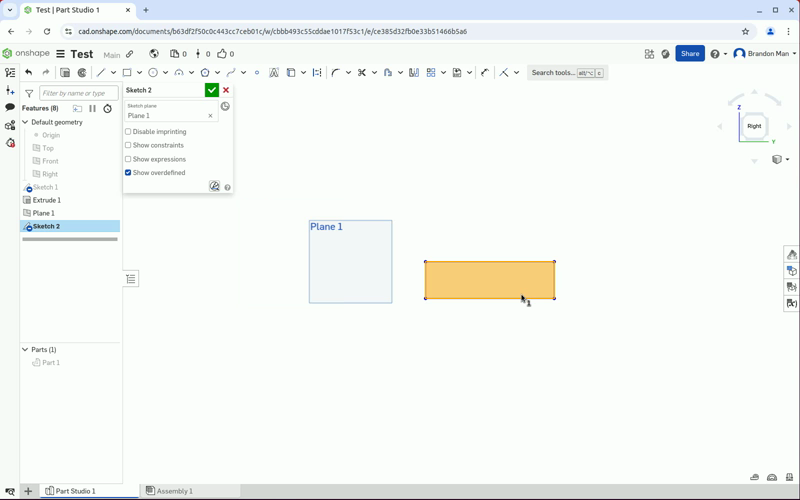
scroll(-6)
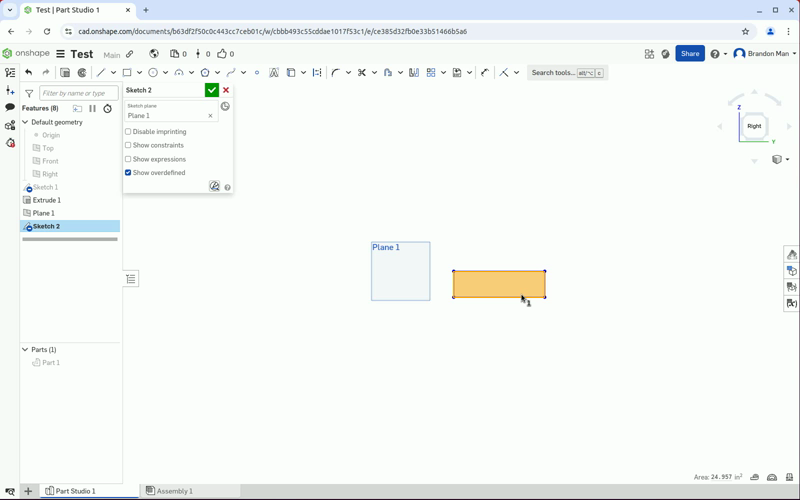
scroll(-6)
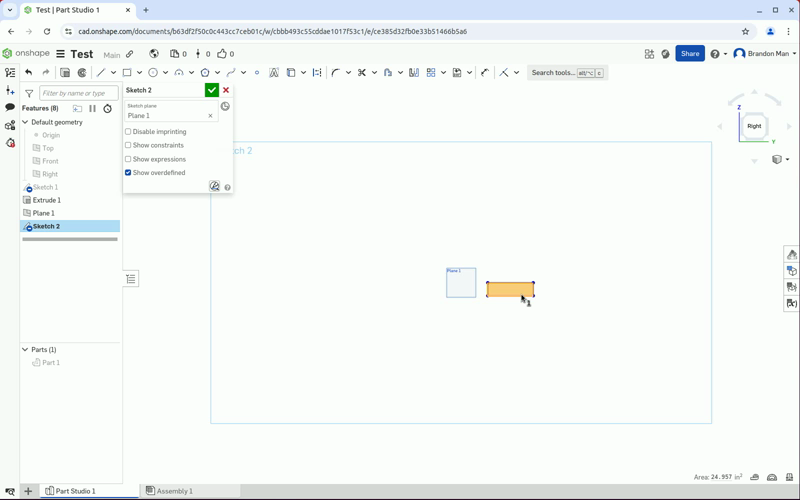
mouse_move(73, 352)
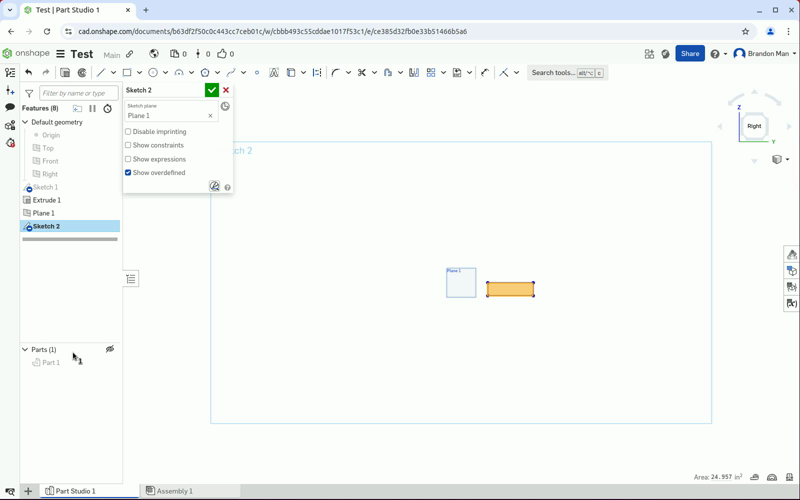
key(shift+y)
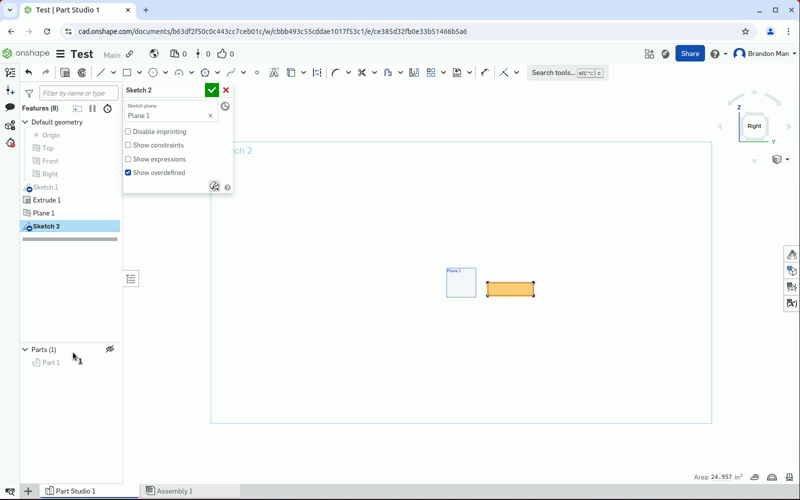
key(shift+e)
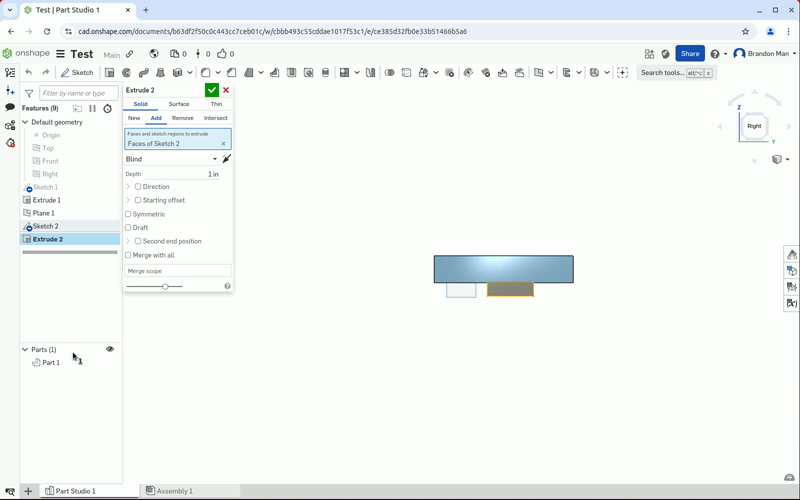
mouse_move(143, 106)
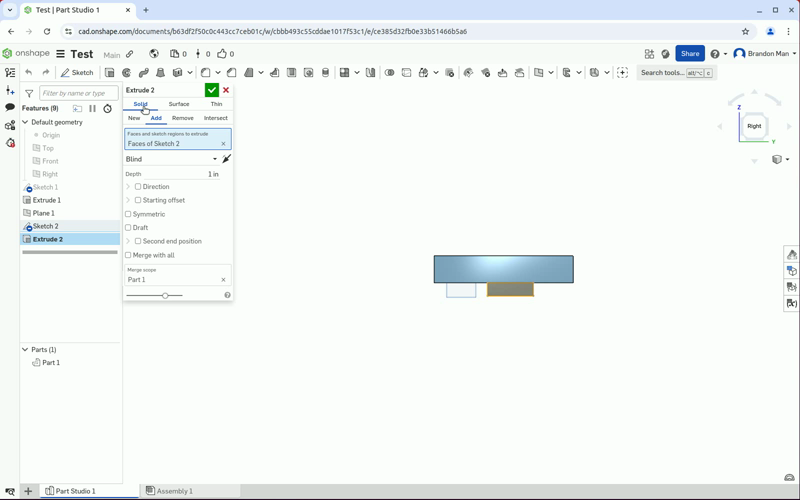
click(143, 106)
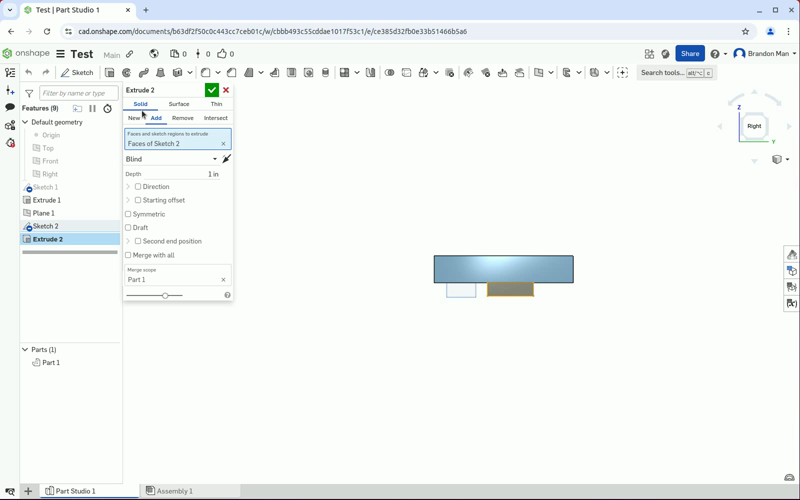
mouse_move(137, 120)
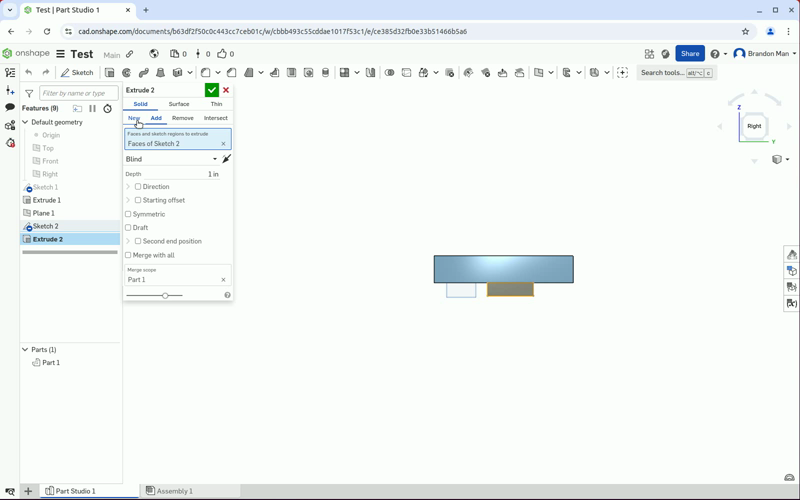
click(137, 120)
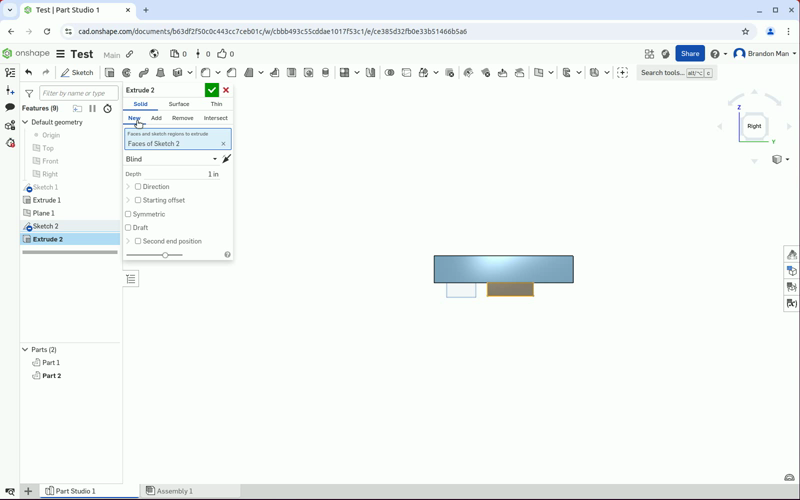
key(tab, 4)
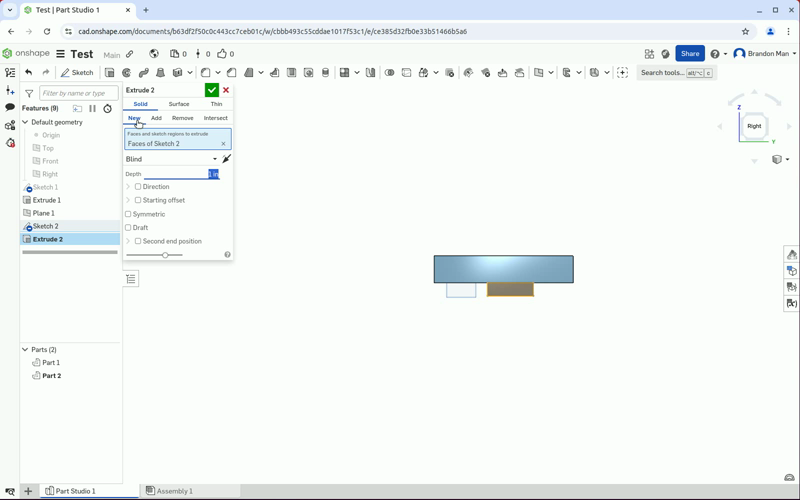
text(-28.645)
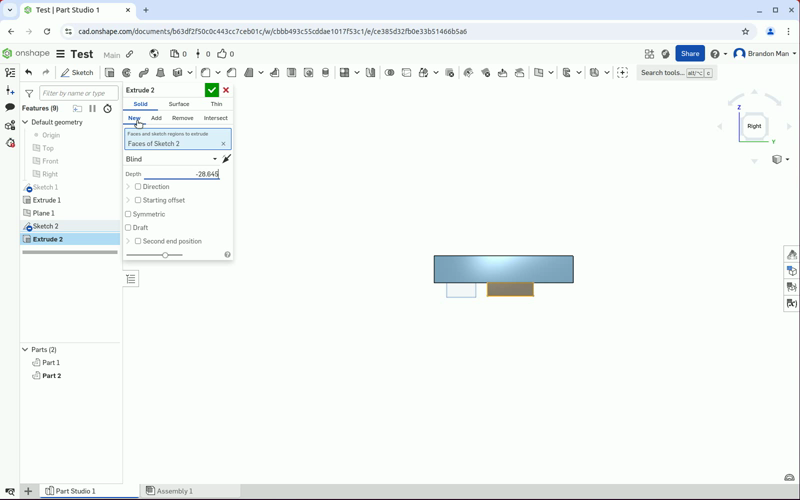
key(enter)
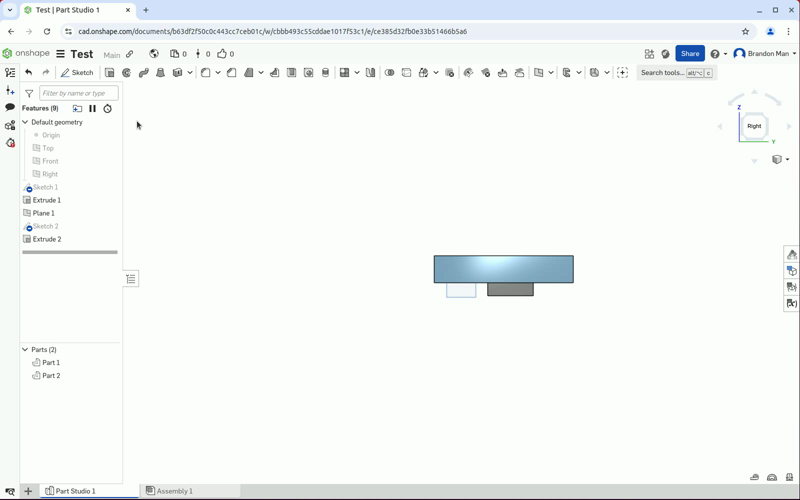
key(shift+h)
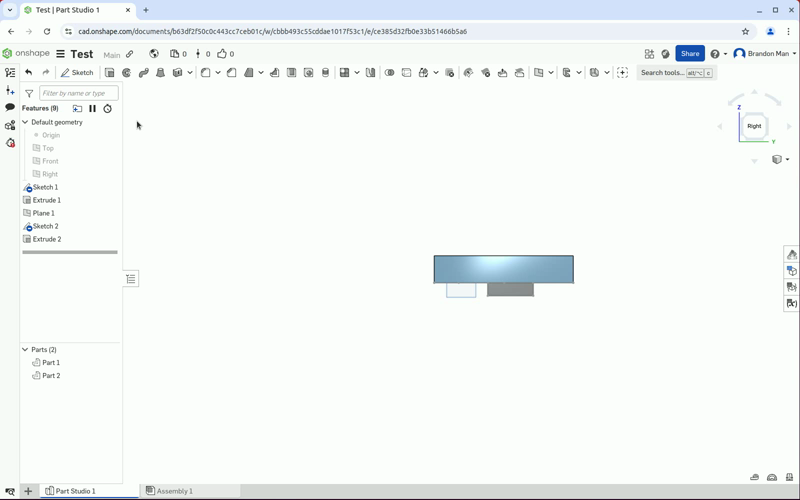
key(shift+h)
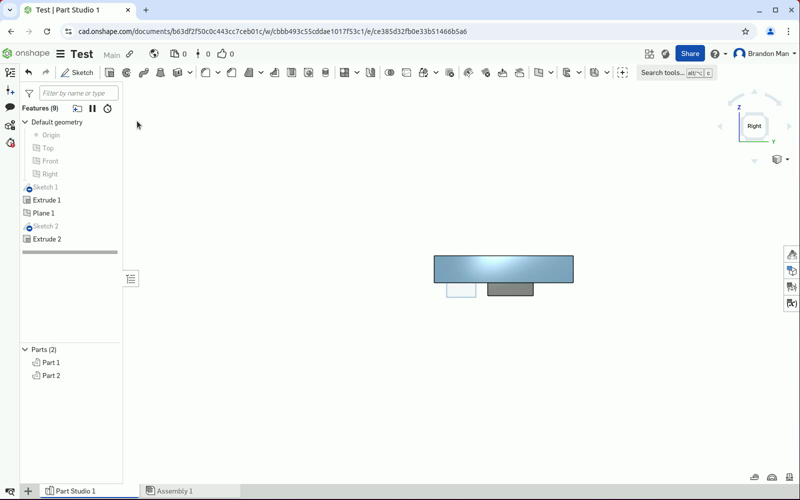
mouse_move(73, 189)
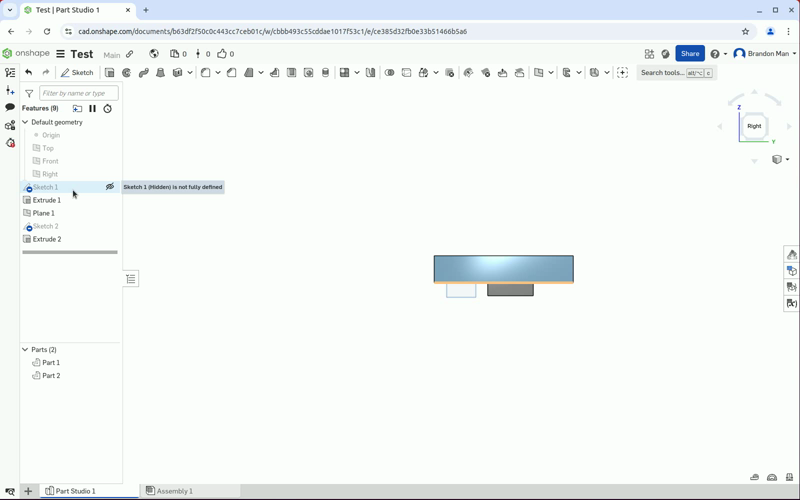
click(73, 189)
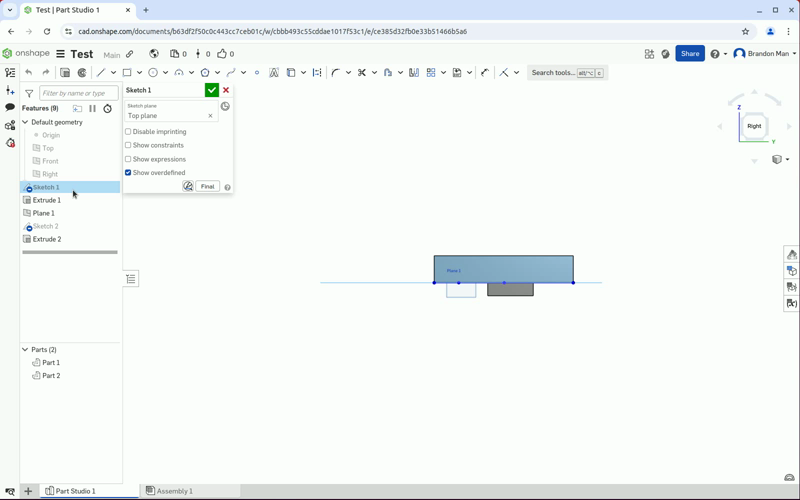
mouse_move(229, 92)
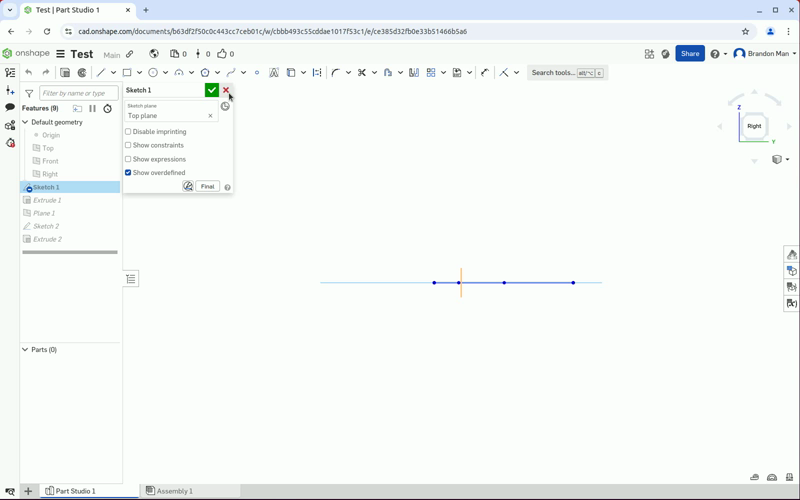
click(229, 92)
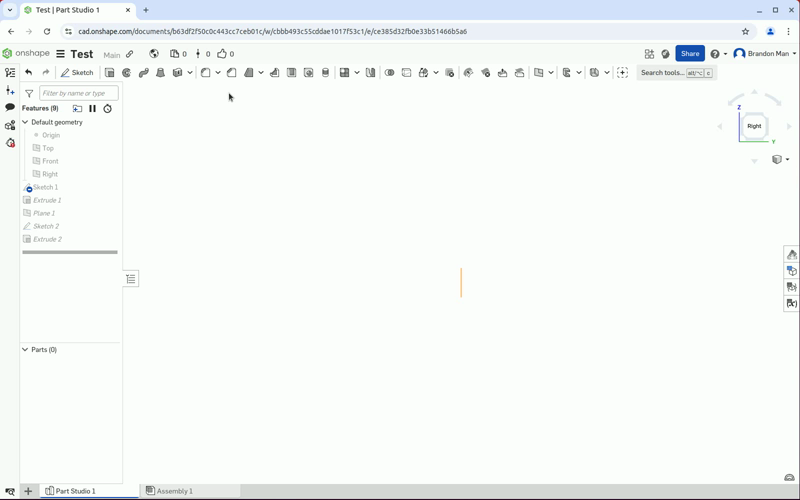
mouse_move(73, 352)
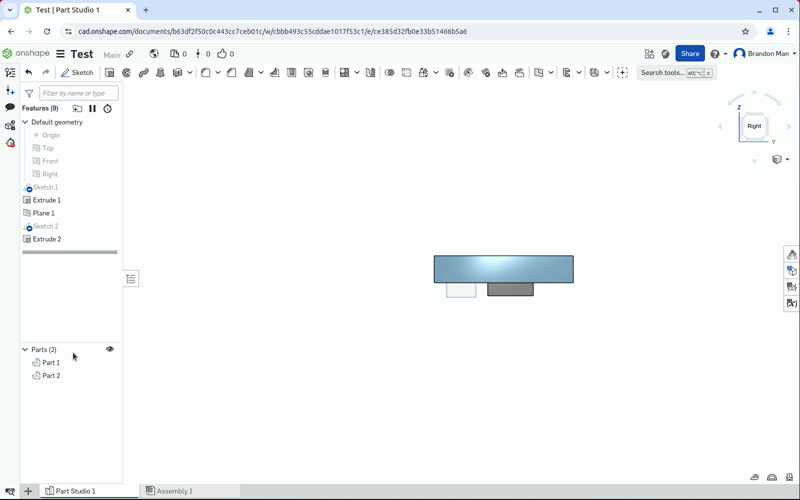
key(y)
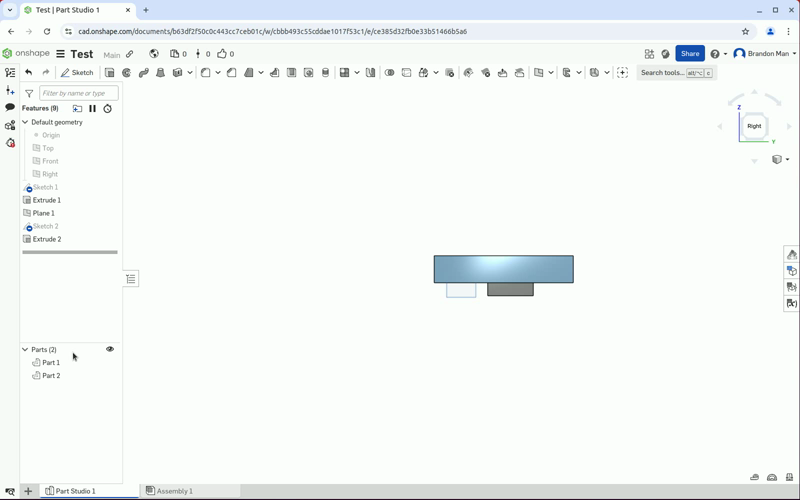
key(shift+p)
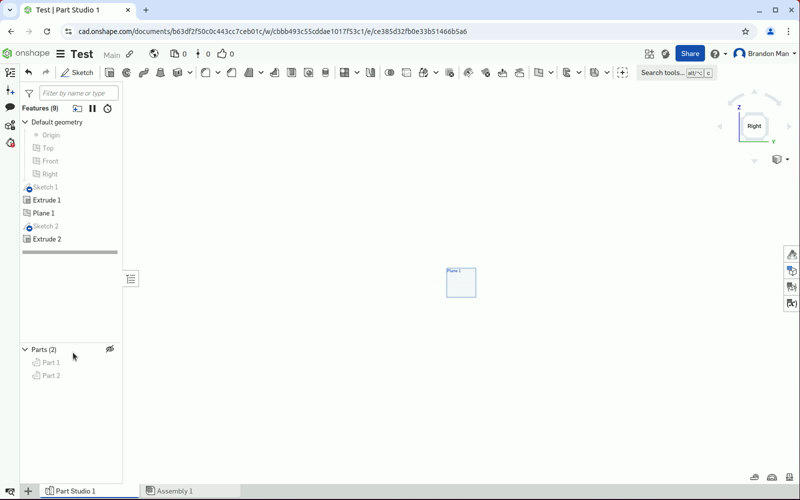
key(space)
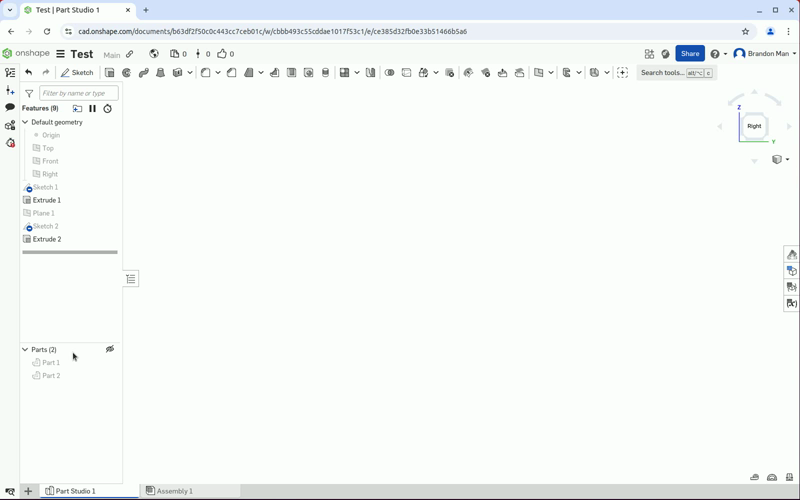
key_down(shift)
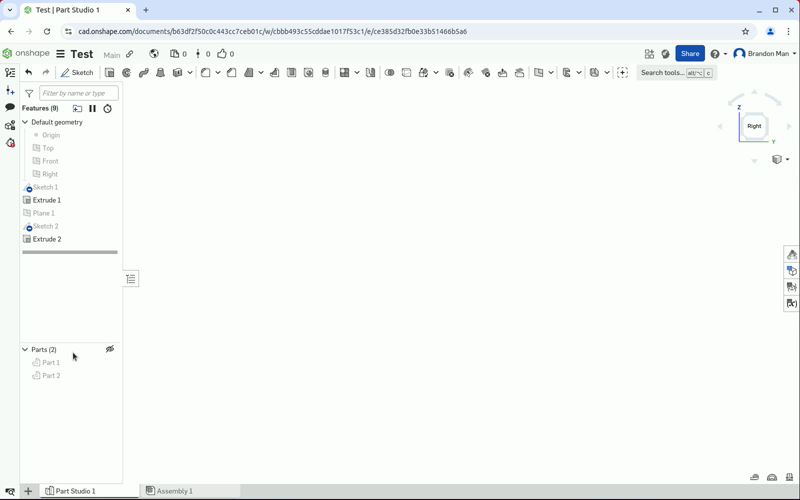
key(right)
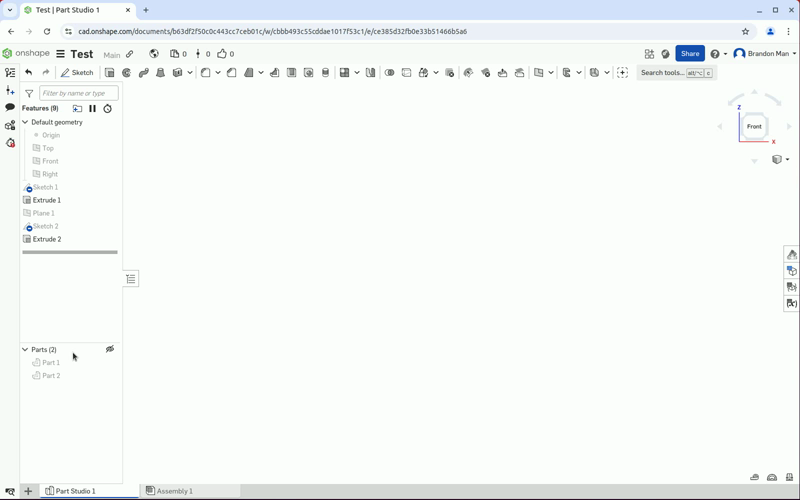
key_up(shift)
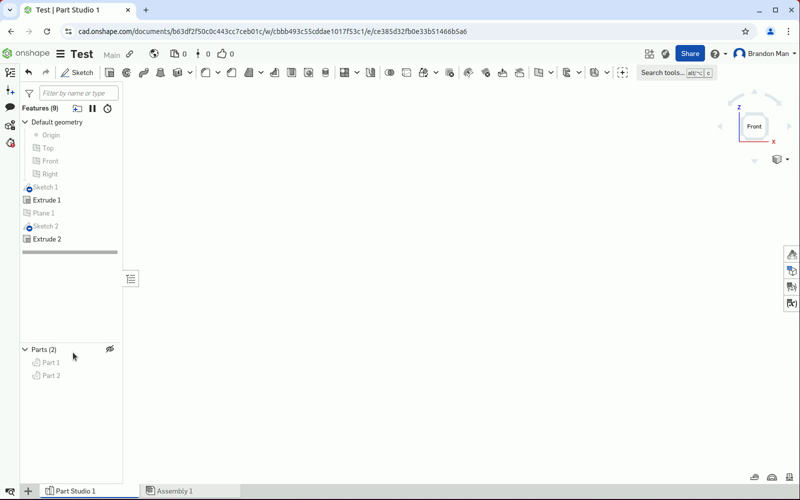
key(space)
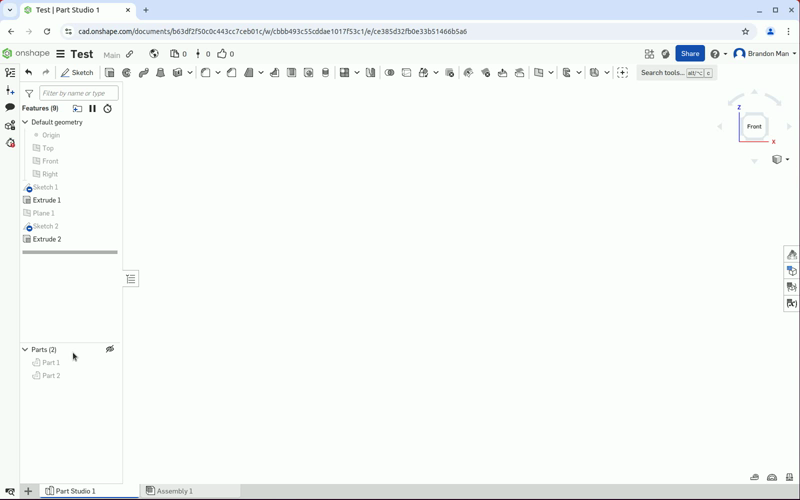
key_down(shift)
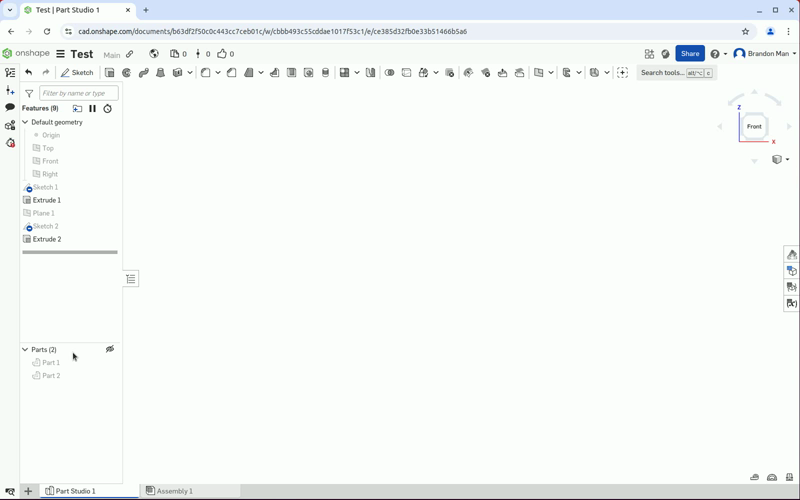
key(down)
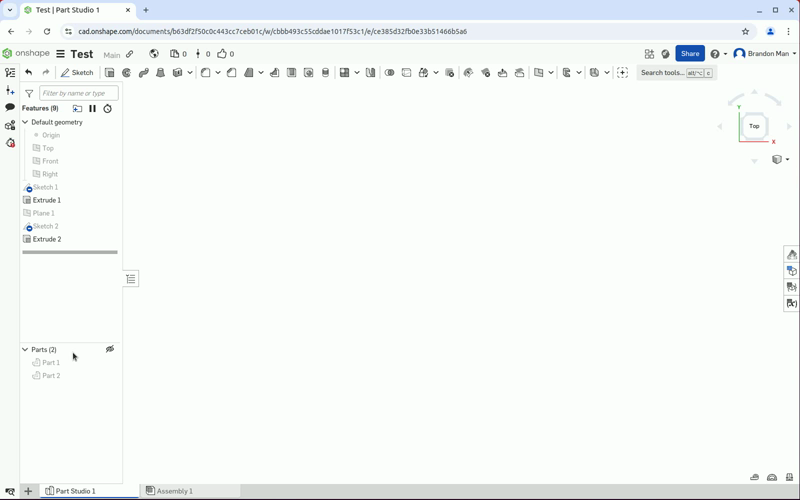
key_up(shift)
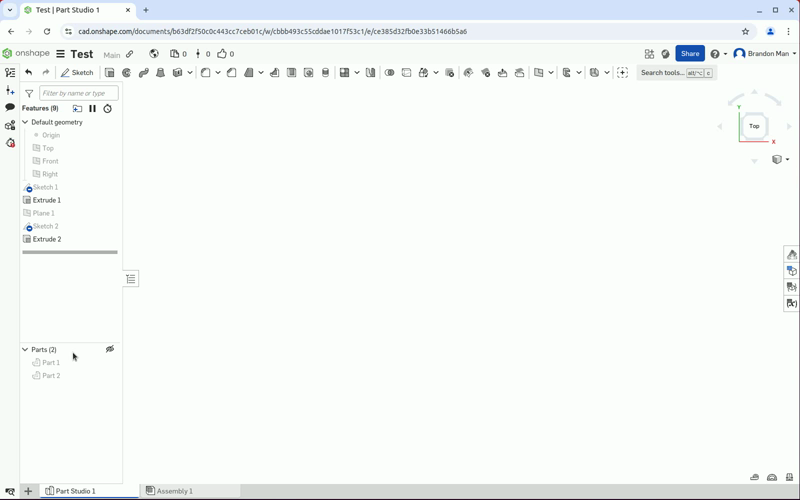
mouse_move(73, 352)
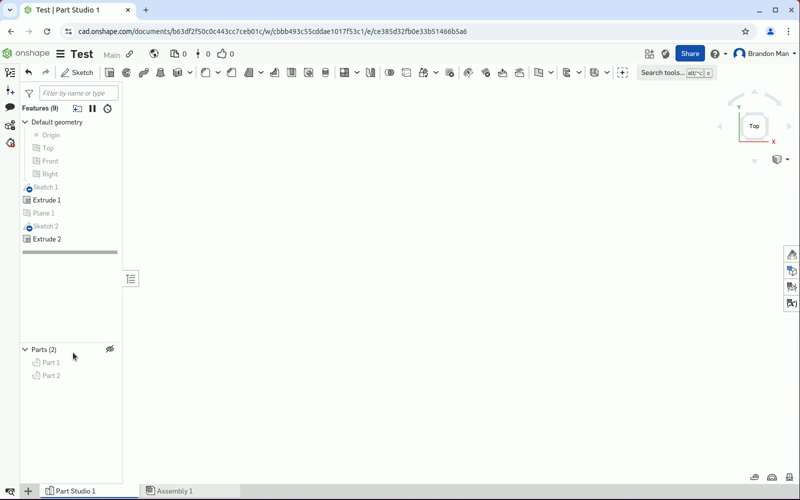
key(shift+y)
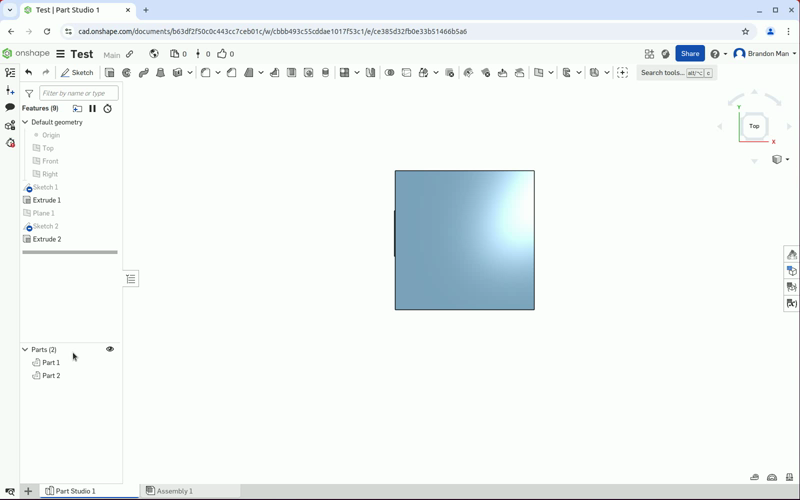
mouse_move(541, 75)
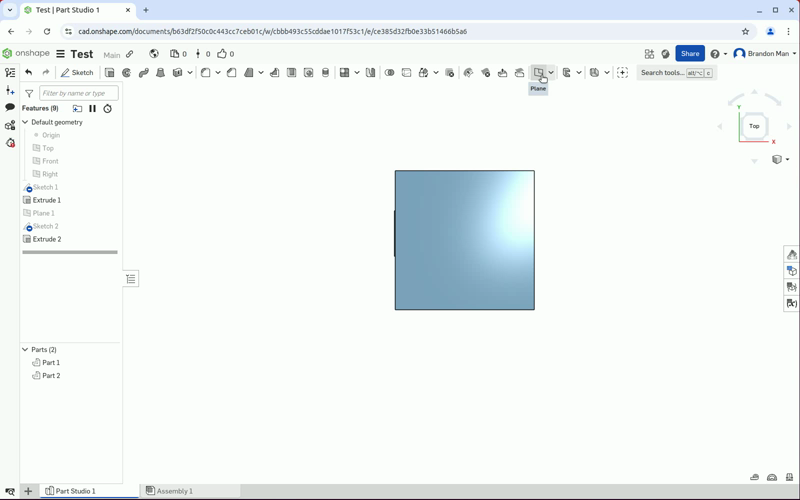
click(541, 75)
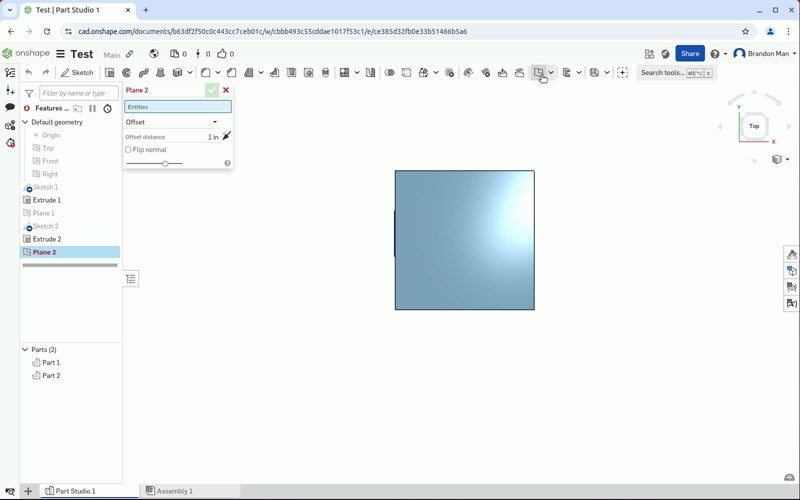
mouse_move(73, 150)
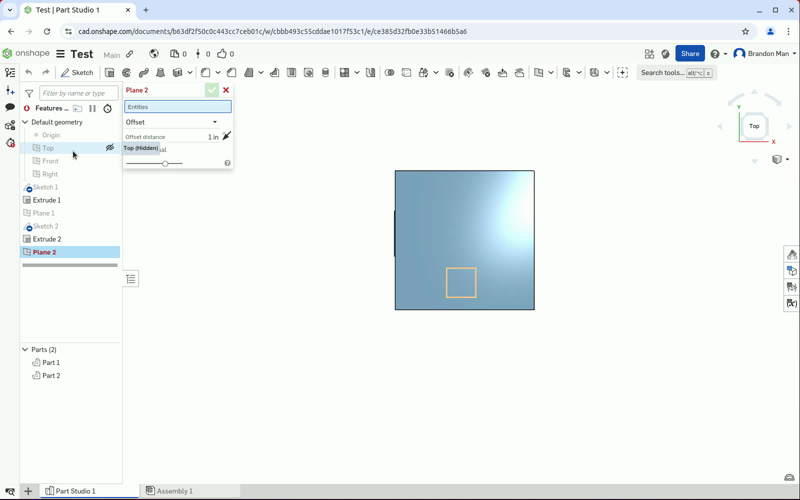
click(73, 150)
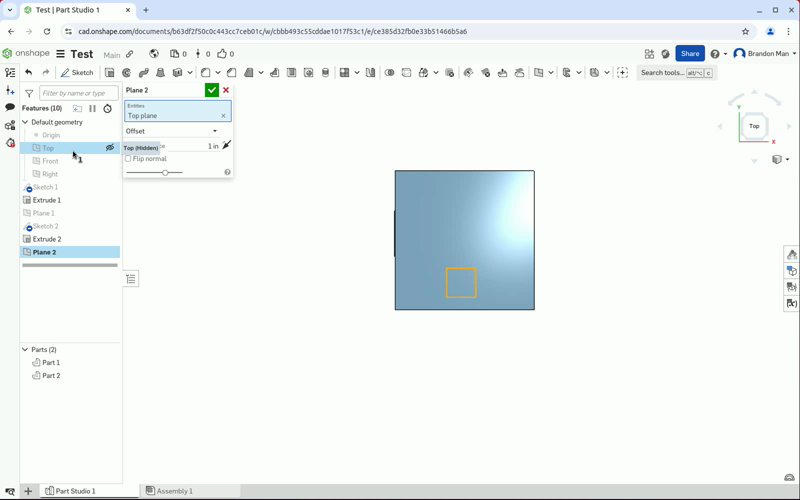
key(tab, 2)
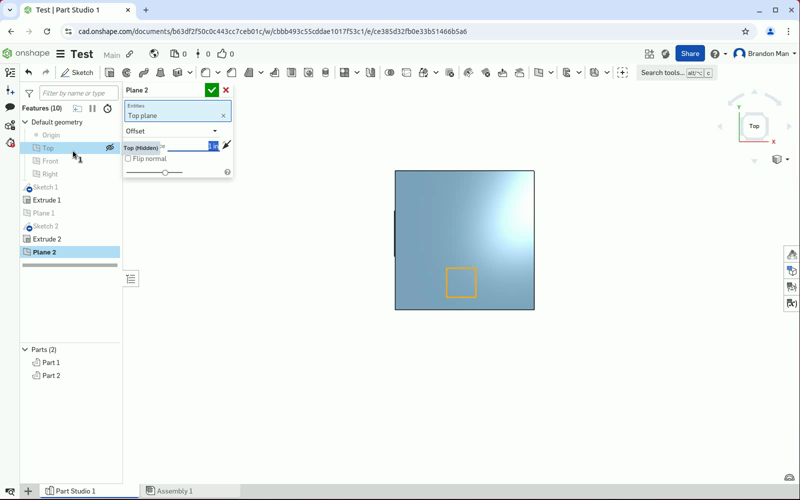
text(5.546)
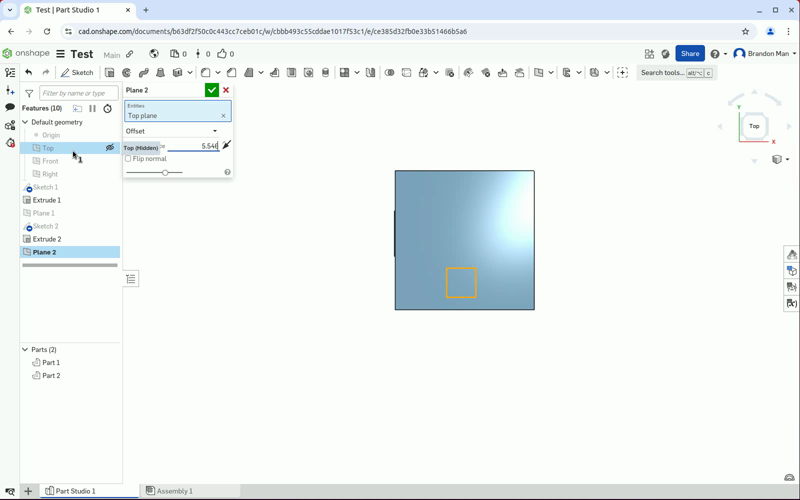
key(enter, 2)
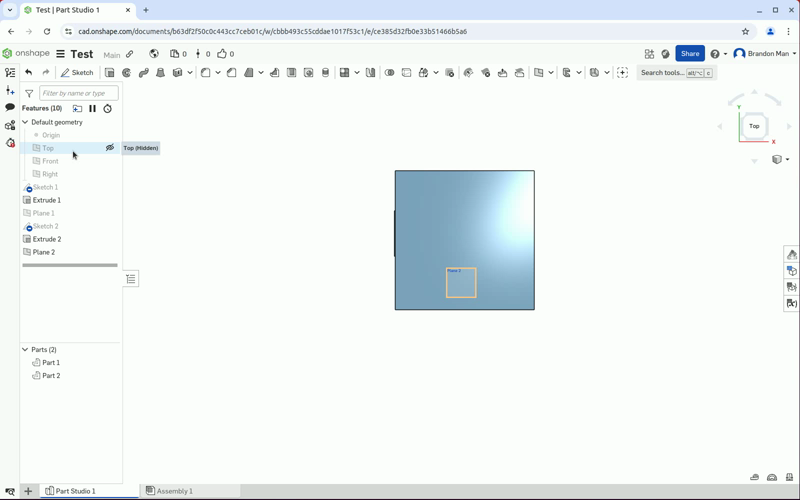
key(shift+s)
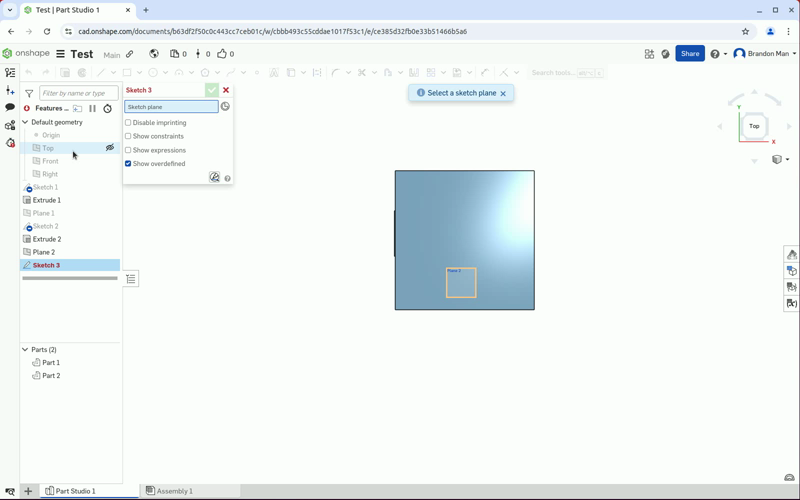
mouse_move(73, 254)
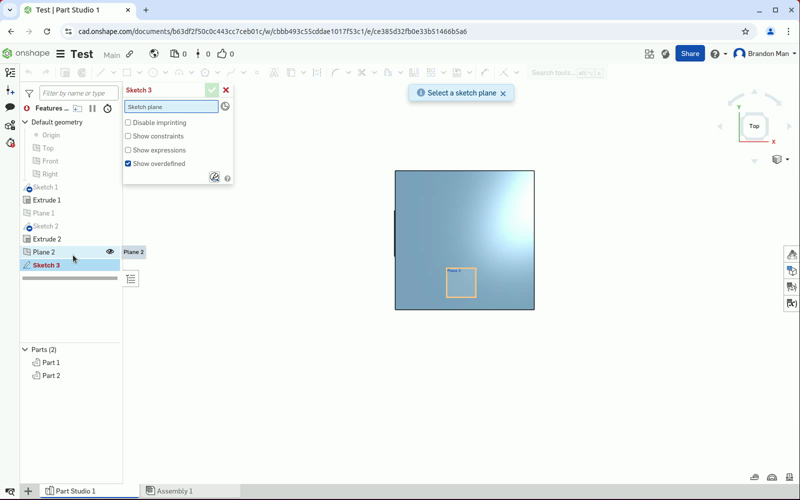
click(73, 254)
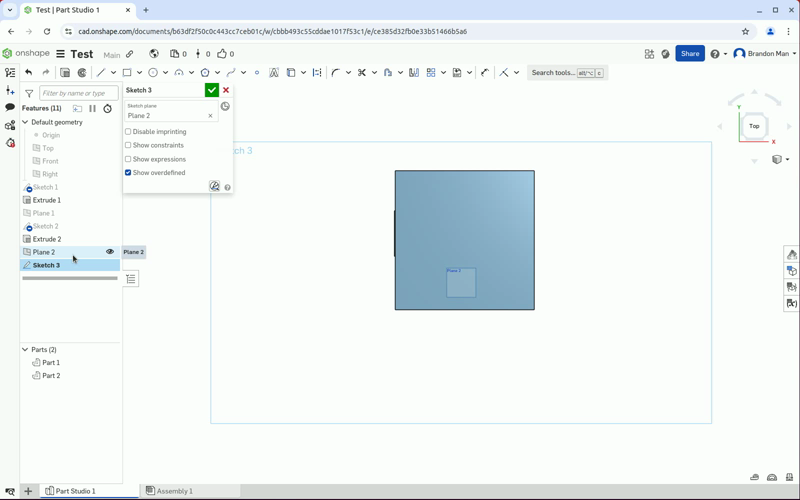
mouse_move(73, 352)
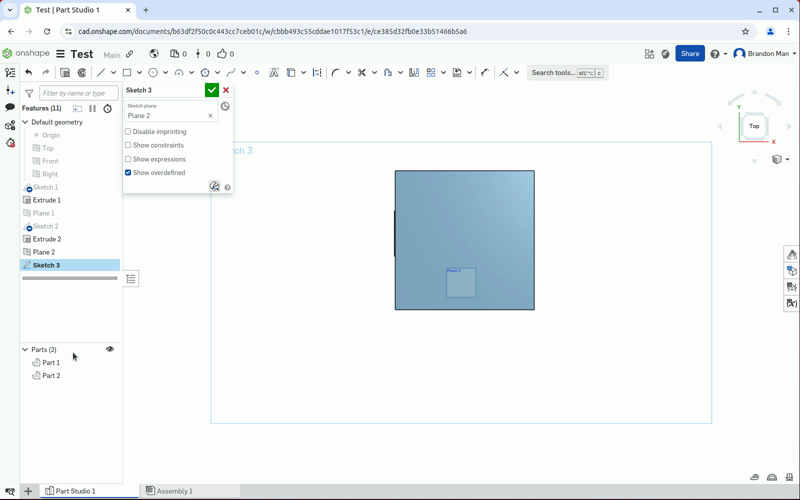
key(y)
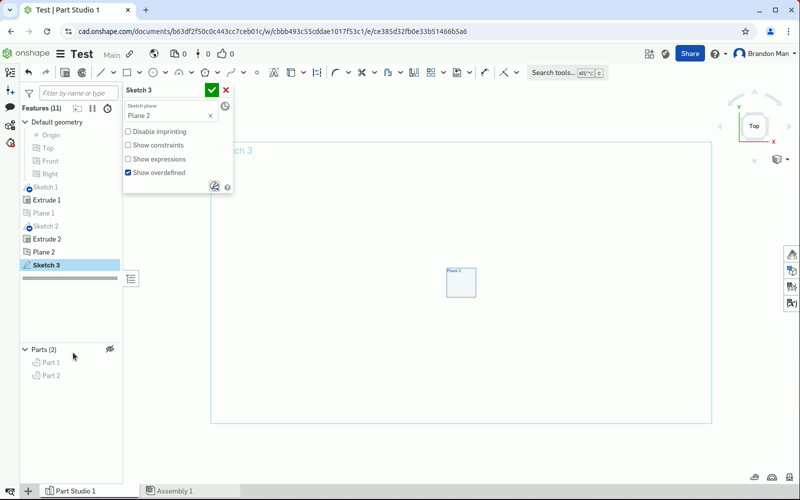
key(l)
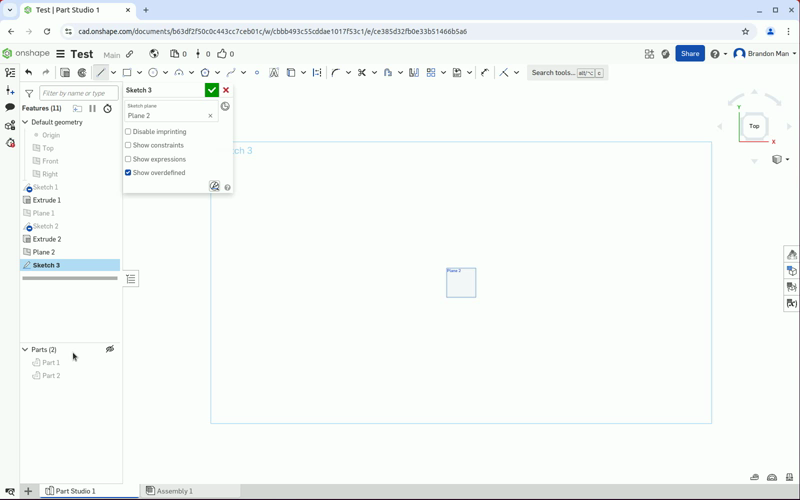
key_down(shift)
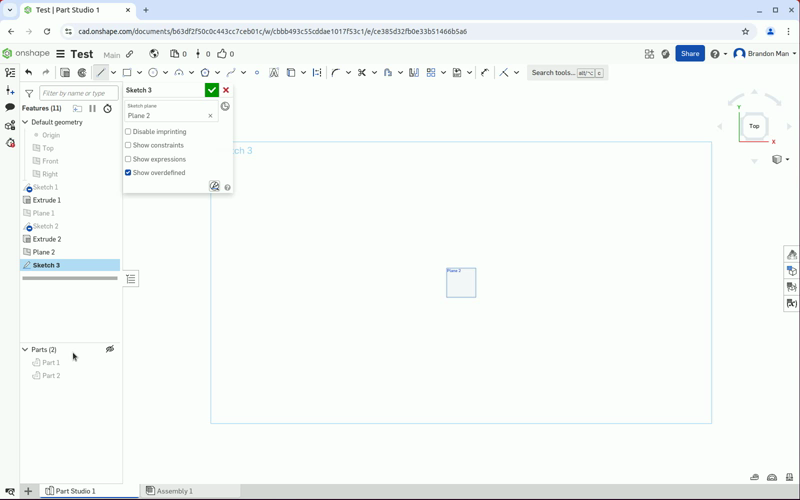
mouse_move(533, 241)
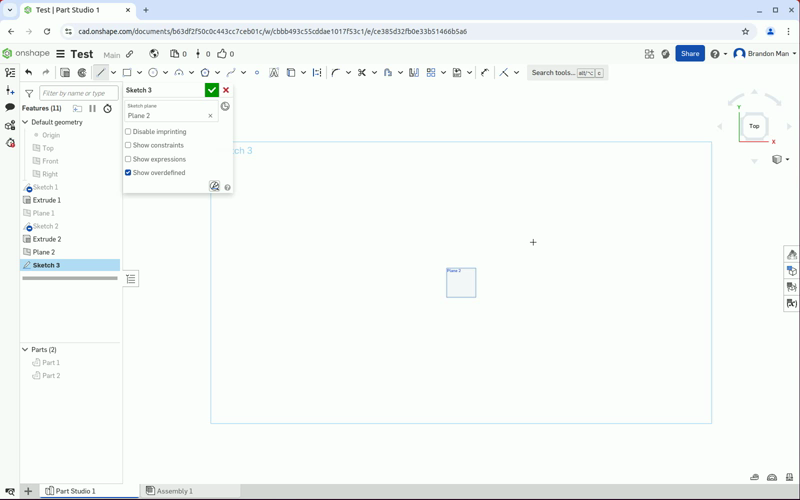
click(533, 241)
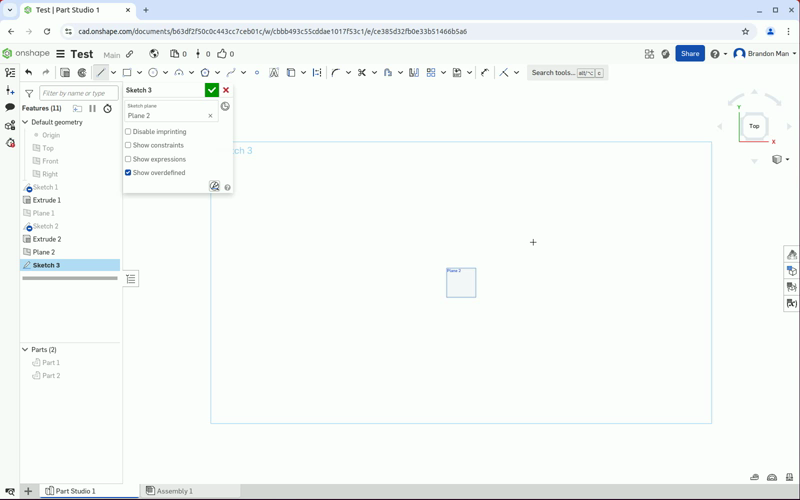
key_up(shift)
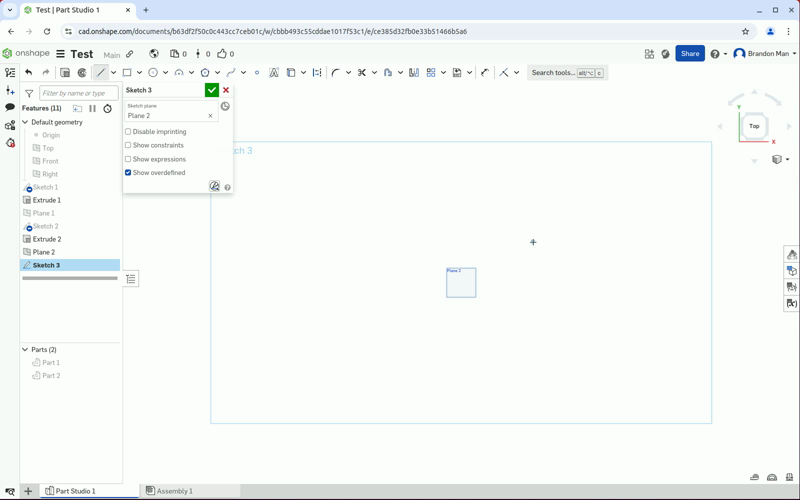
key_down(shift)
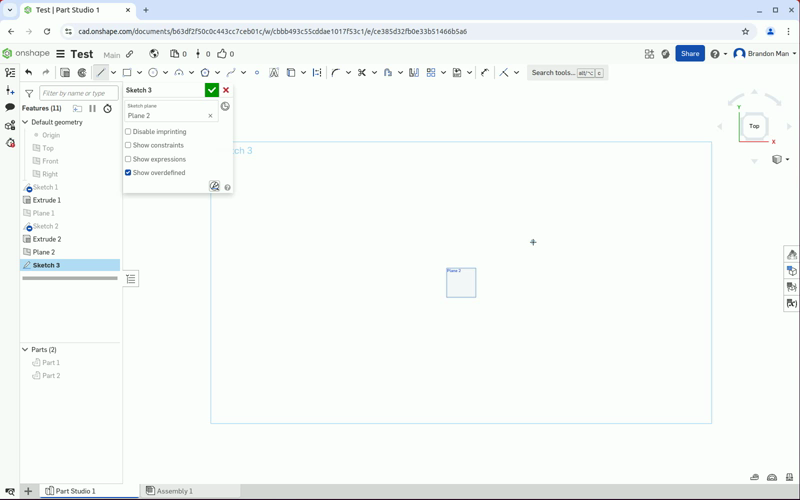
mouse_move(563, 241)
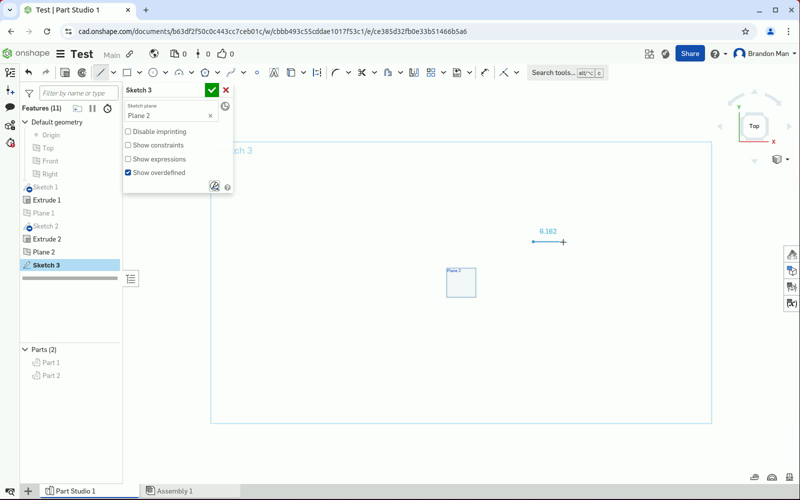
mouse_move(569, 241)
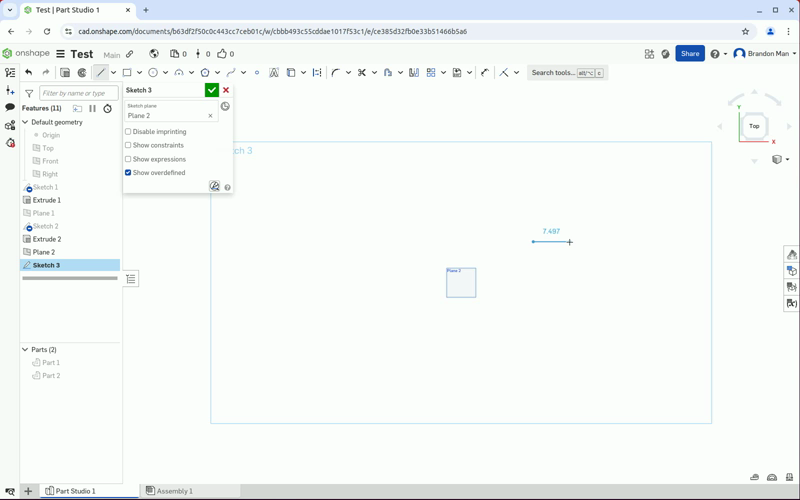
click(569, 241)
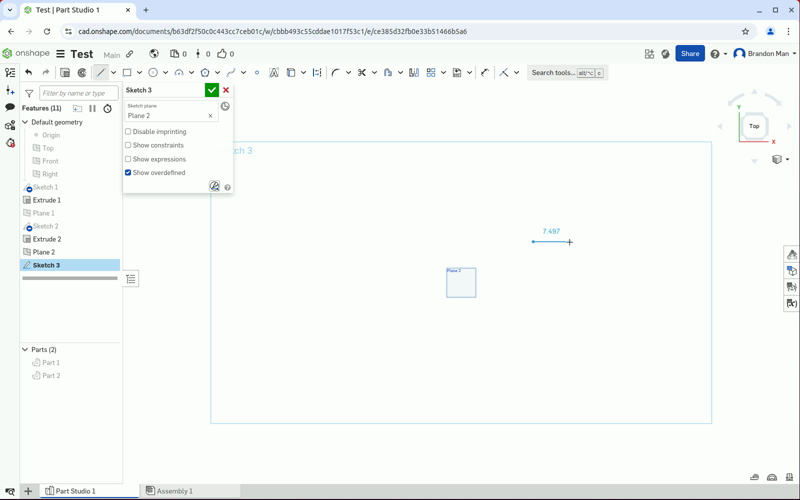
key_up(shift)
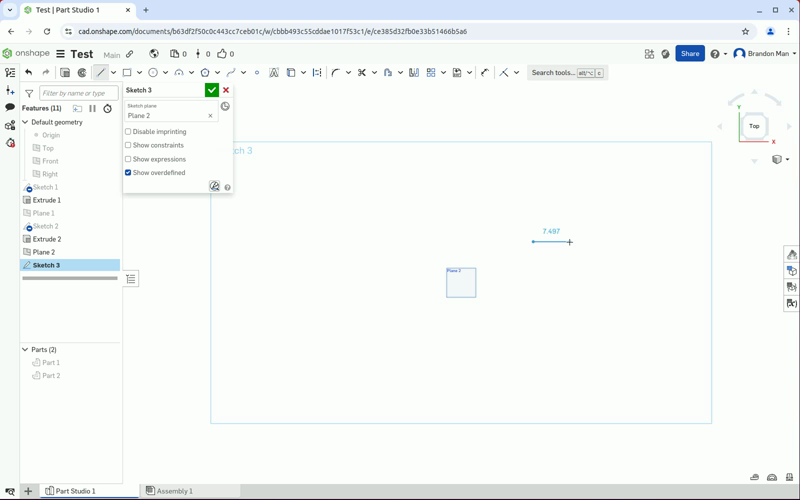
key_down(shift)
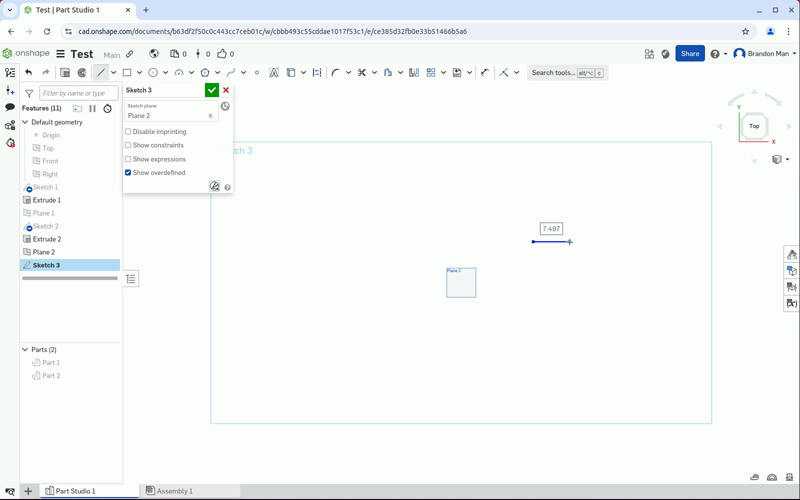
mouse_move(569, 170)
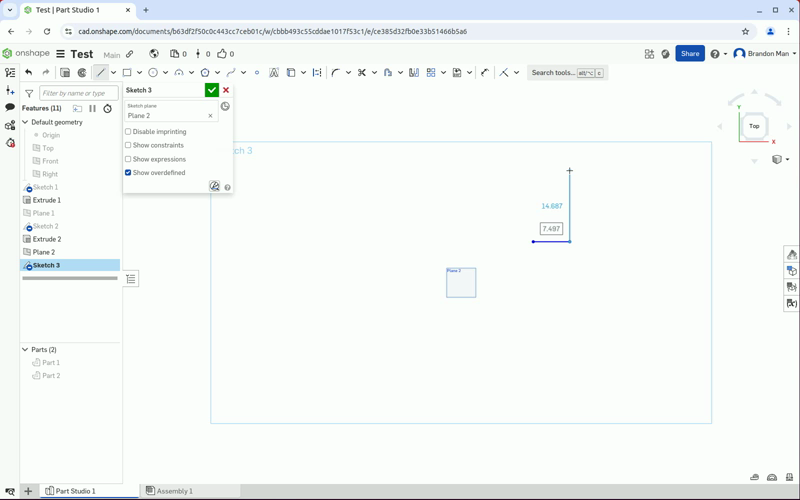
click(569, 170)
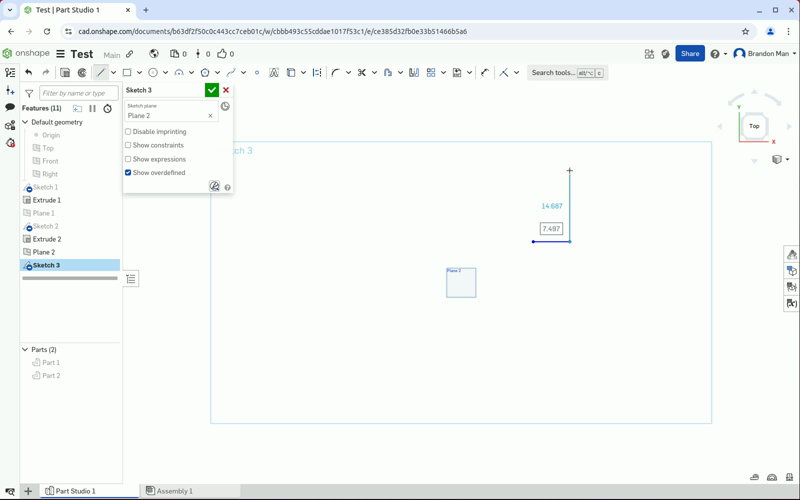
key_up(shift)
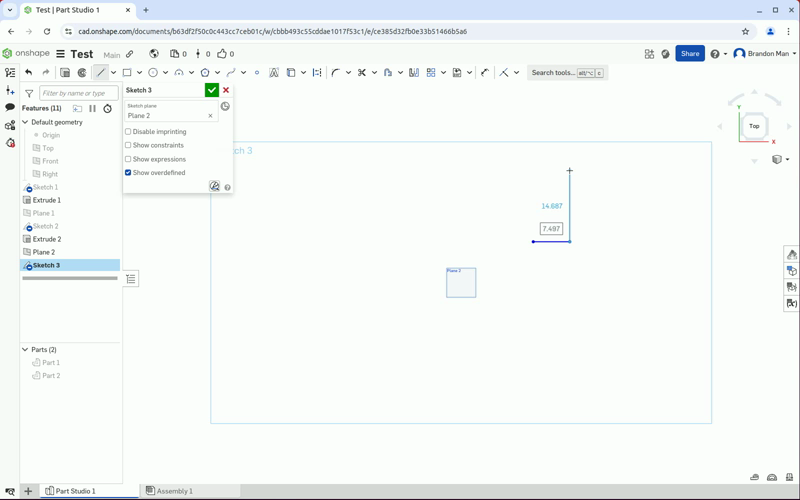
key_down(shift)
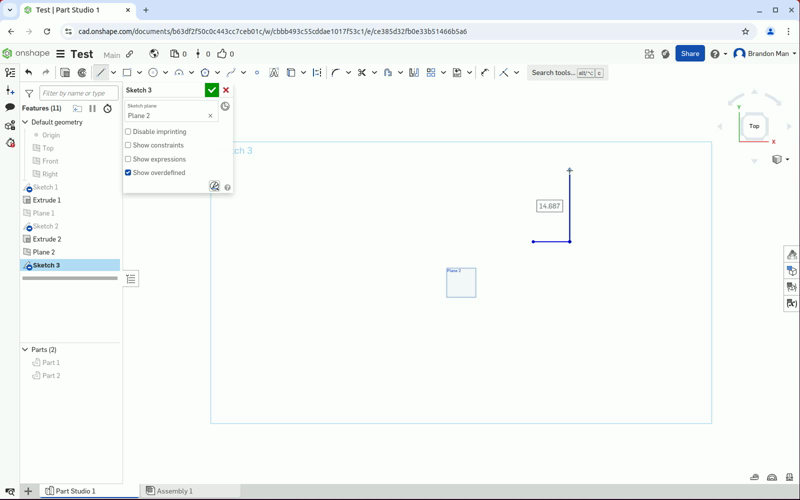
mouse_move(589, 170)
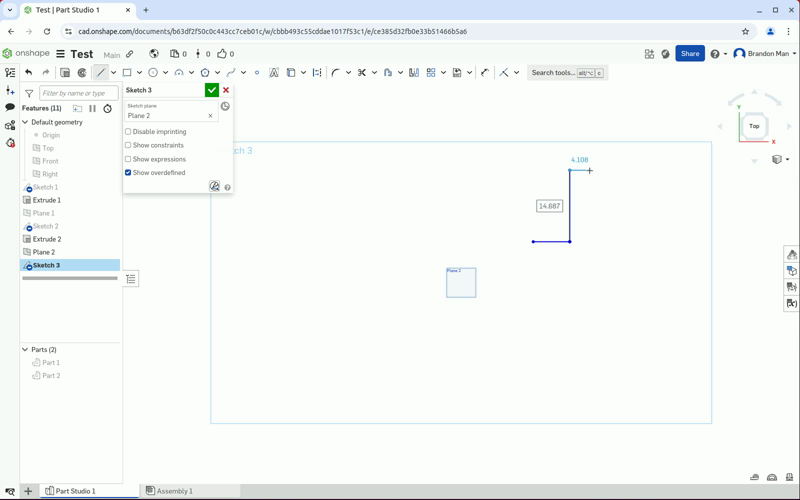
mouse_move(533, 170)
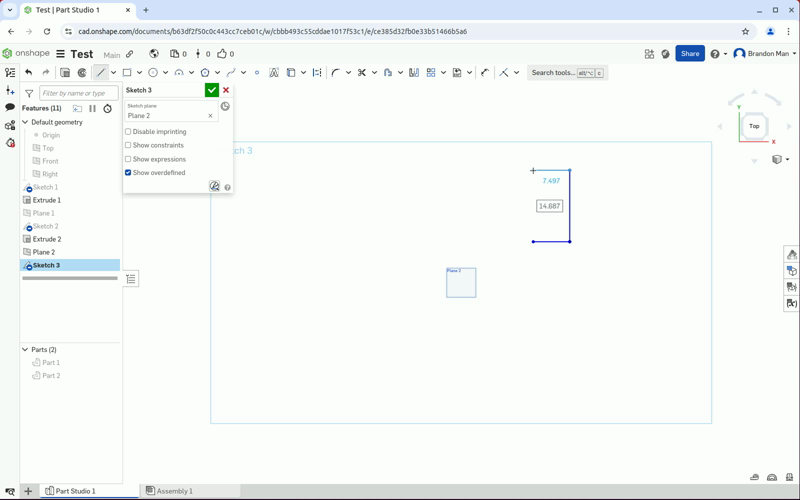
click(533, 170)
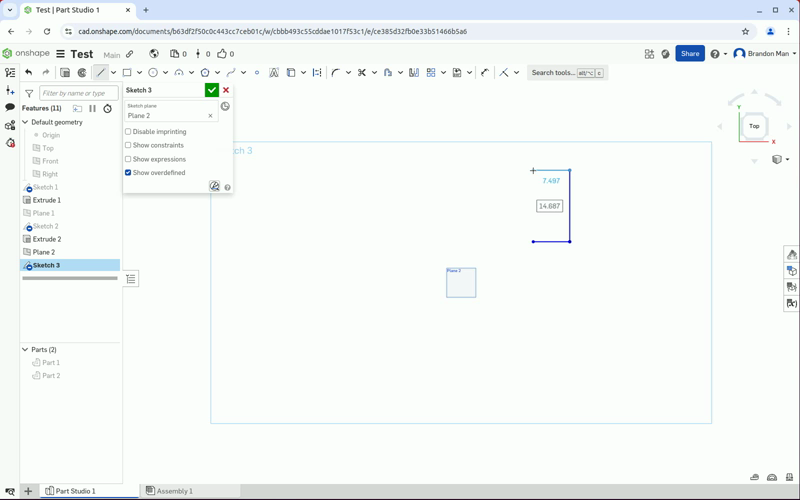
key_up(shift)
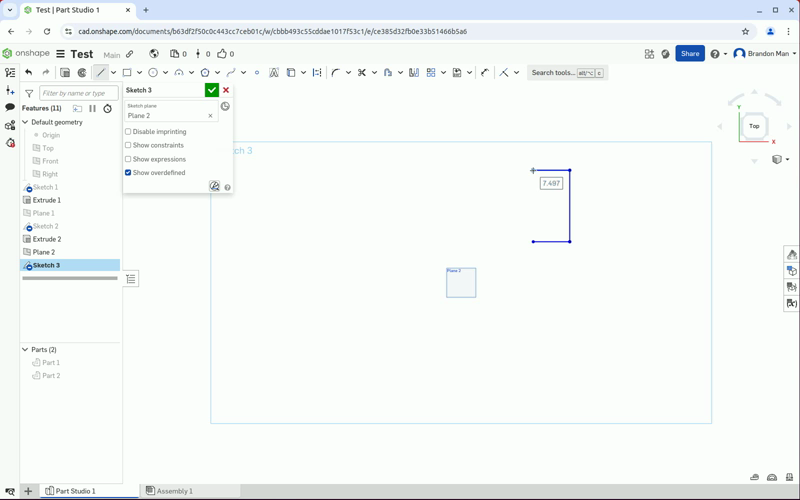
key_down(shift)
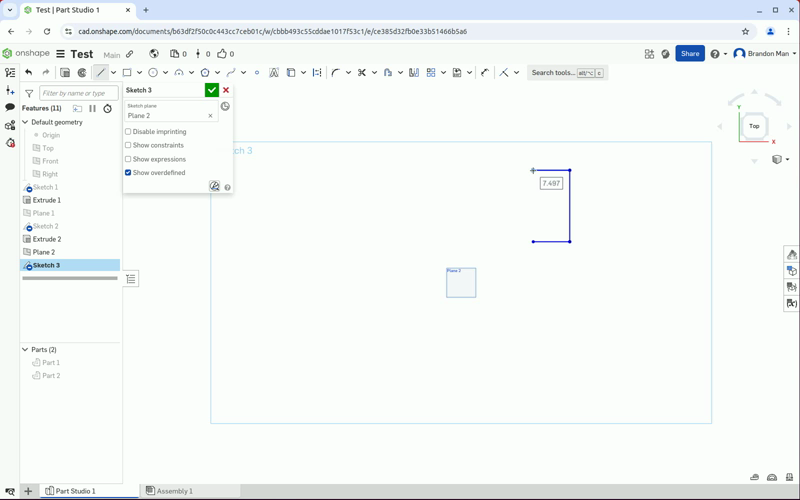
mouse_move(533, 241)
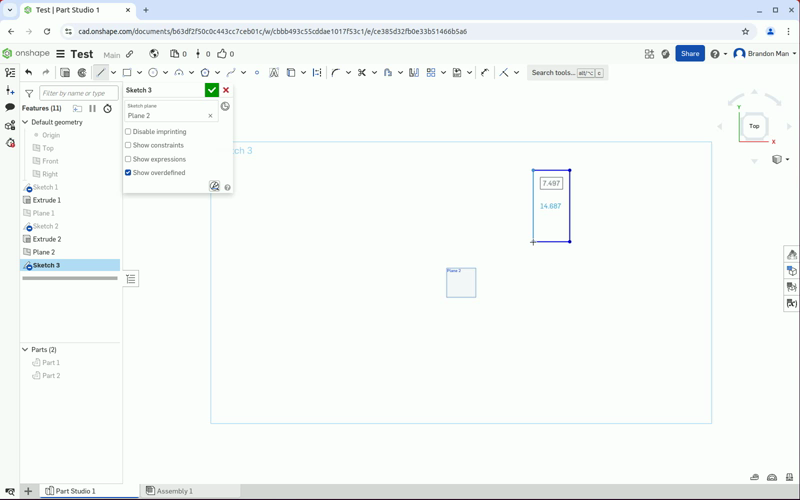
key_up(shift)
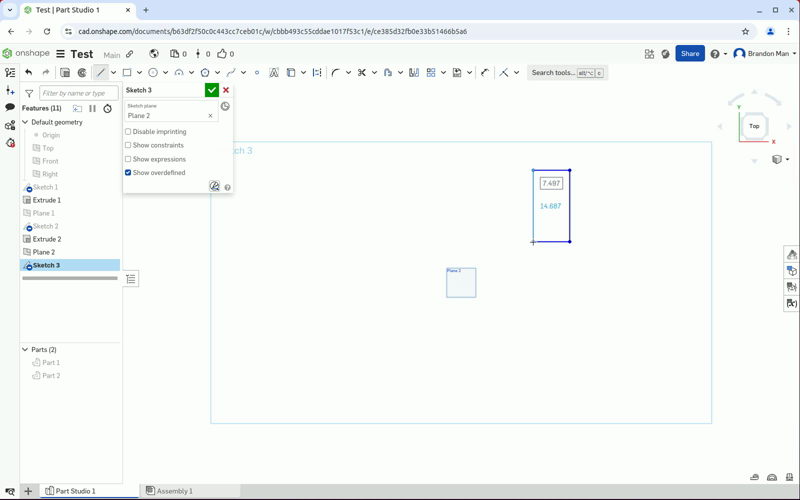
click(533, 241)
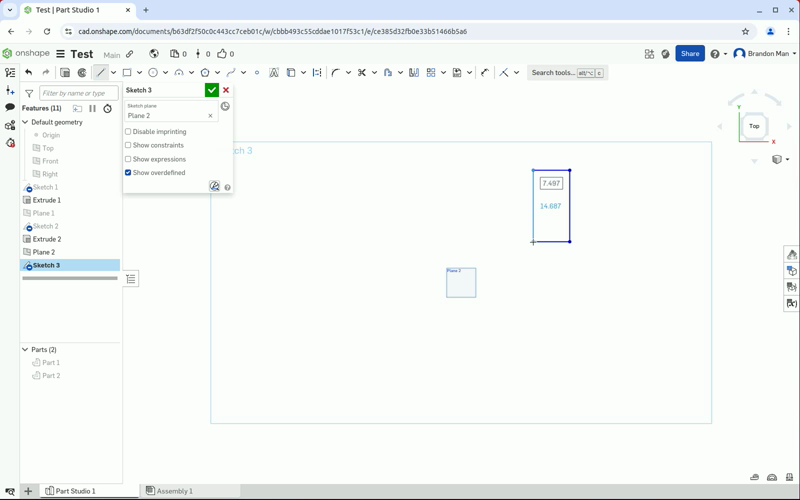
key(esc)
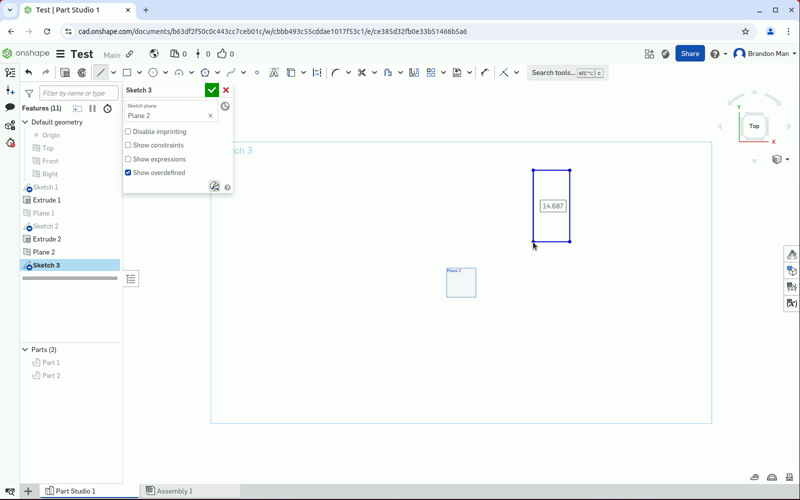
mouse_move(542, 174)
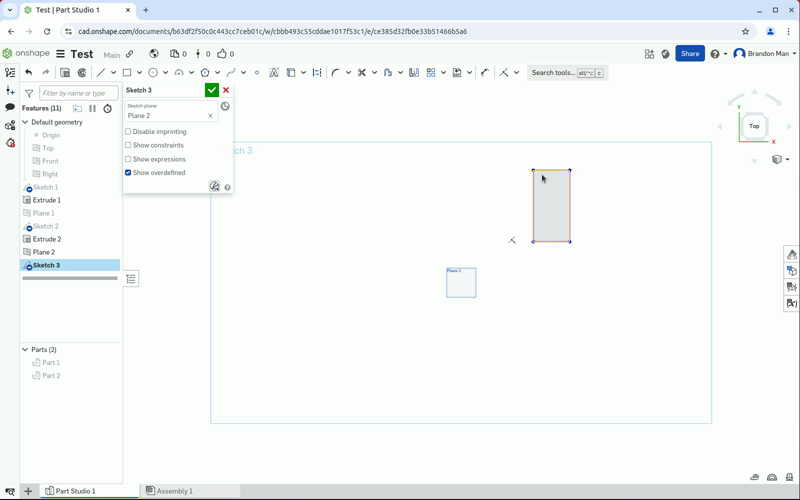
click(542, 174)
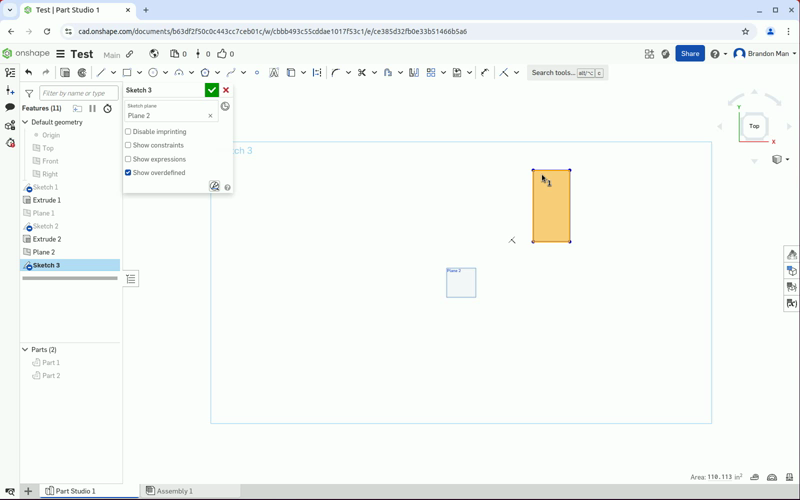
mouse_move(73, 352)
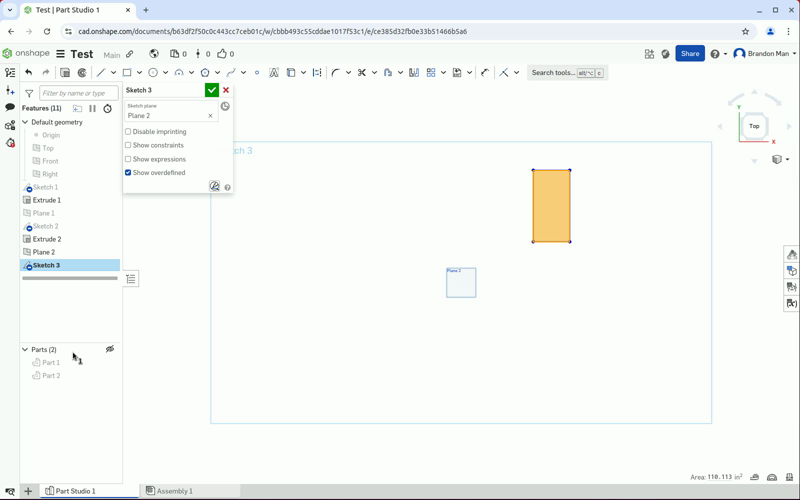
key(shift+y)
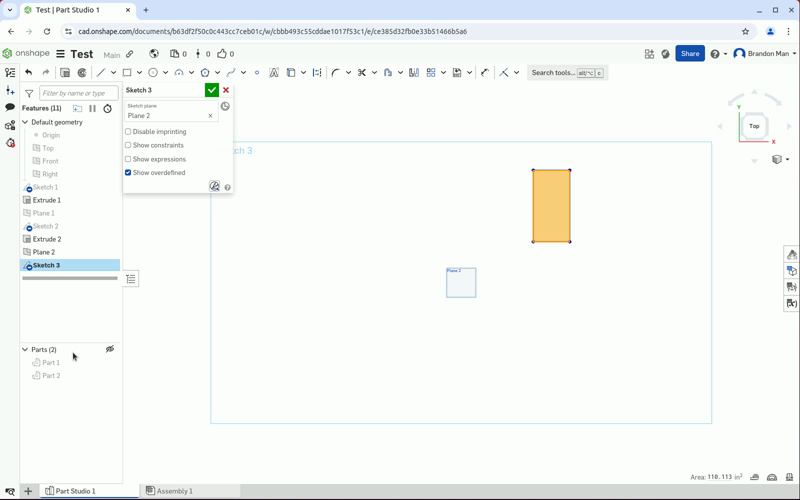
key(shift+e)
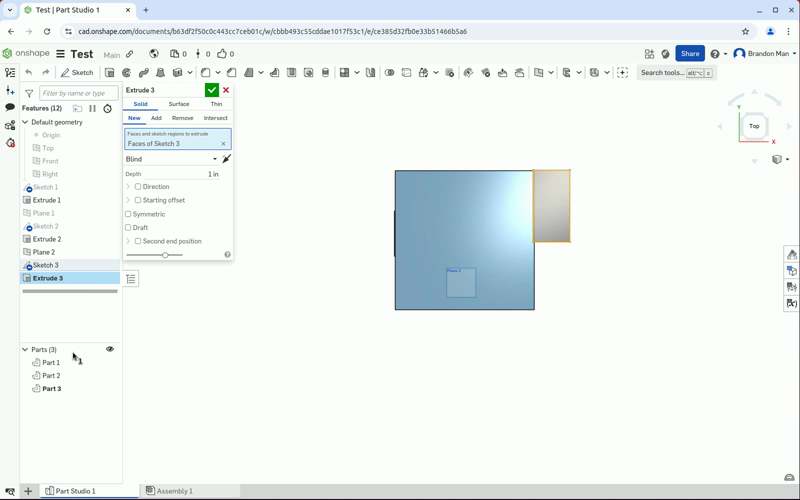
mouse_move(143, 106)
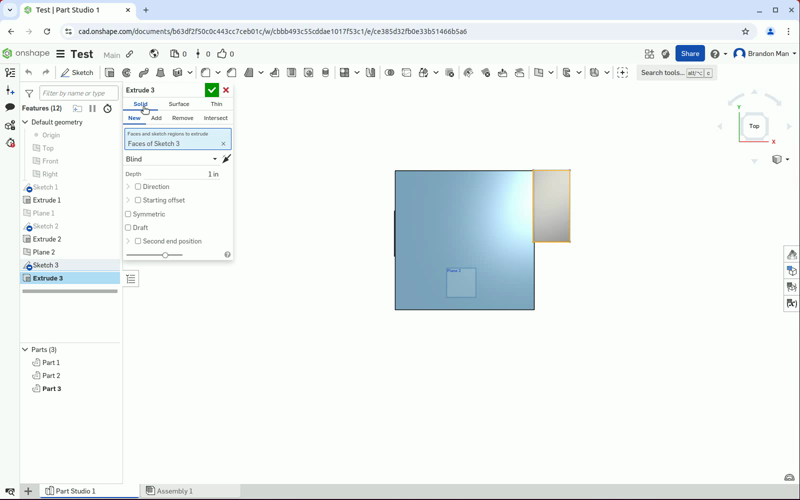
click(143, 106)
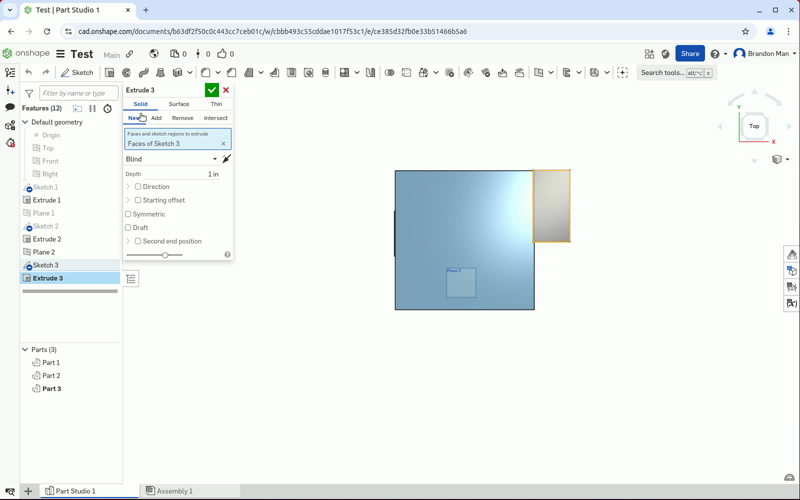
mouse_move(137, 120)
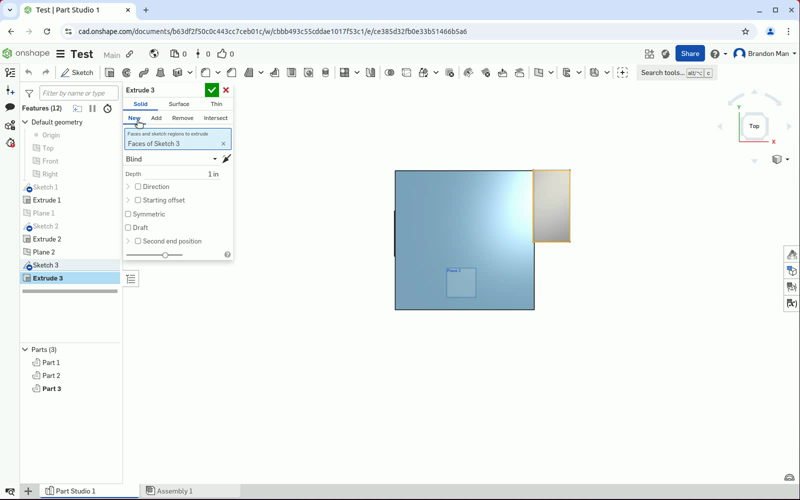
click(137, 120)
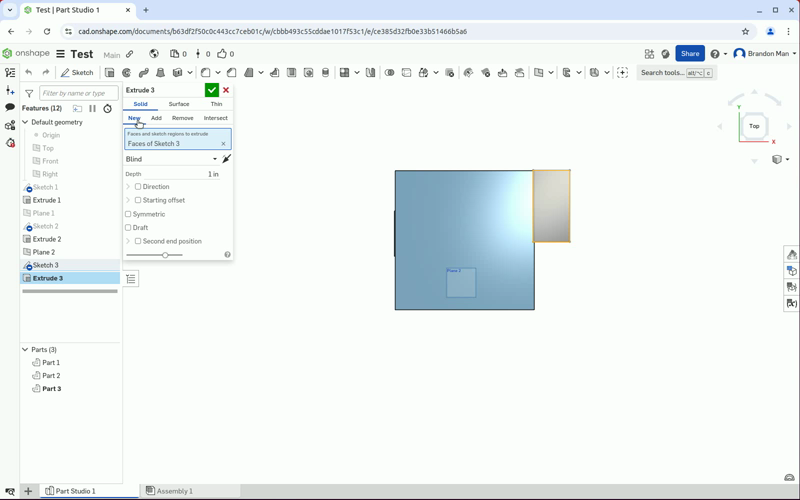
key(tab, 4)
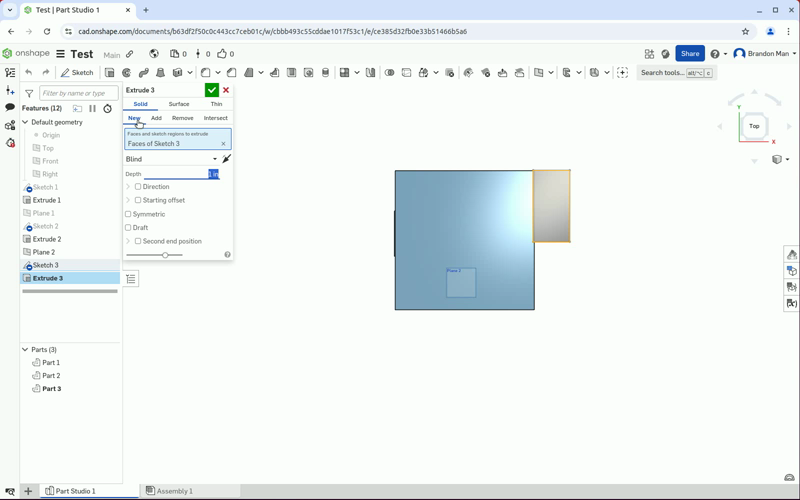
text(15.646)
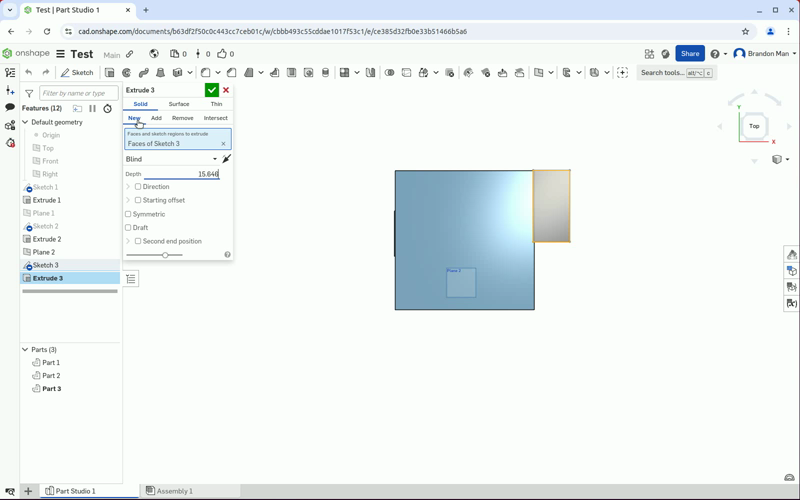
key(enter)
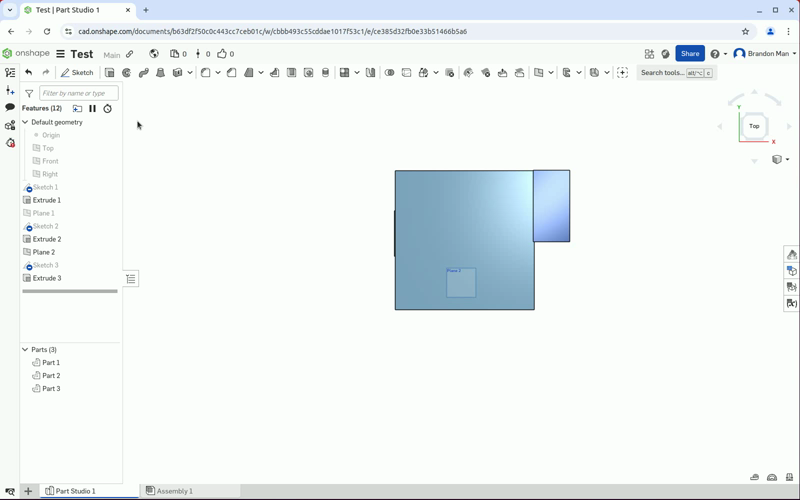
key(shift+h)
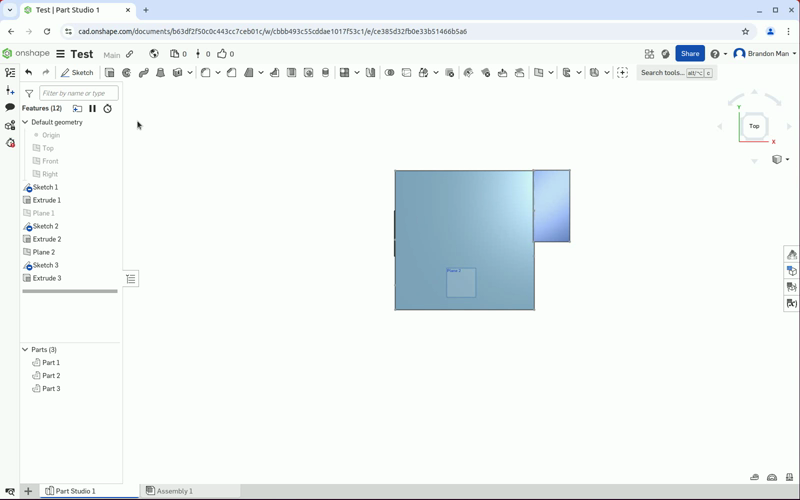
key(shift+h)
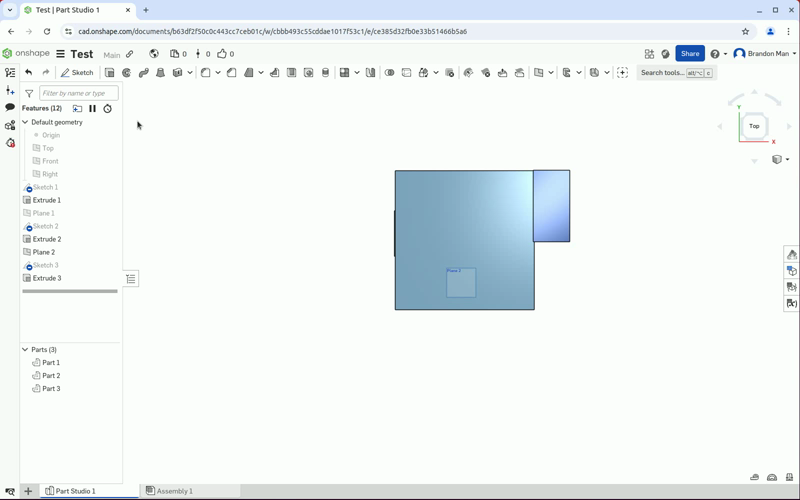
mouse_move(73, 189)
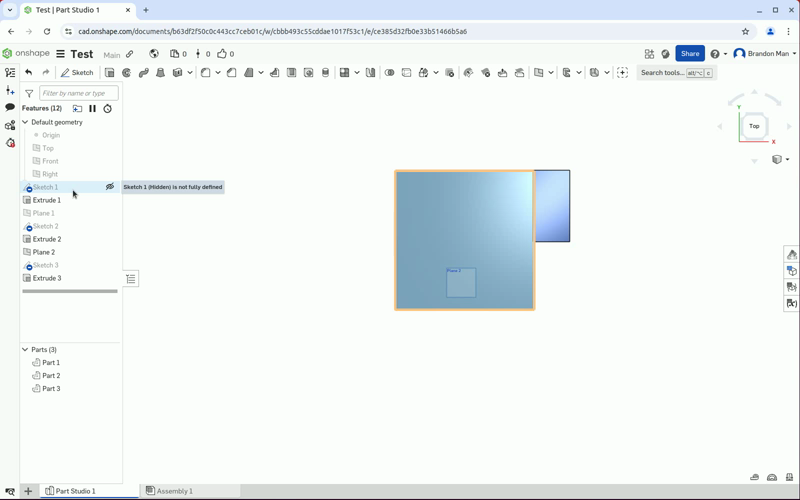
click(73, 189)
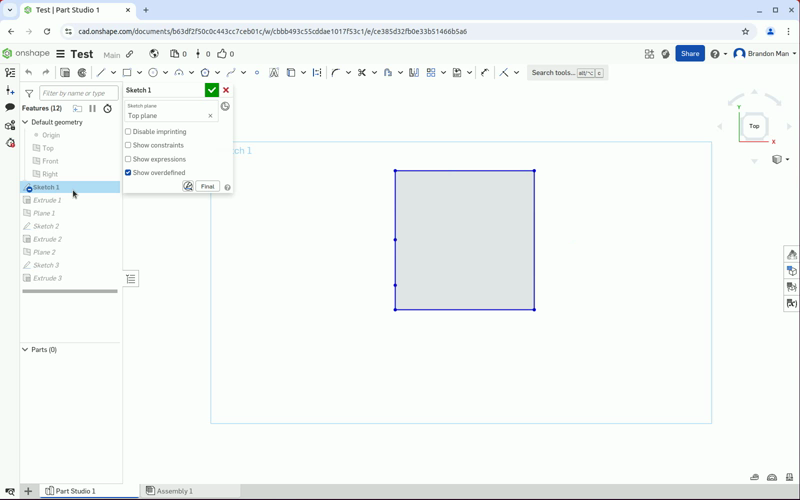
mouse_move(229, 92)
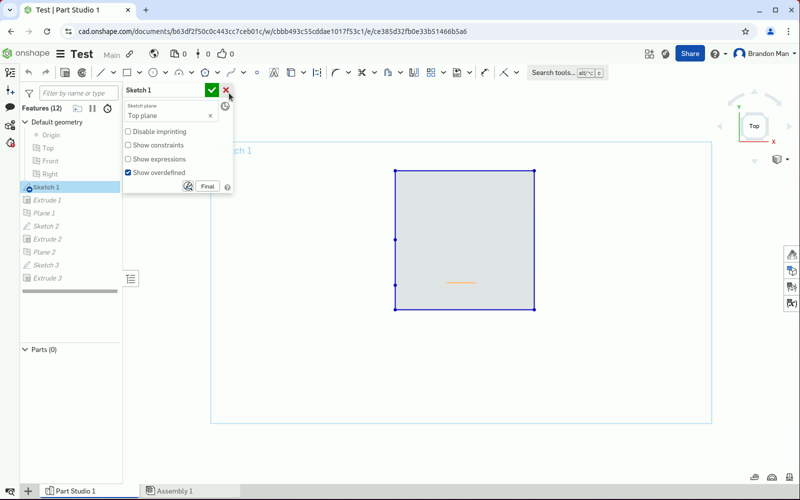
click(229, 92)
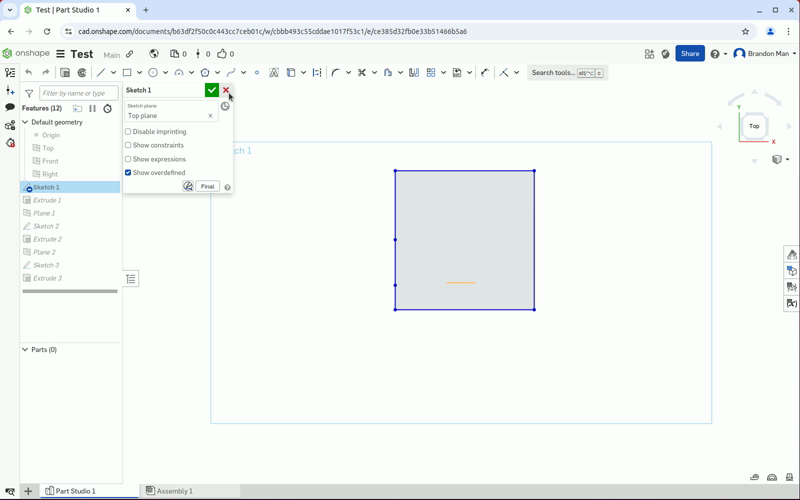
key(shift+s)
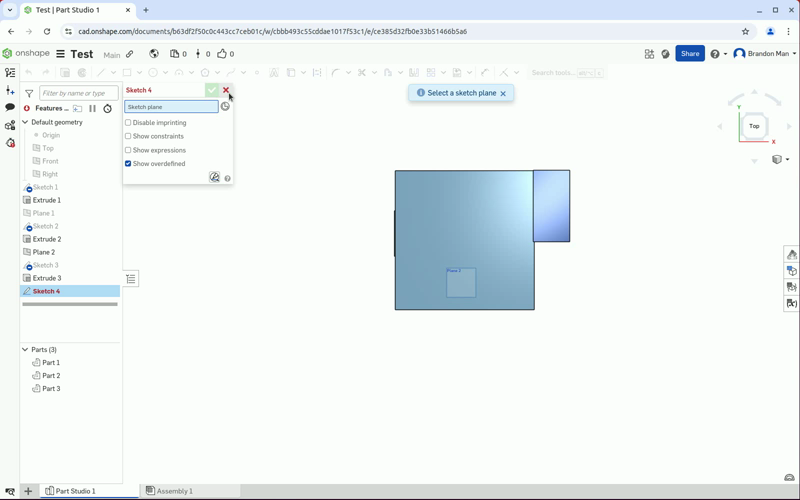
mouse_move(73, 254)
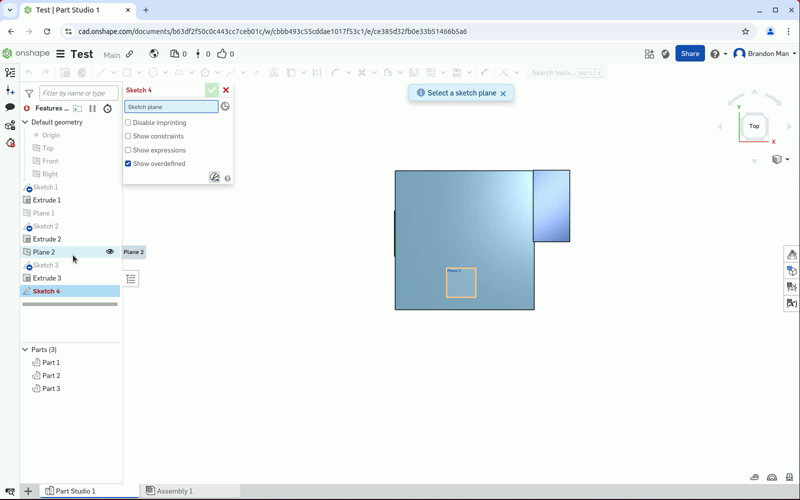
click(73, 254)
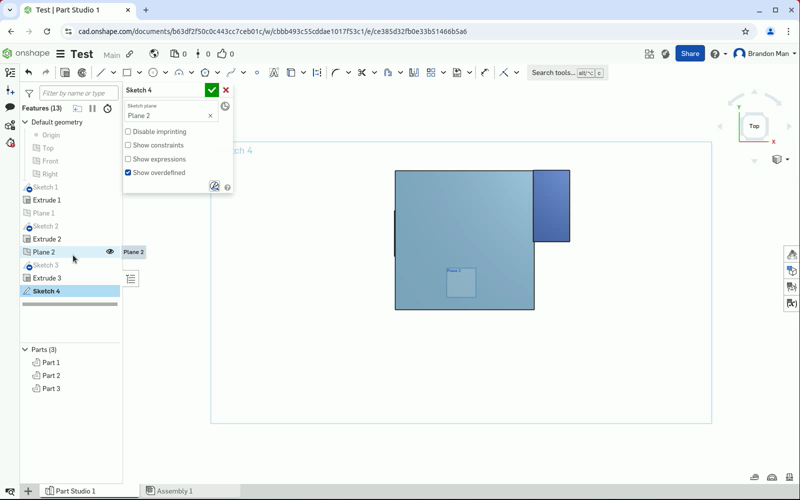
mouse_move(73, 352)
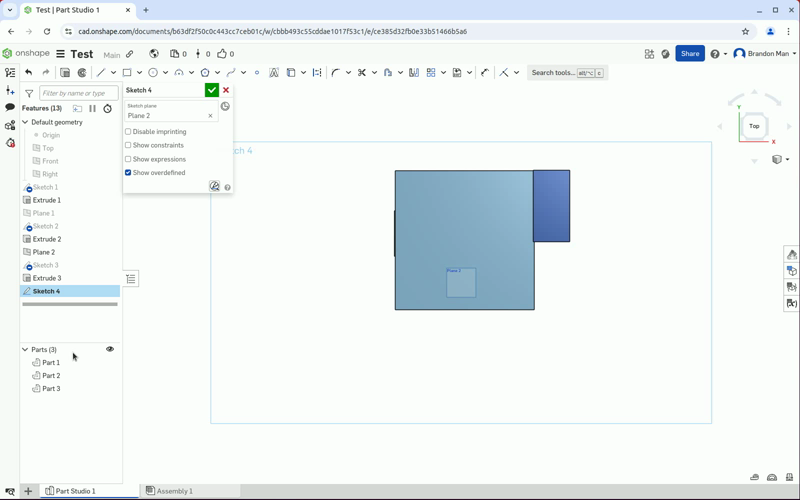
key(y)
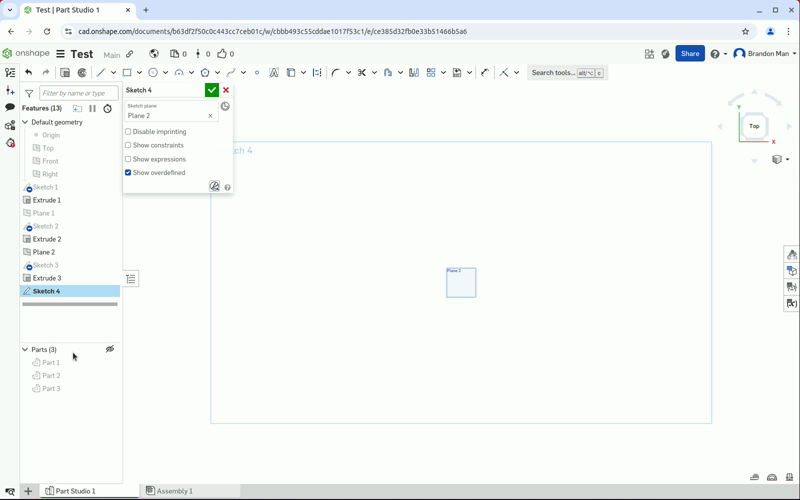
key(l)
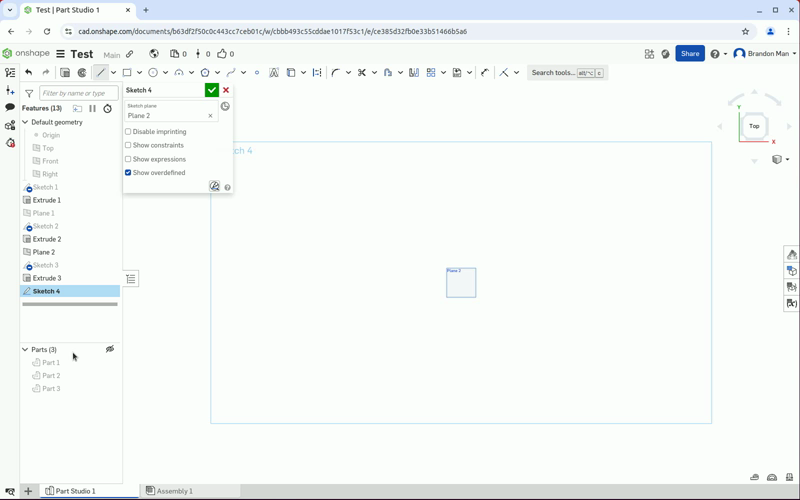
key_down(shift)
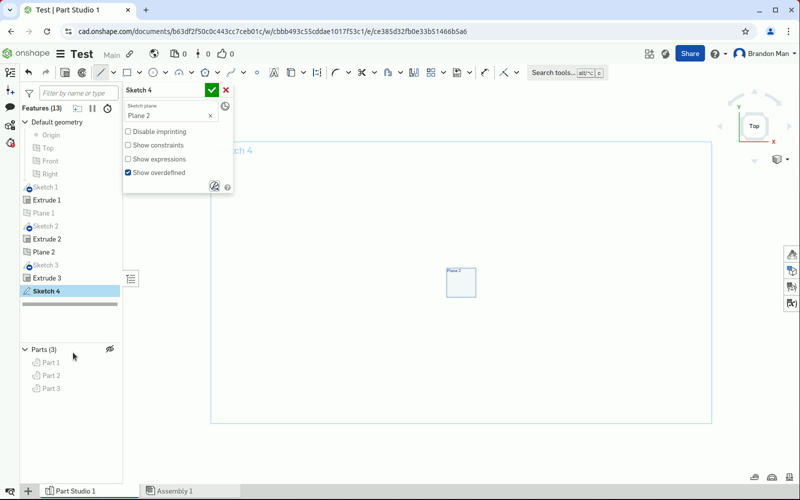
mouse_move(395, 241)
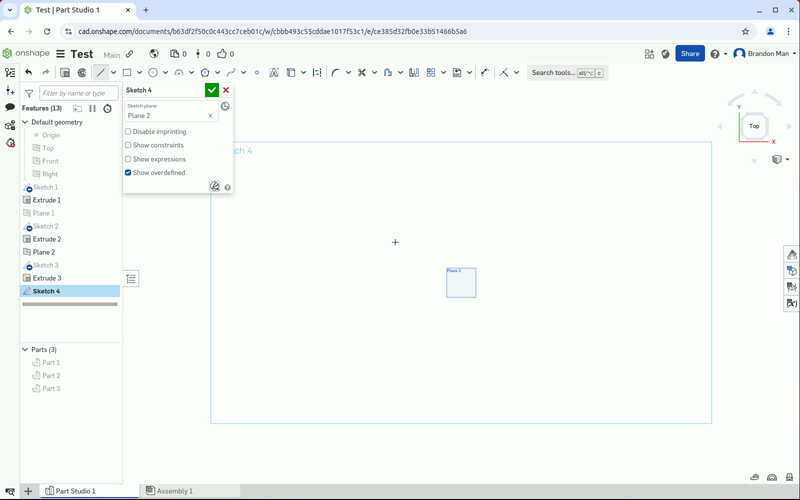
click(395, 241)
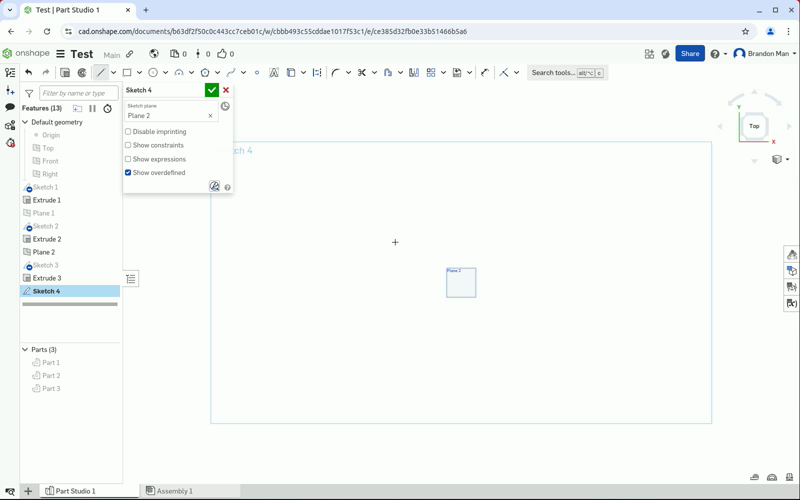
key_up(shift)
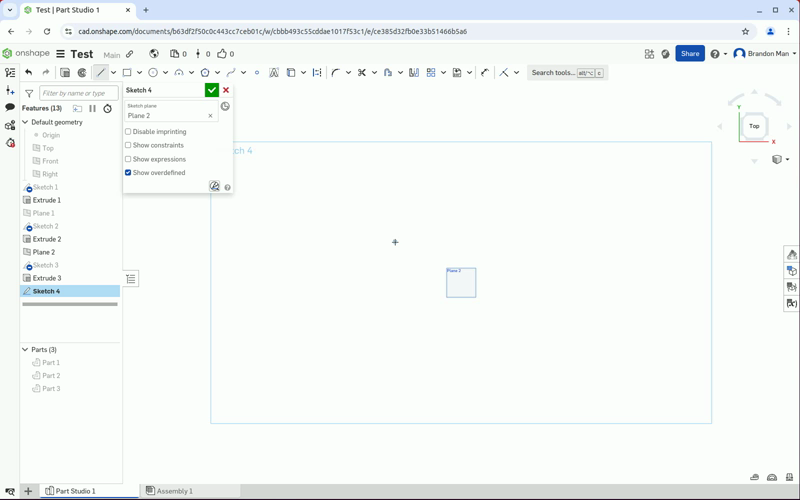
key_down(shift)
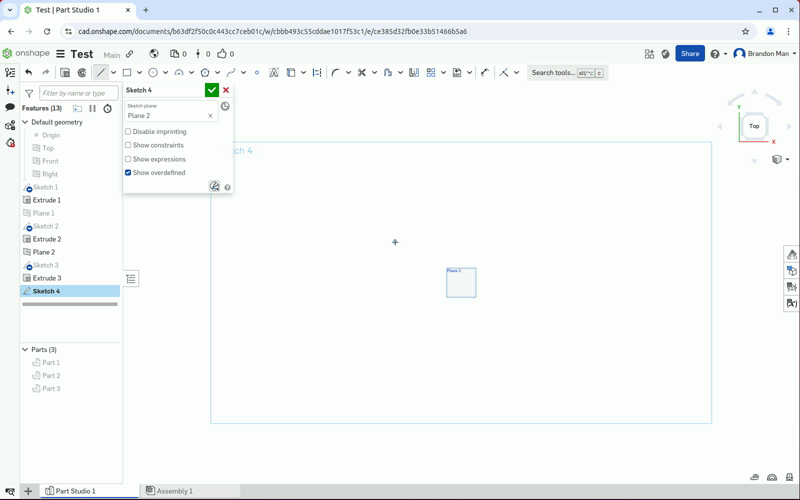
mouse_move(534, 241)
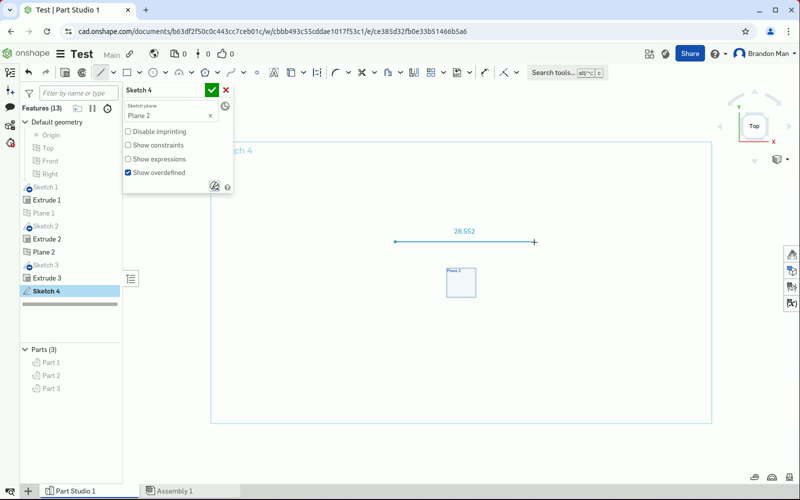
click(534, 241)
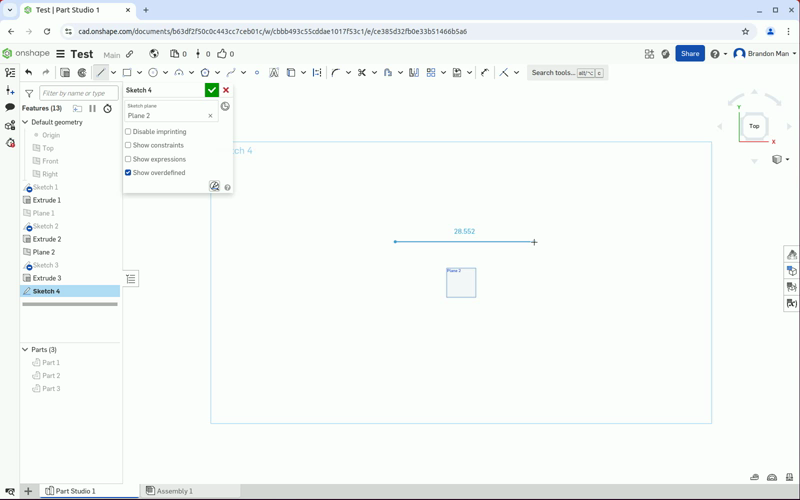
key_up(shift)
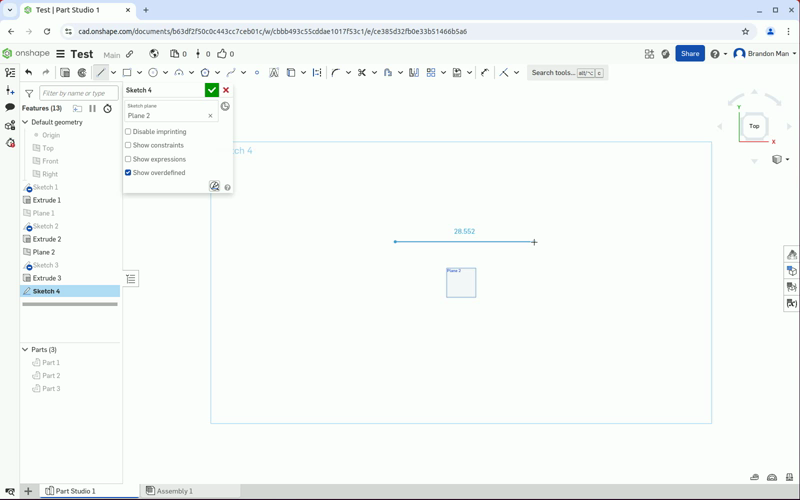
key_down(shift)
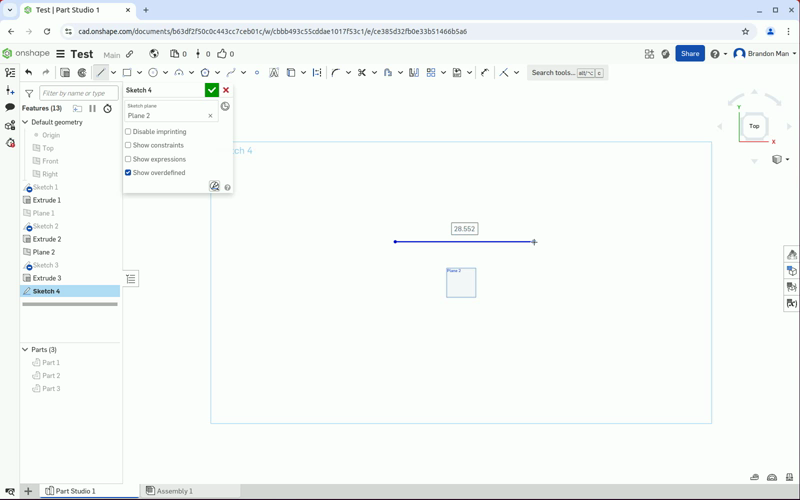
mouse_move(534, 170)
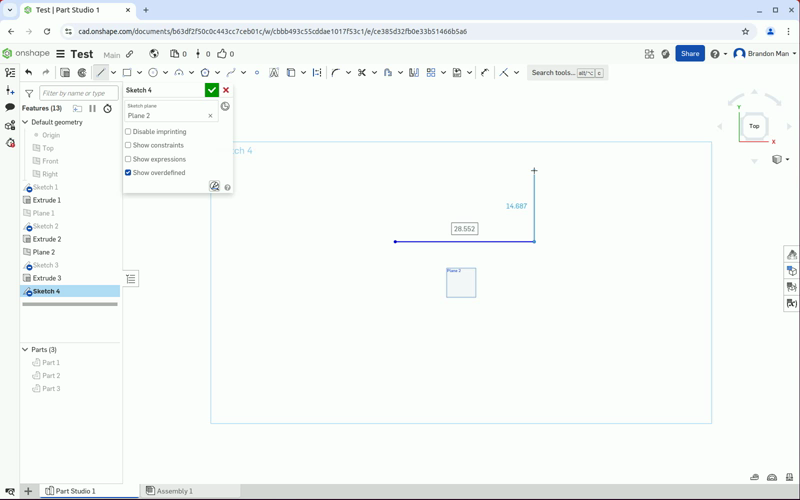
click(534, 170)
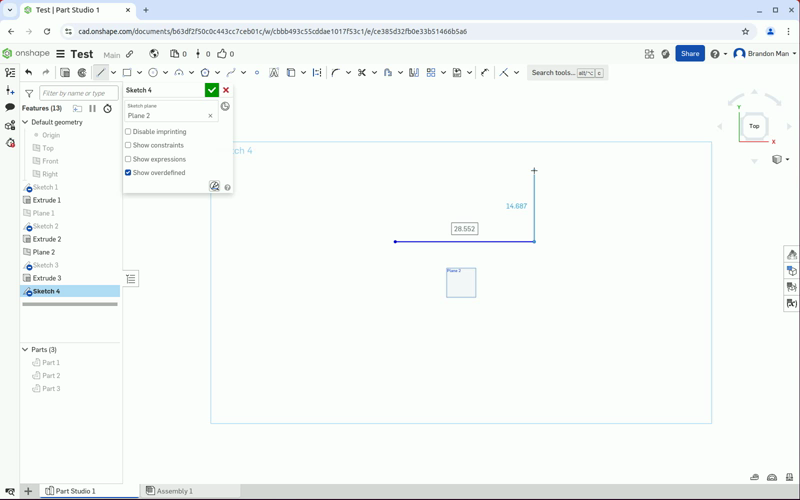
key_up(shift)
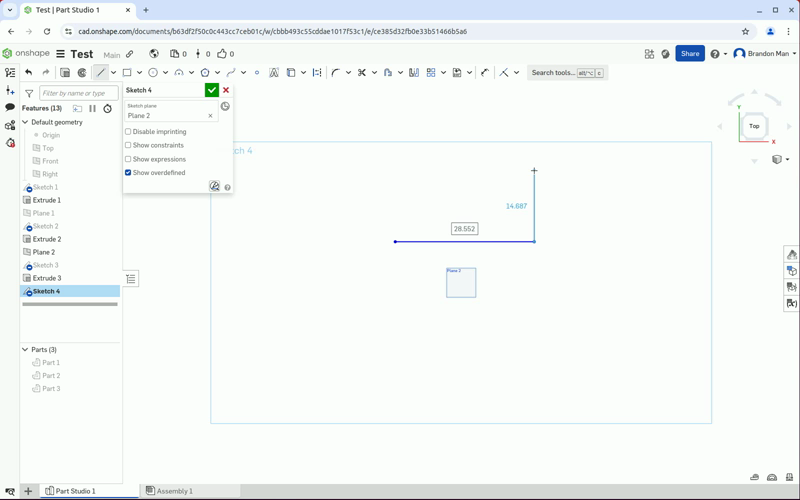
key_down(shift)
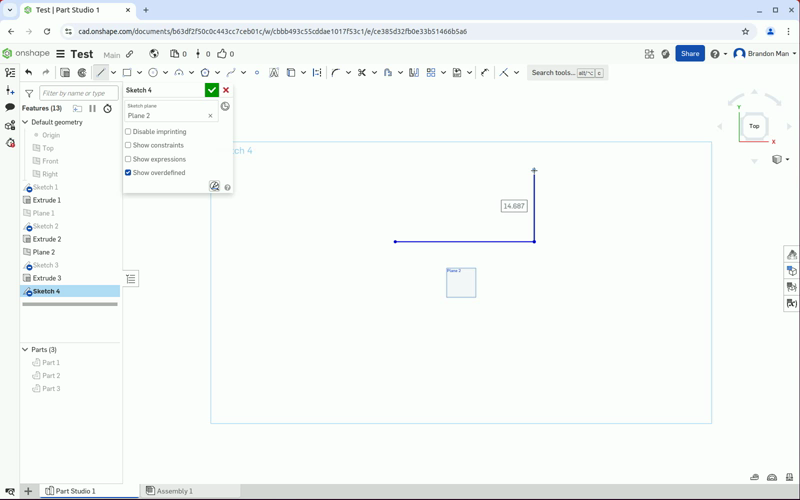
mouse_move(395, 170)
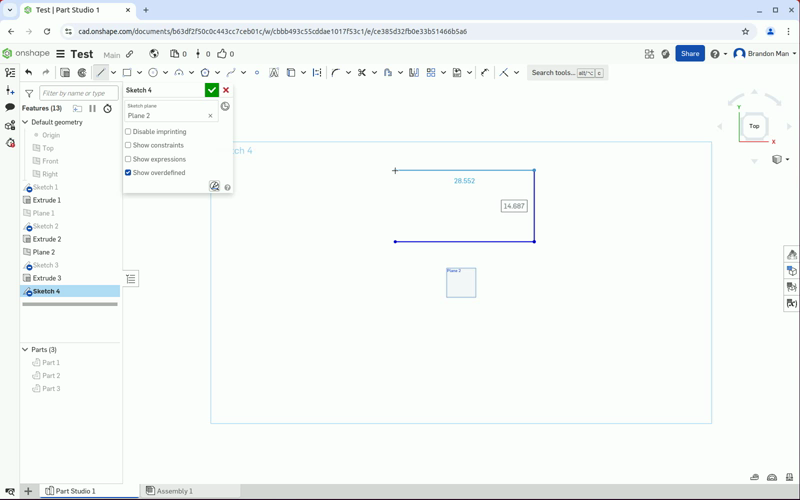
click(395, 170)
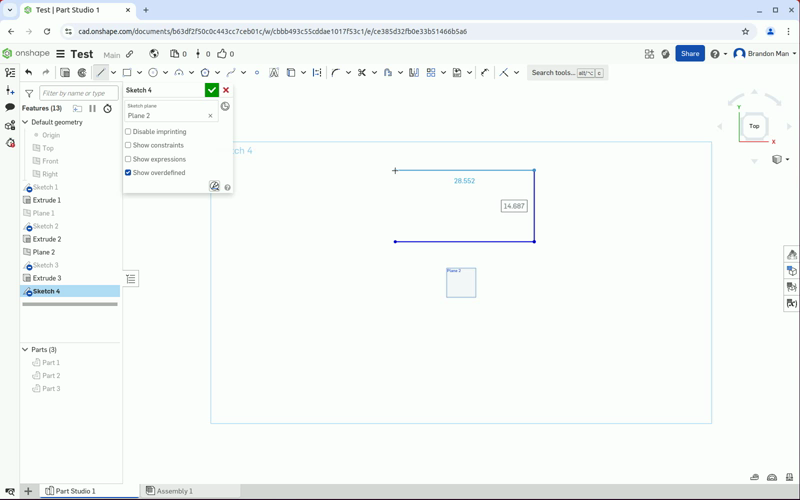
key_up(shift)
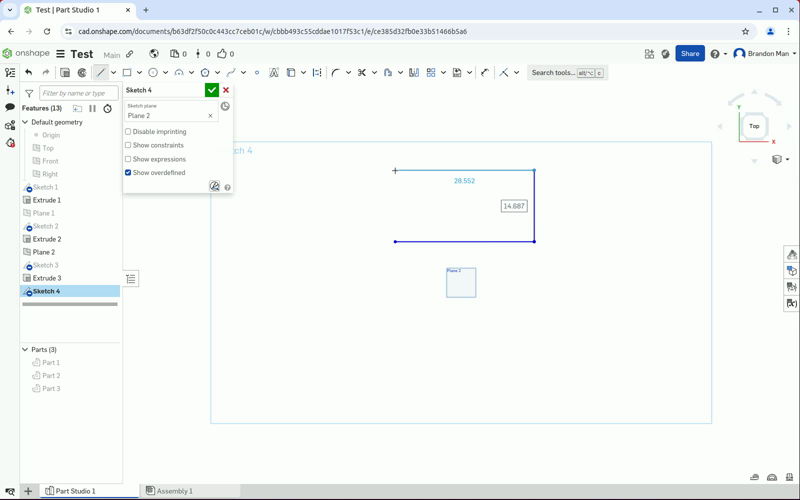
key_down(shift)
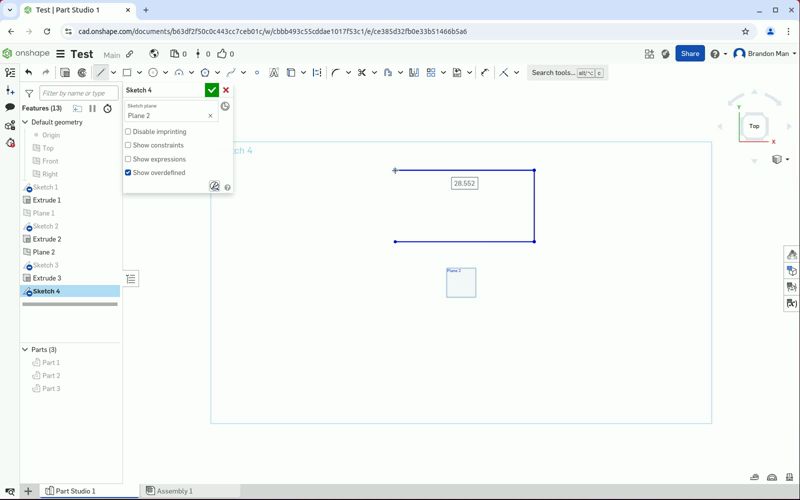
mouse_move(395, 241)
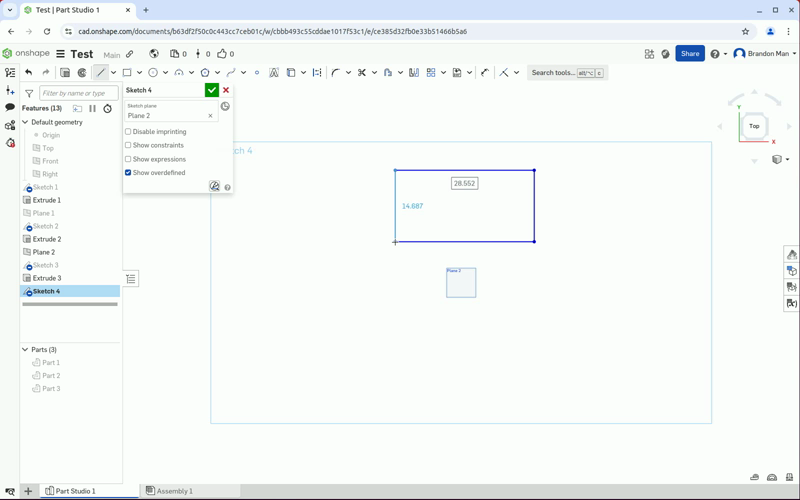
key_up(shift)
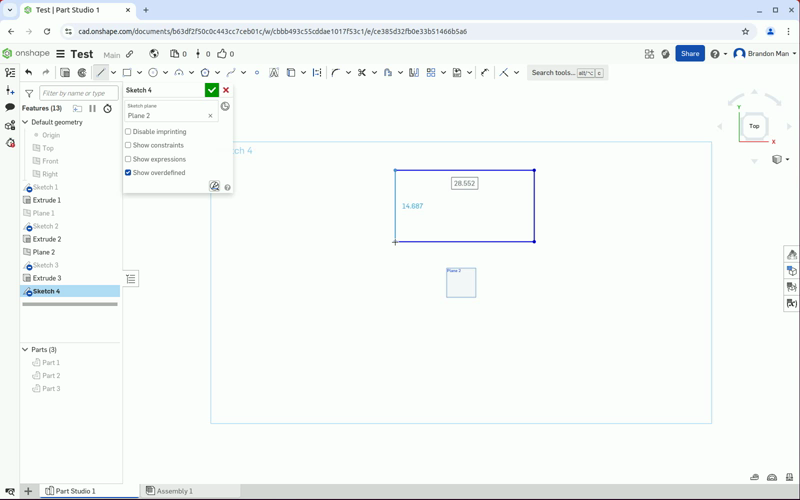
click(395, 241)
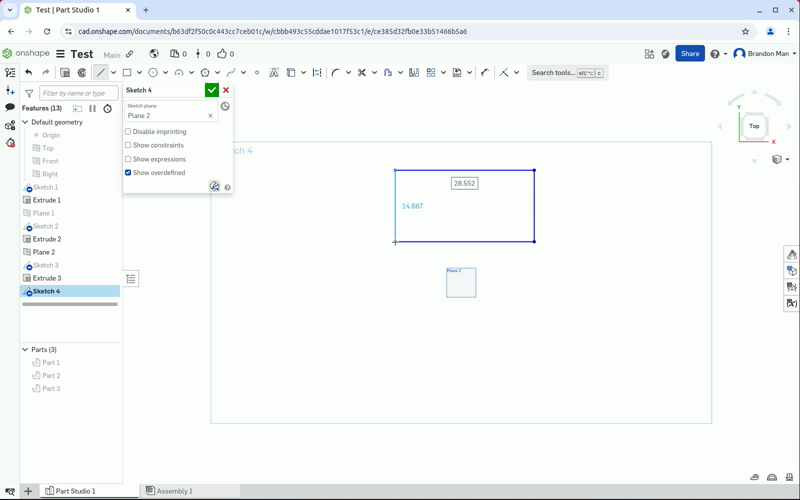
key(esc)
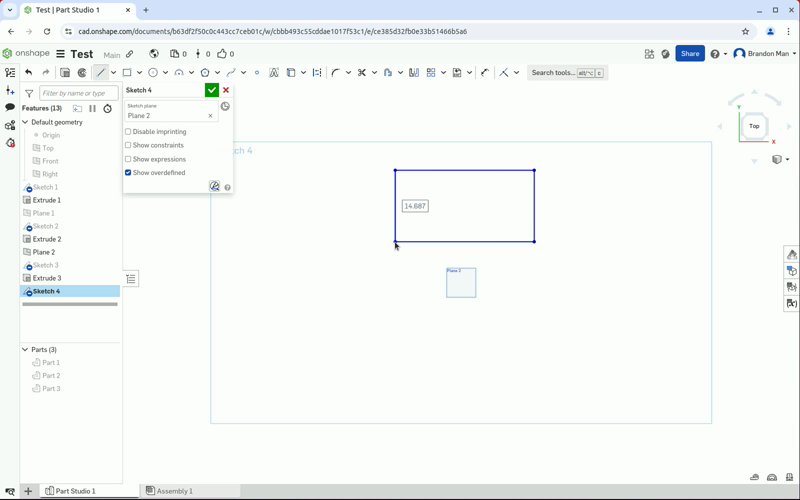
mouse_move(484, 233)
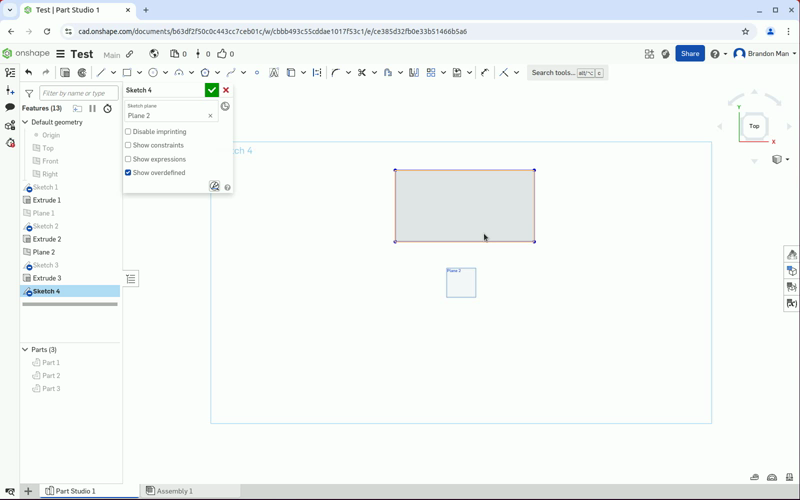
click(484, 233)
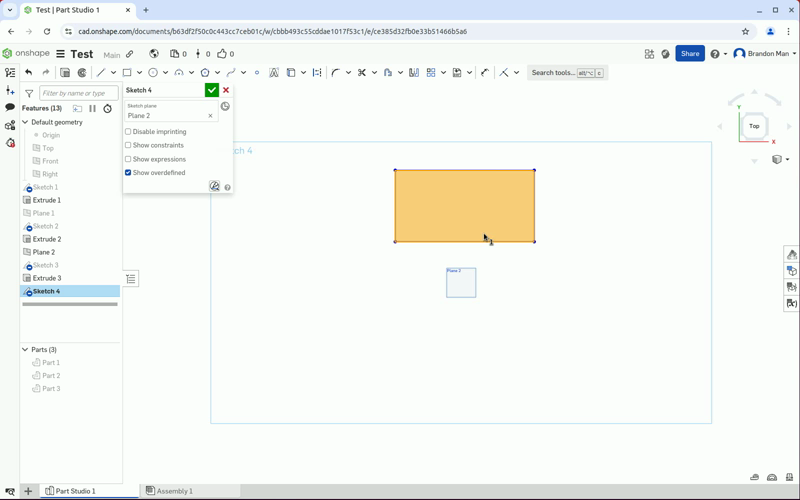
mouse_move(73, 352)
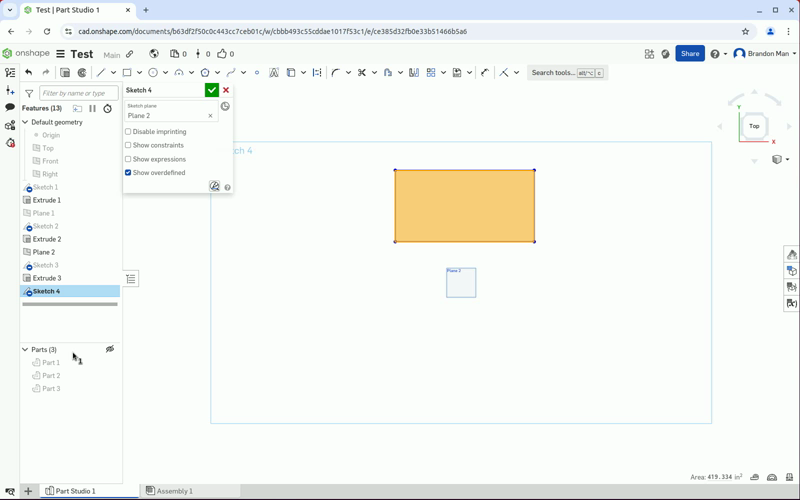
key(shift+y)
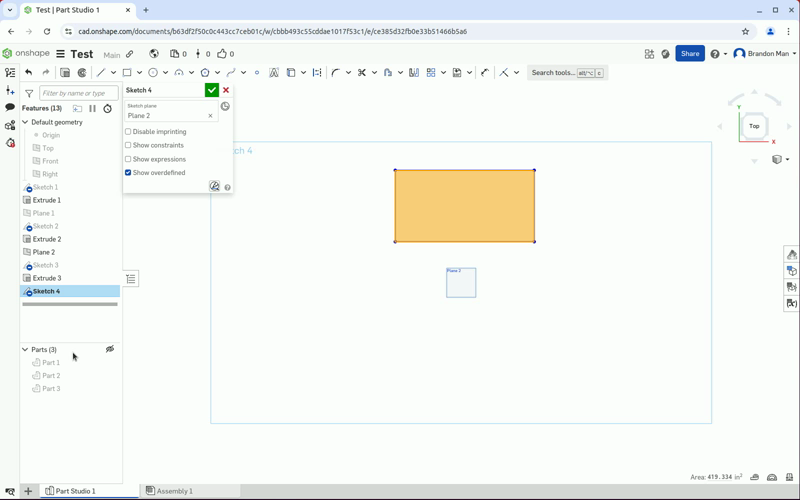
key(shift+e)
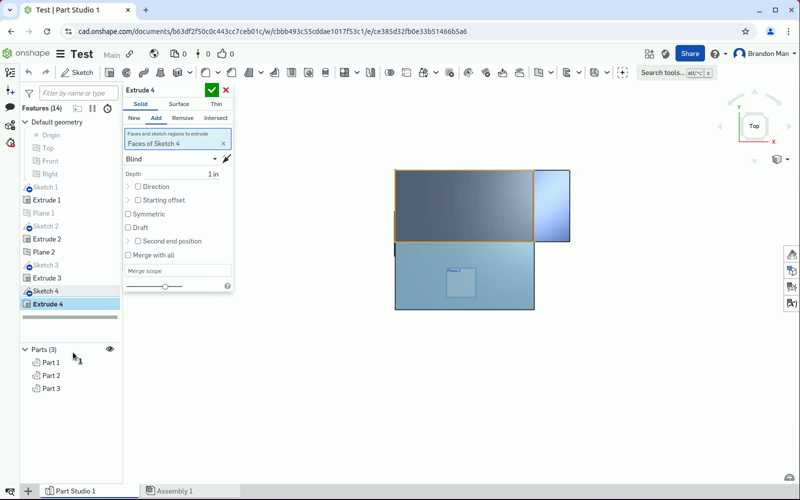
mouse_move(143, 106)
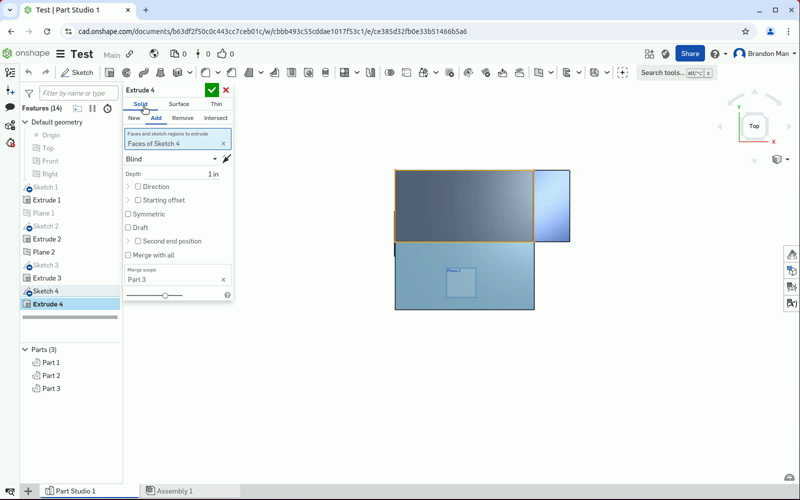
click(143, 106)
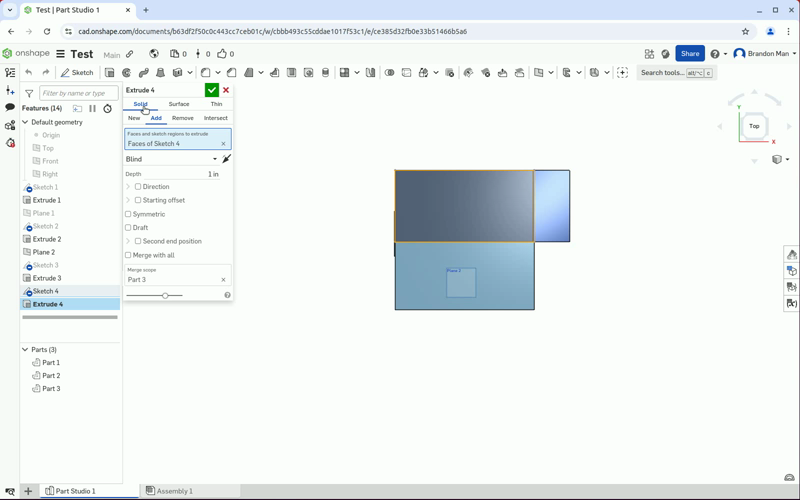
mouse_move(137, 120)
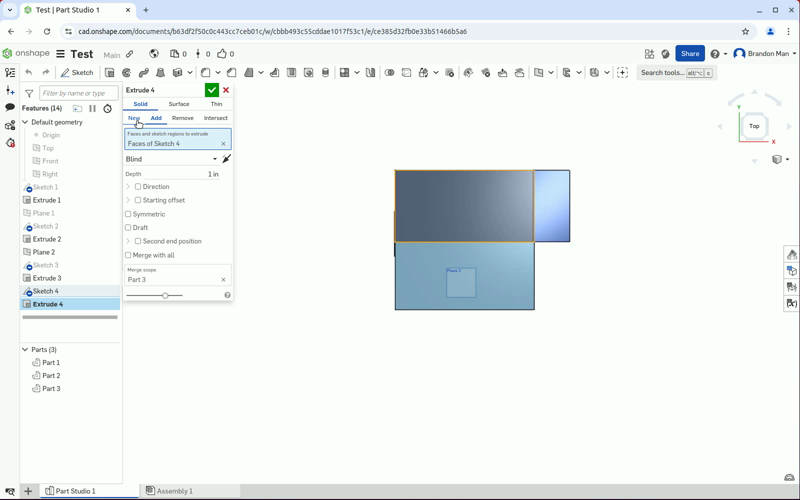
click(137, 120)
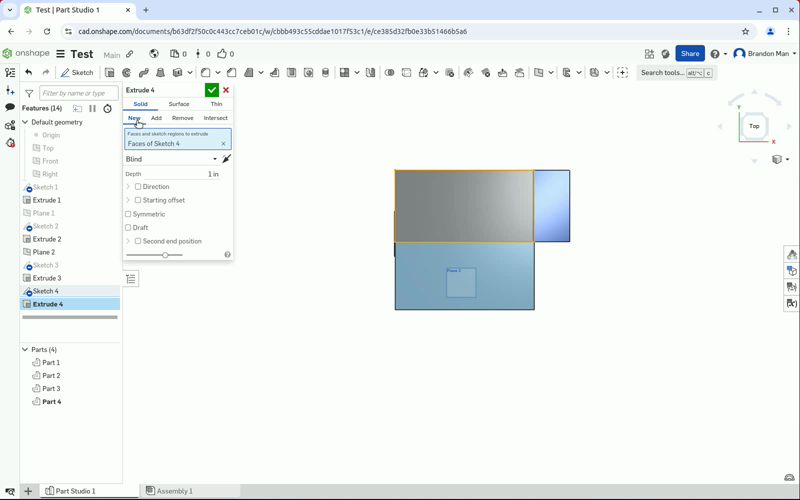
key(tab, 4)
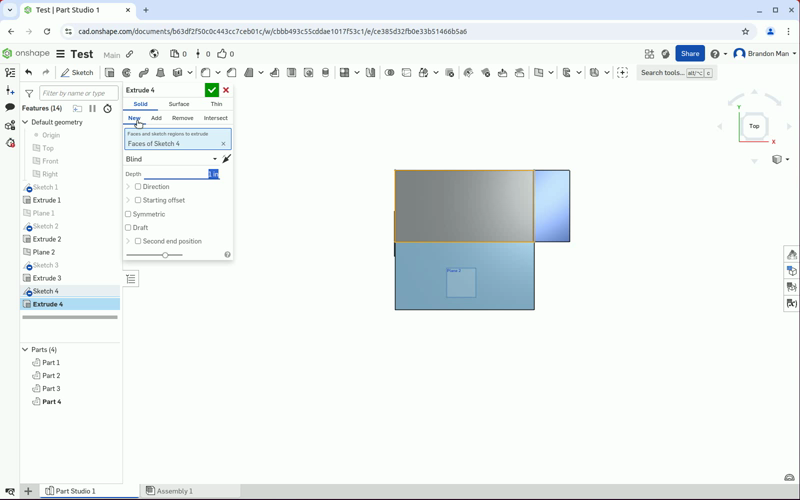
text(15.646)
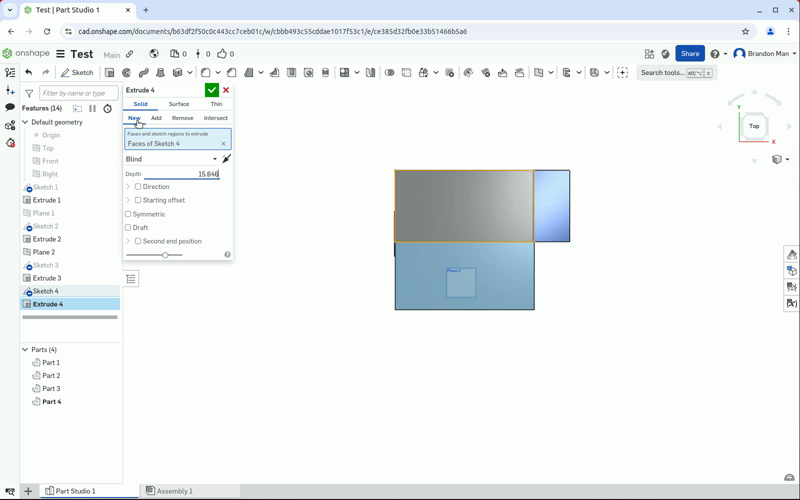
key(enter)
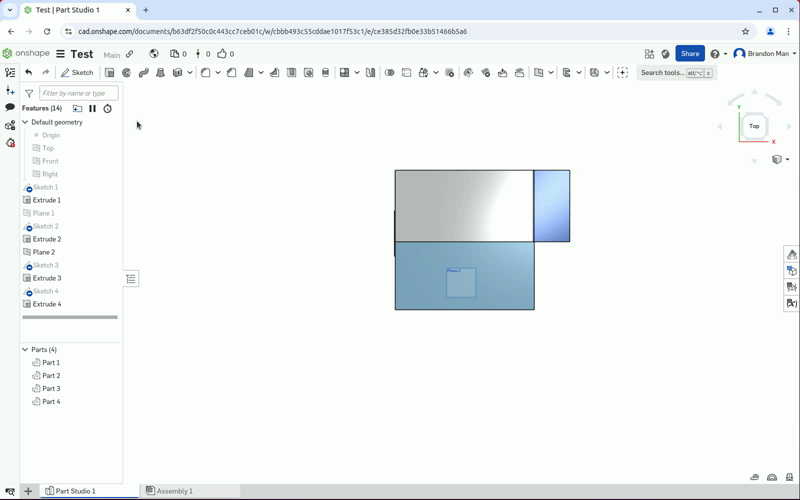
key(shift+h)
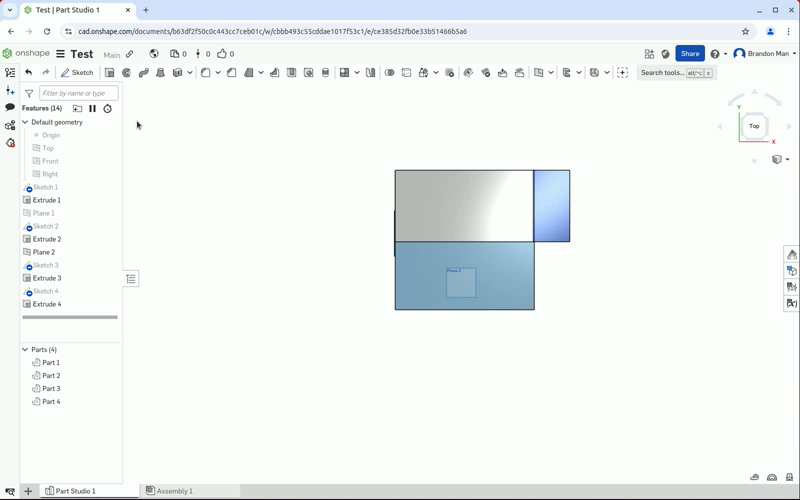
key(shift+h)
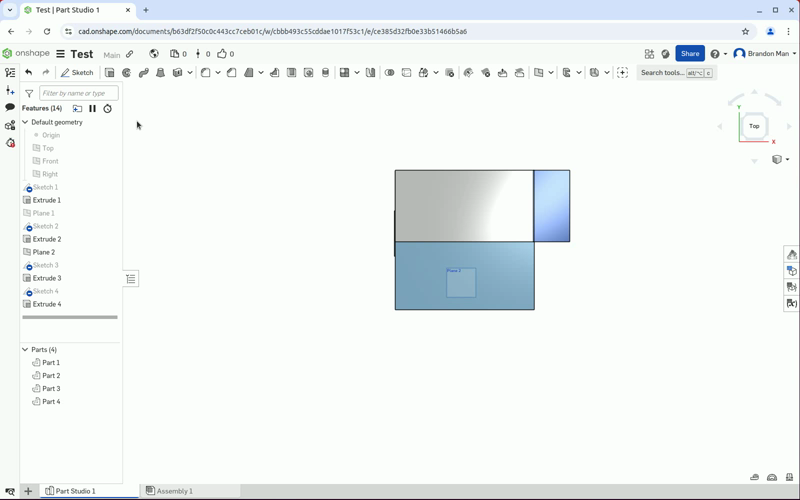
mouse_move(73, 189)
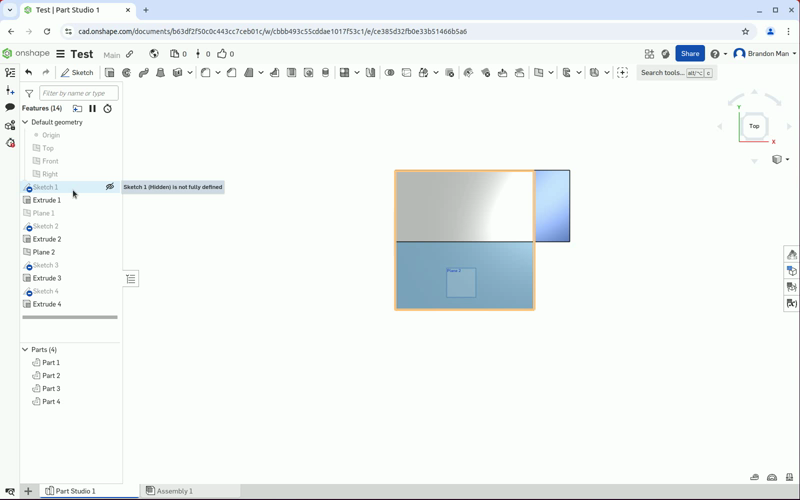
click(73, 189)
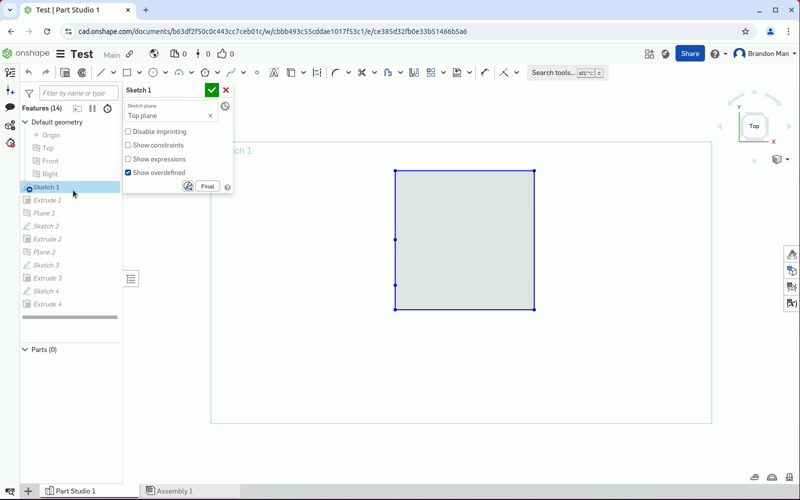
mouse_move(229, 92)
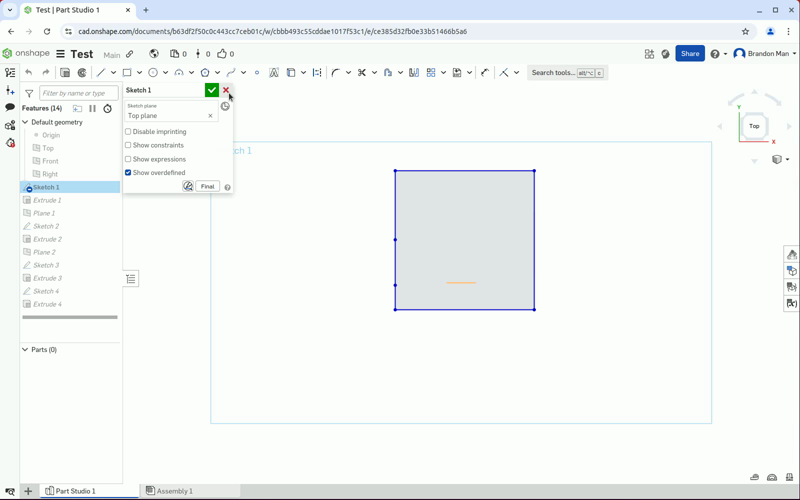
click(229, 92)
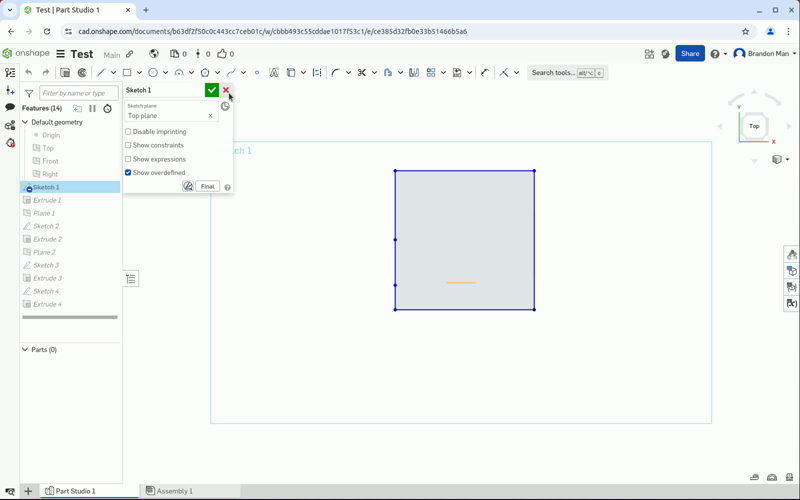
key(shift+s)
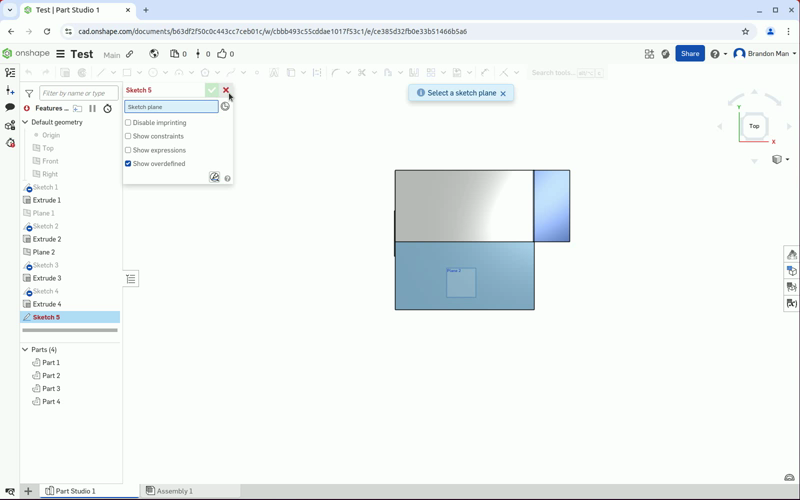
mouse_move(73, 254)
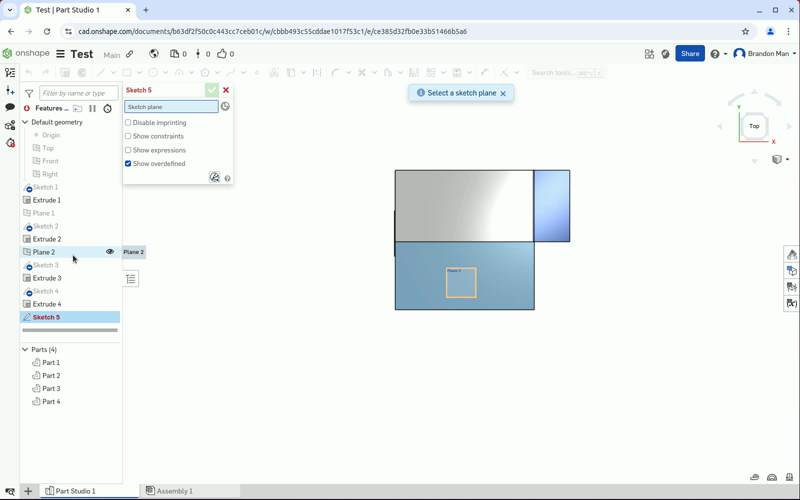
click(73, 254)
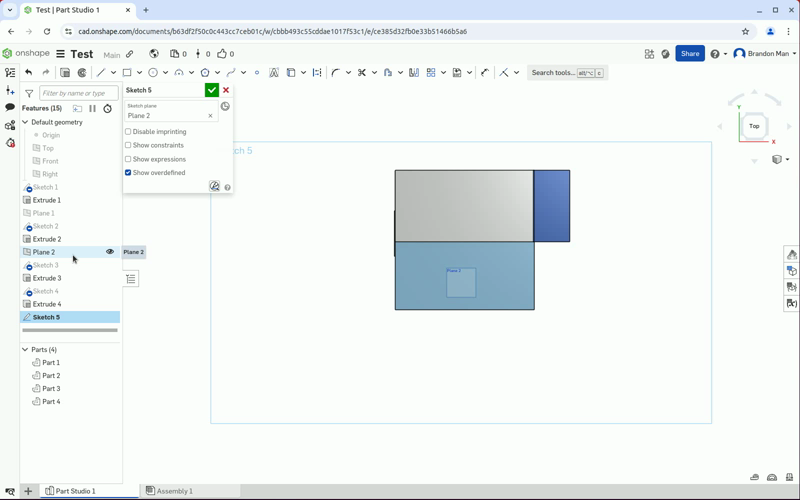
mouse_move(73, 352)
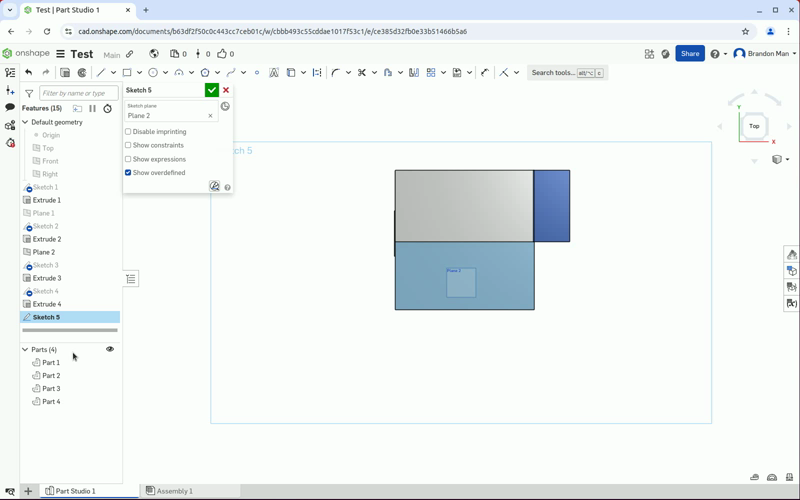
key(y)
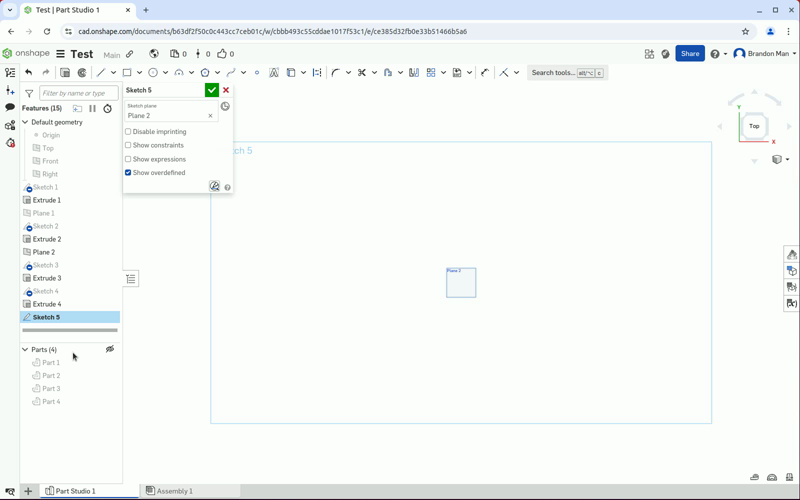
key(l)
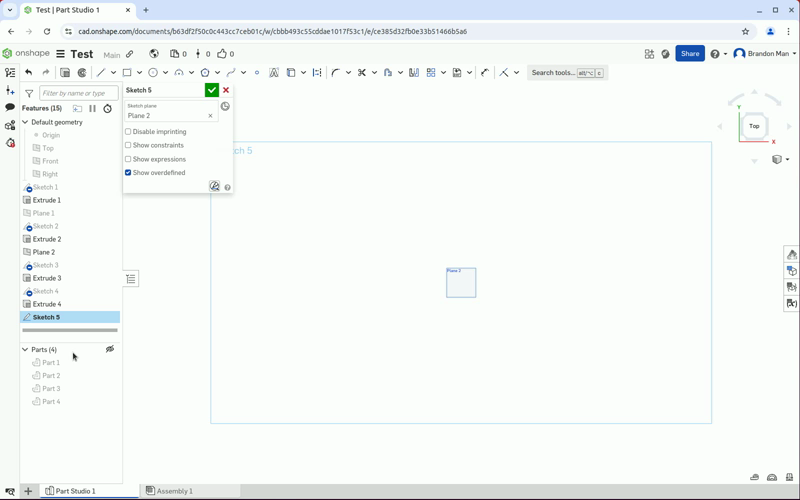
key_down(shift)
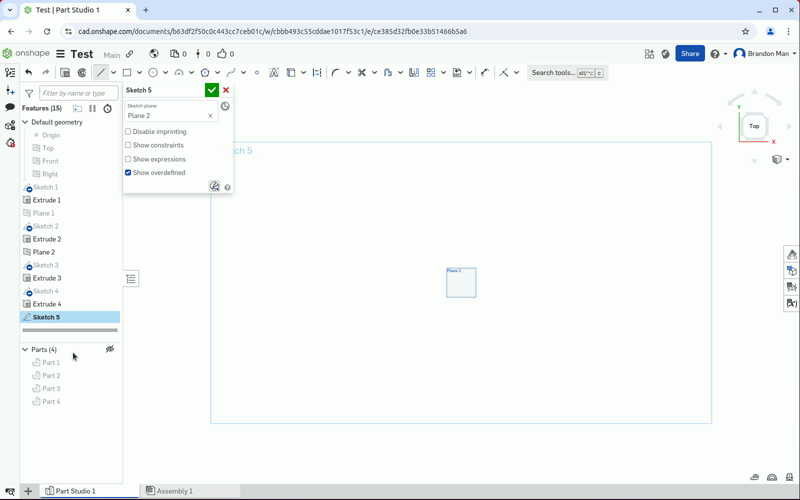
mouse_move(520, 282)
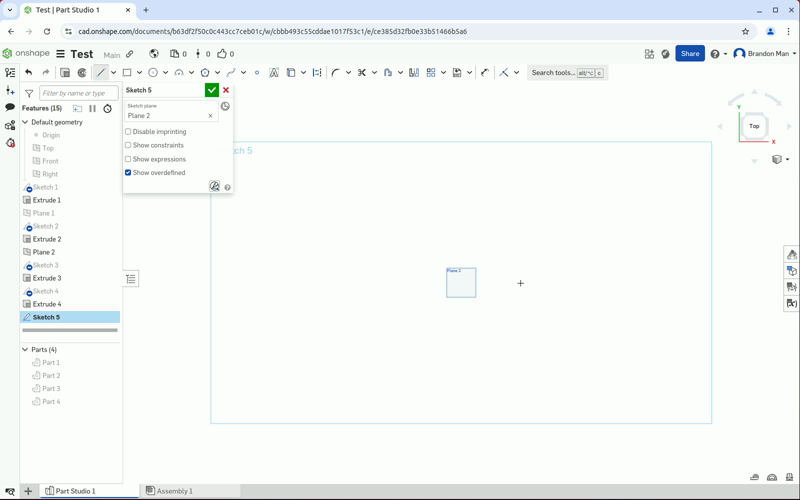
click(520, 282)
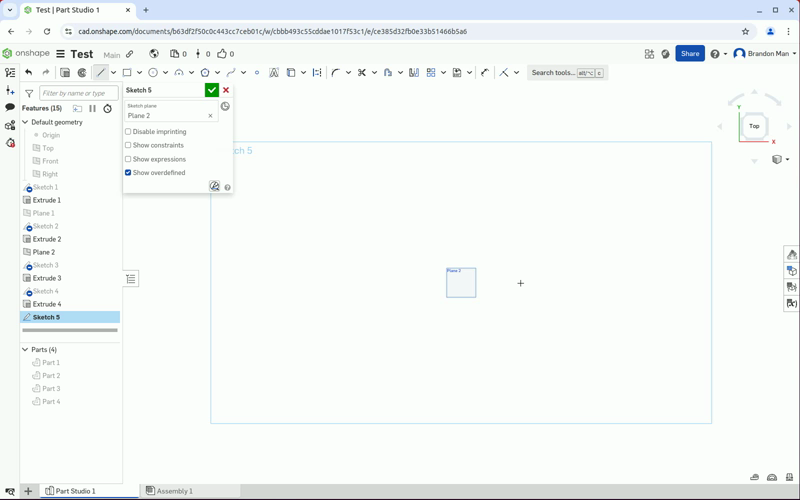
key_up(shift)
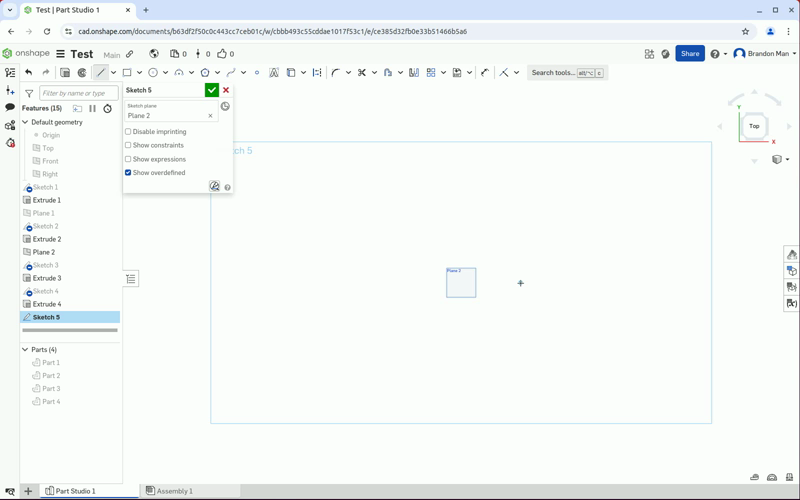
key_down(shift)
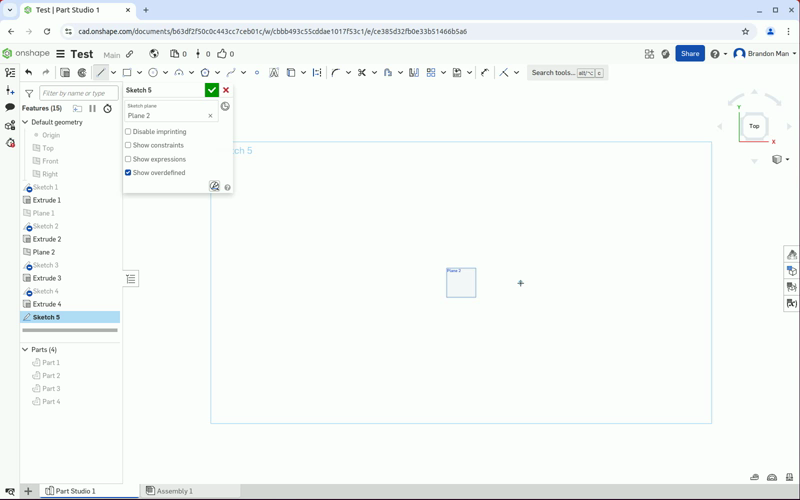
mouse_move(550, 282)
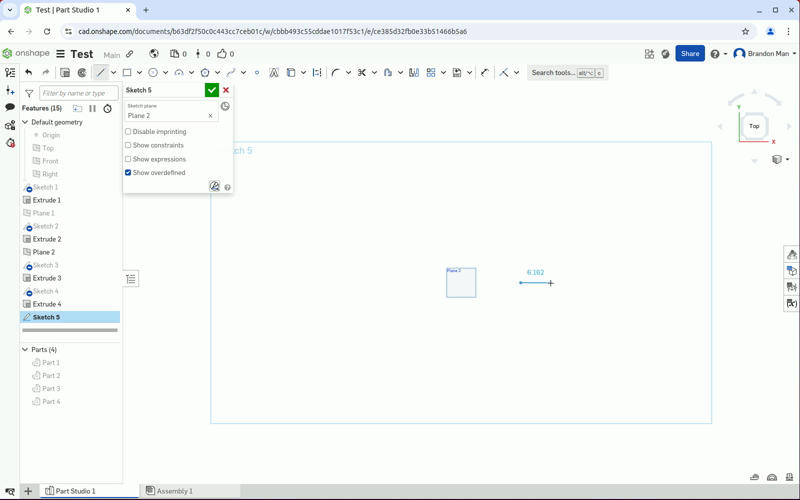
mouse_move(534, 282)
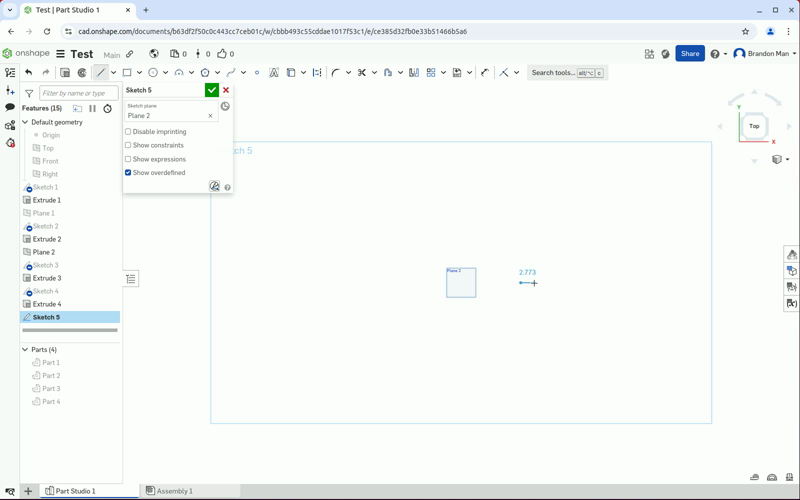
click(534, 282)
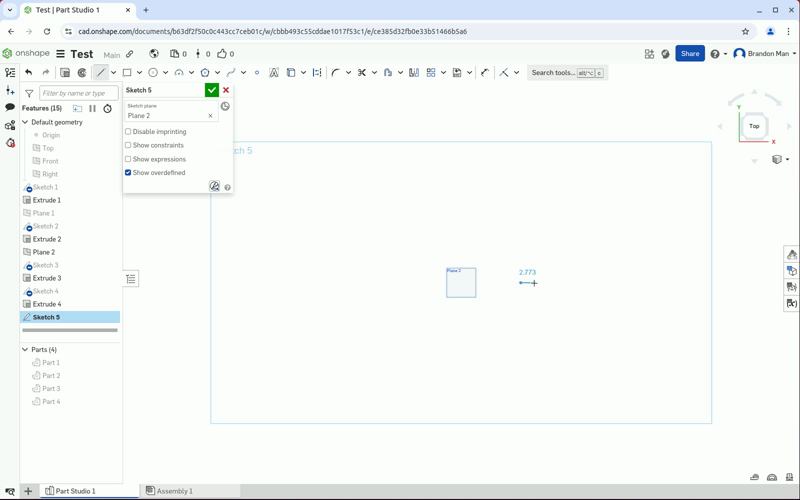
key_up(shift)
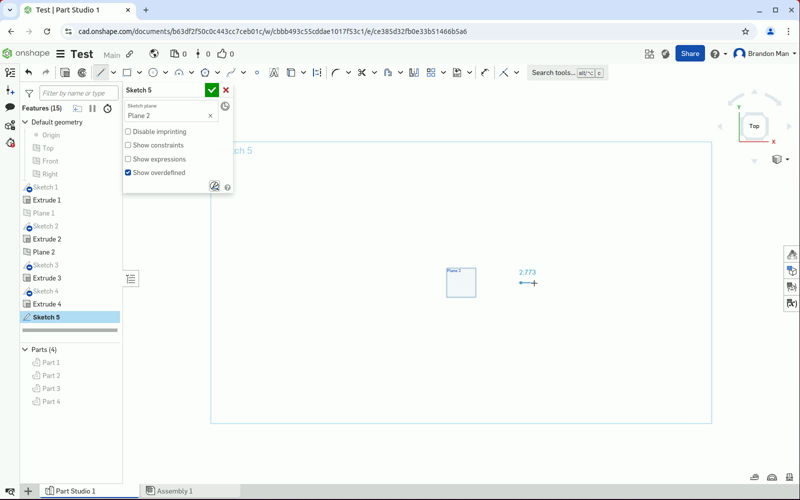
key_down(shift)
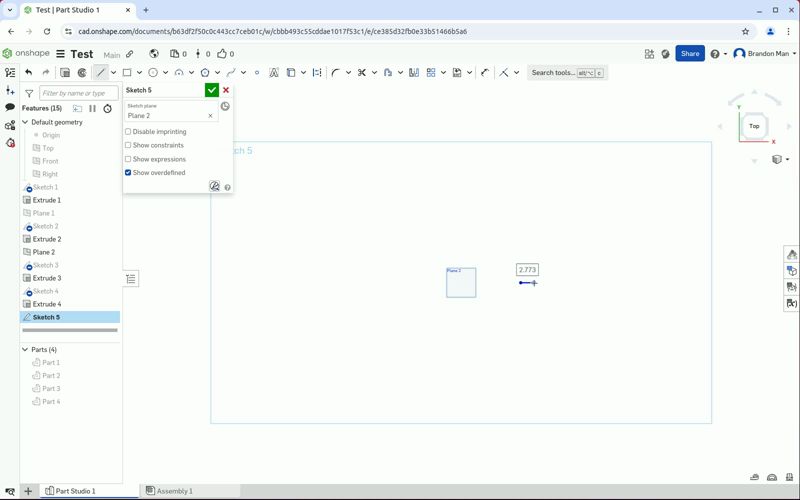
mouse_move(564, 282)
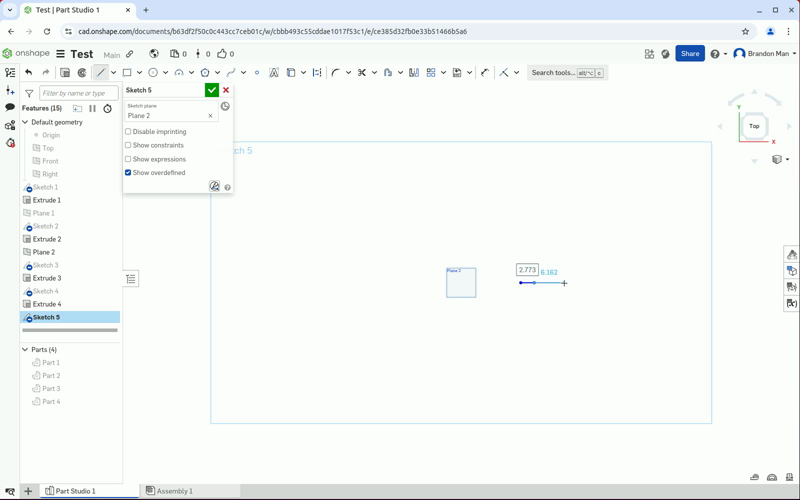
mouse_move(534, 241)
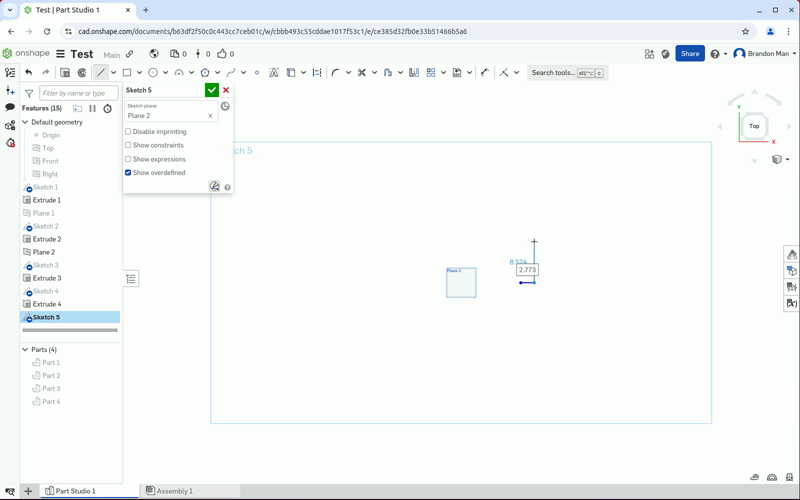
click(534, 241)
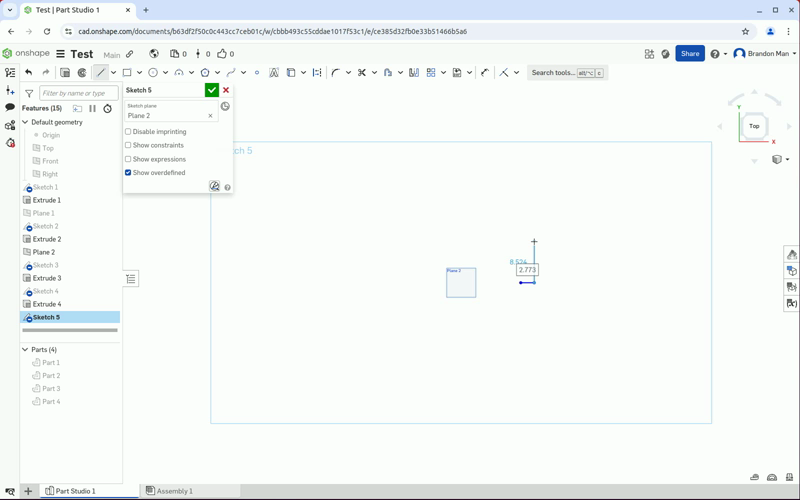
key_up(shift)
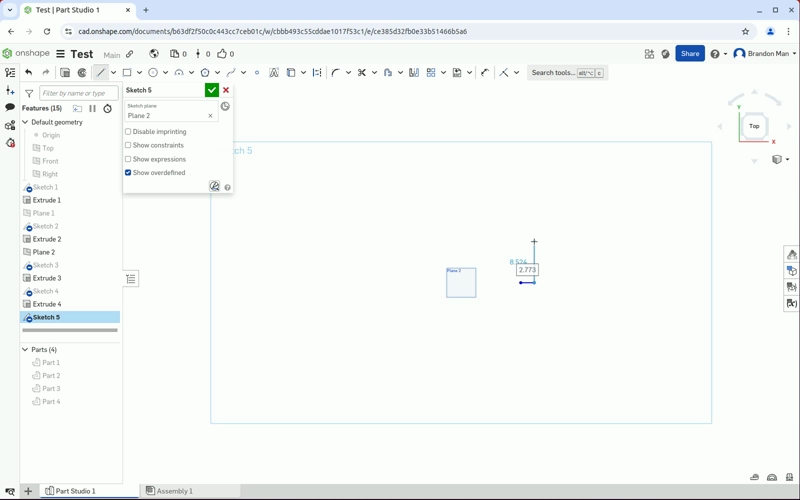
key_down(shift)
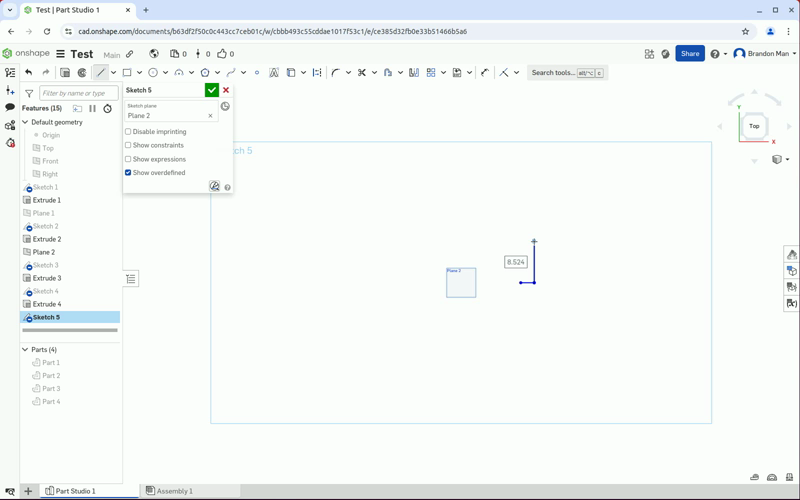
mouse_move(564, 241)
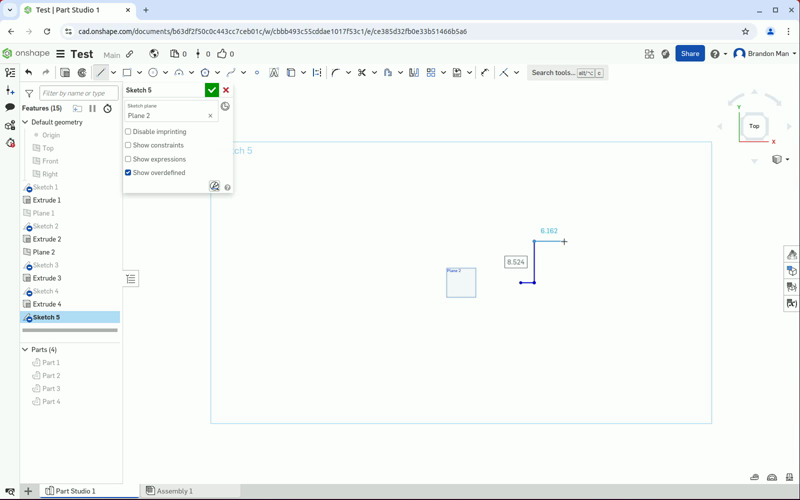
mouse_move(520, 241)
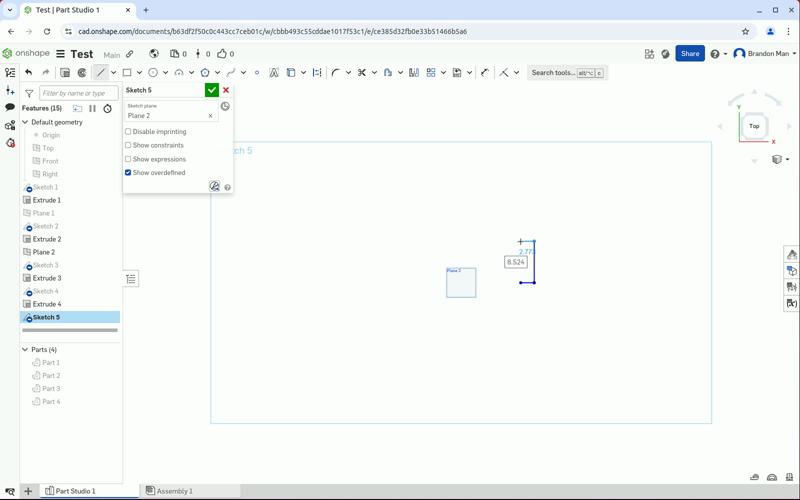
click(520, 241)
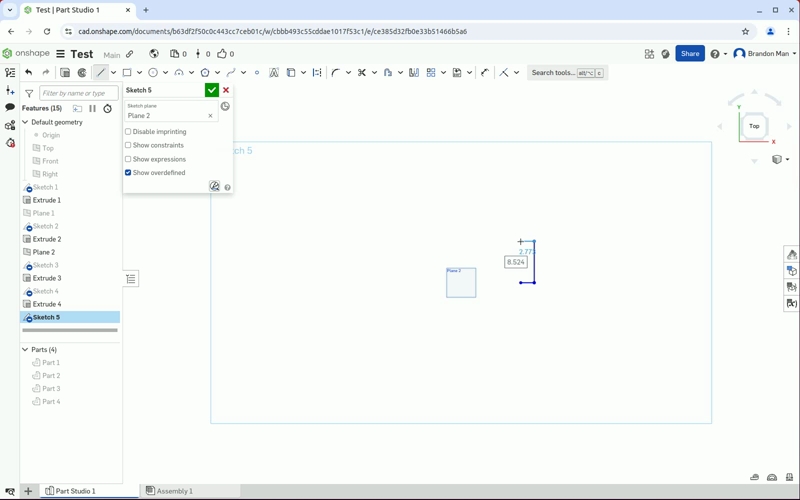
key_up(shift)
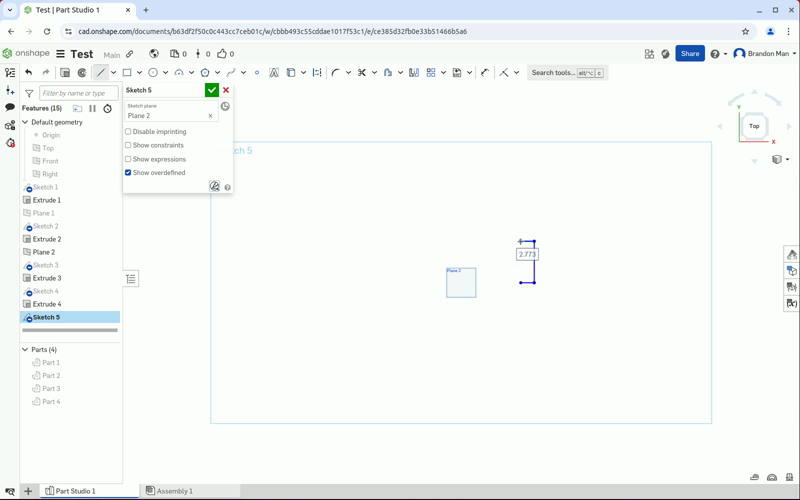
mouse_move(550, 241)
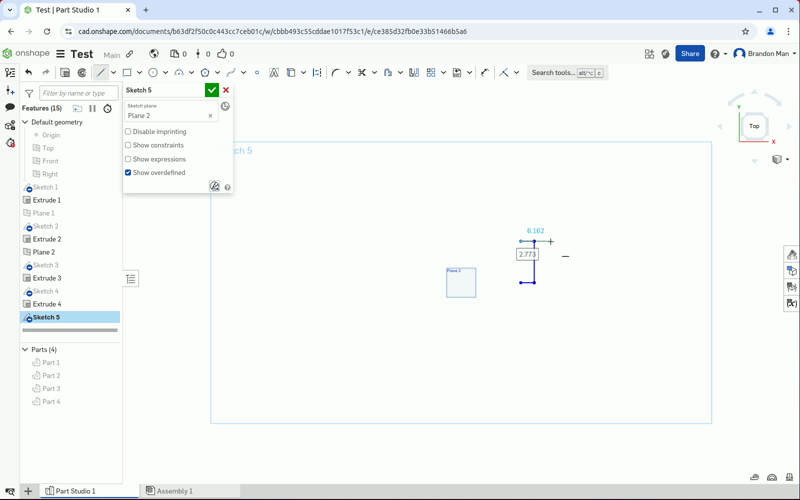
key_down(shift)
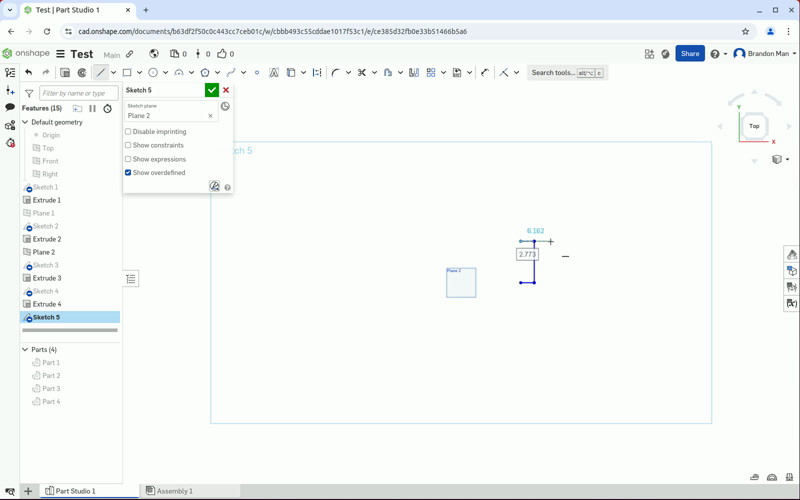
mouse_move(520, 282)
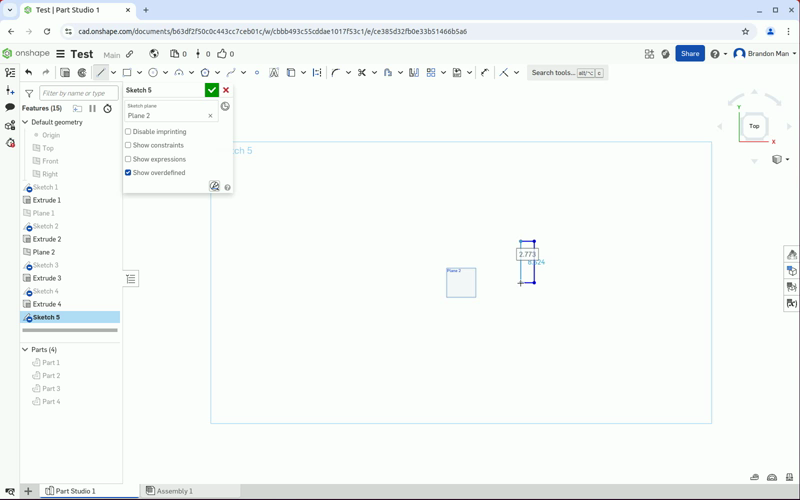
key_up(shift)
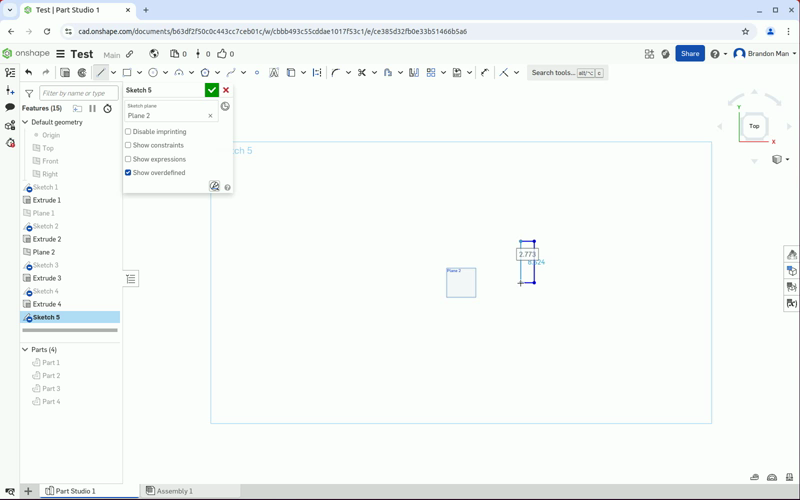
click(520, 282)
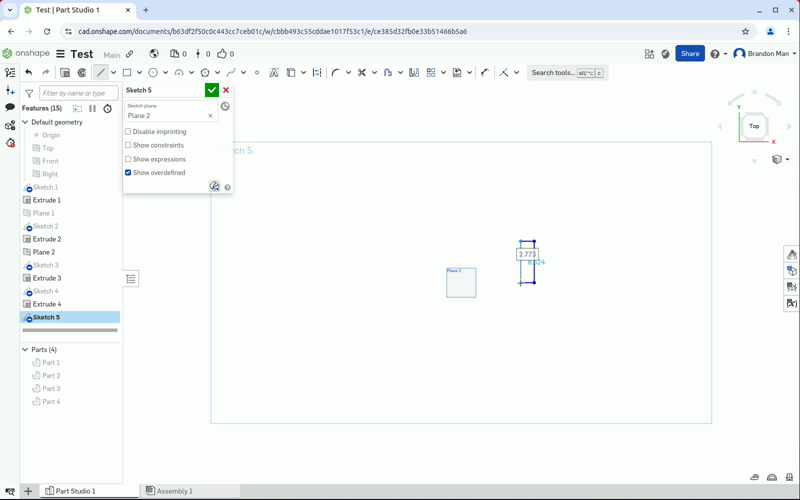
key(esc)
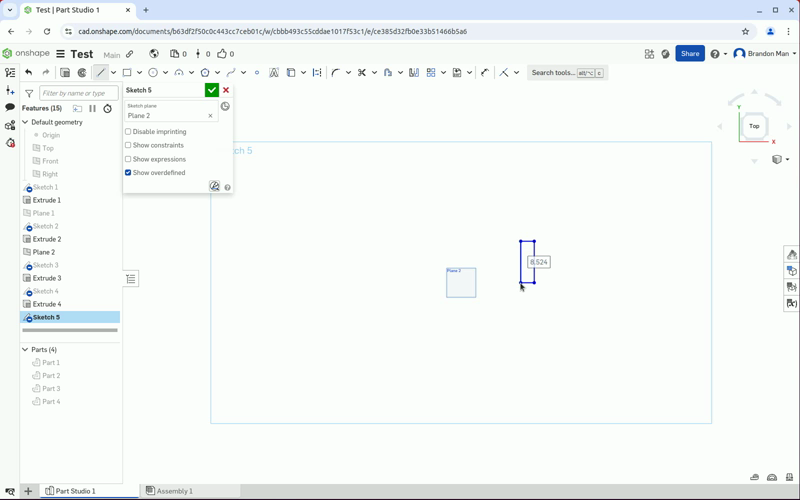
mouse_move(529, 246)
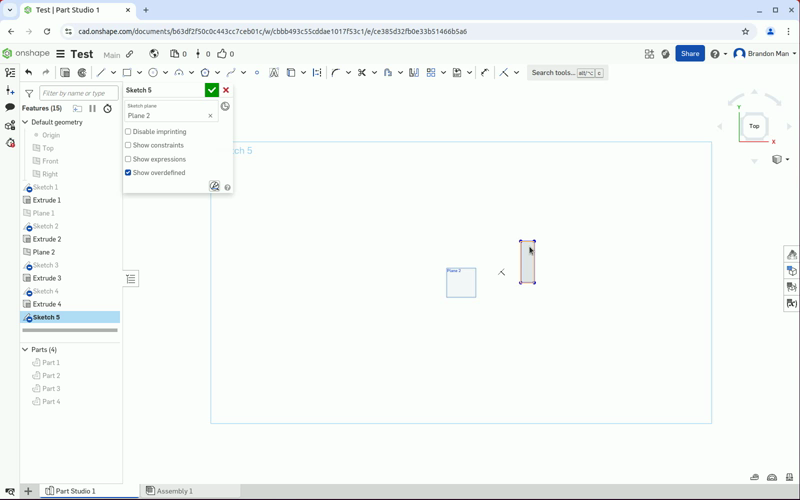
scroll(6)
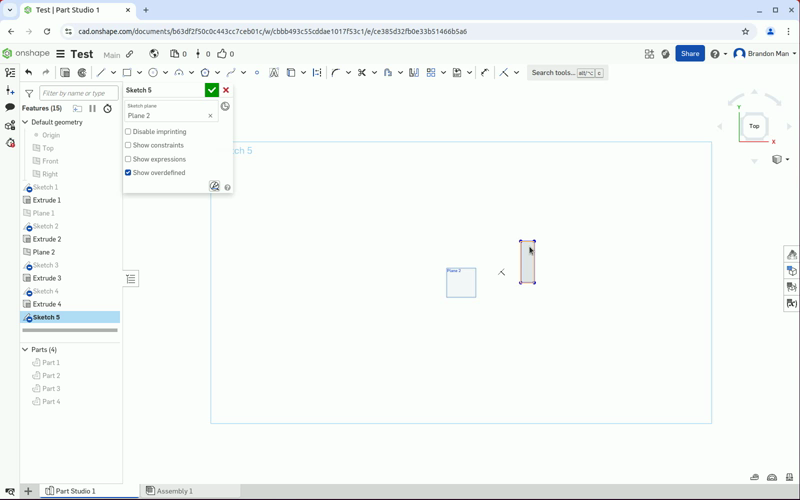
scroll(6)
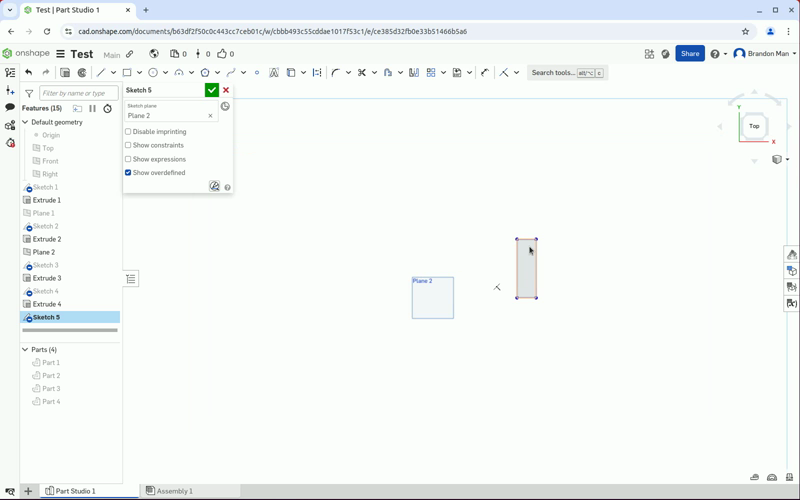
scroll(6)
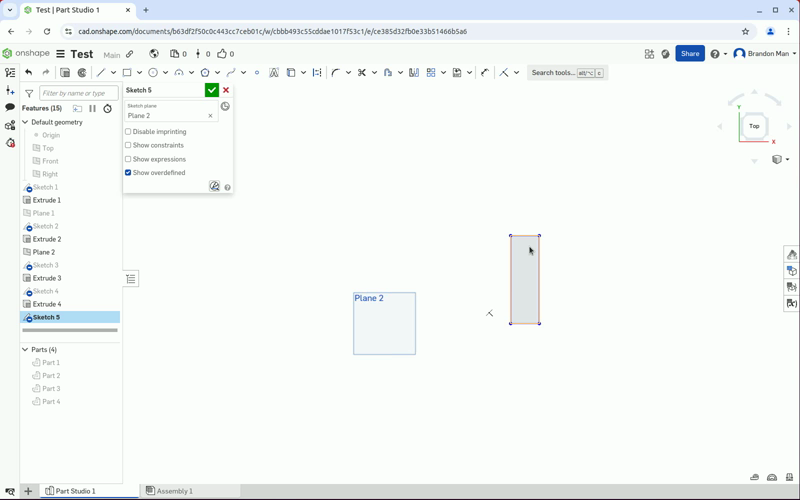
scroll(6)
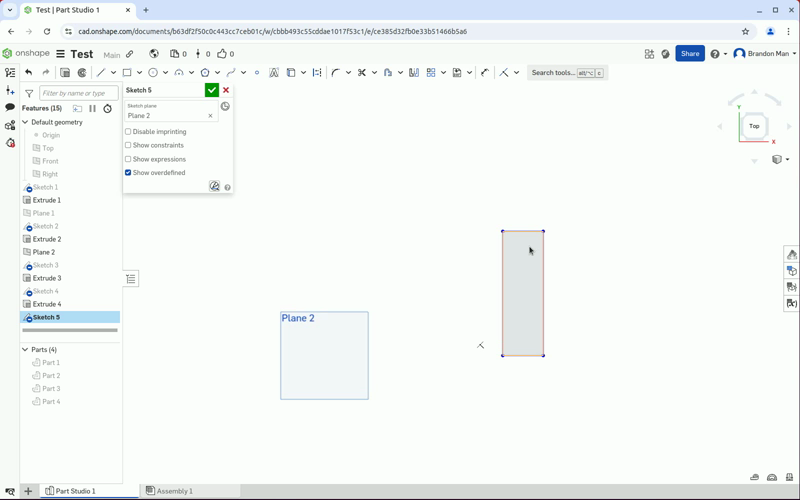
scroll(6)
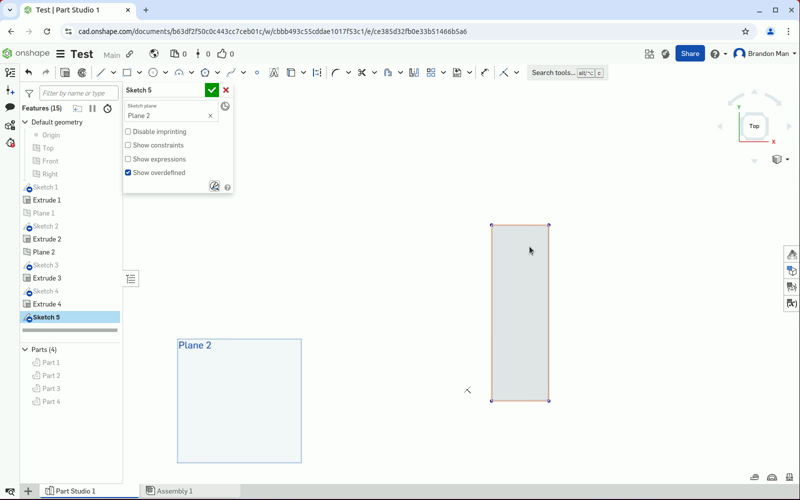
scroll(6)
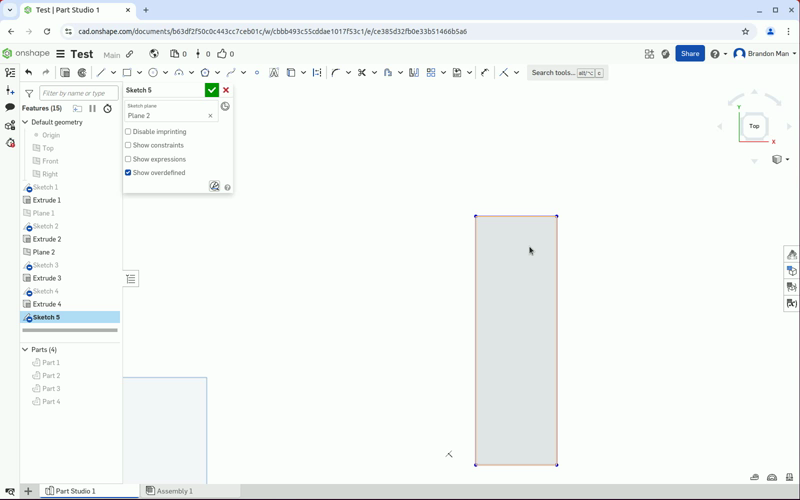
scroll(6)
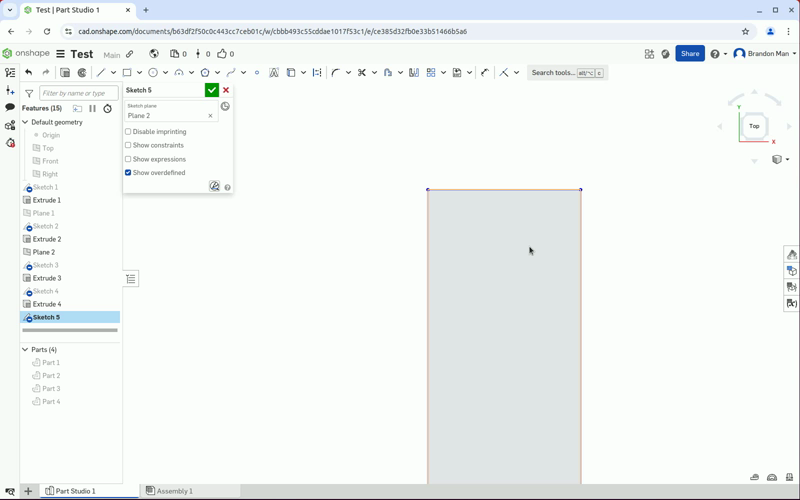
click(529, 246)
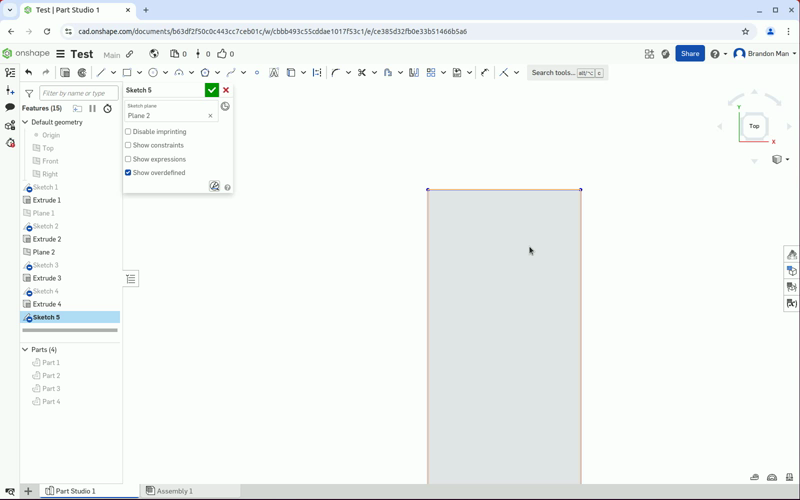
scroll(-6)
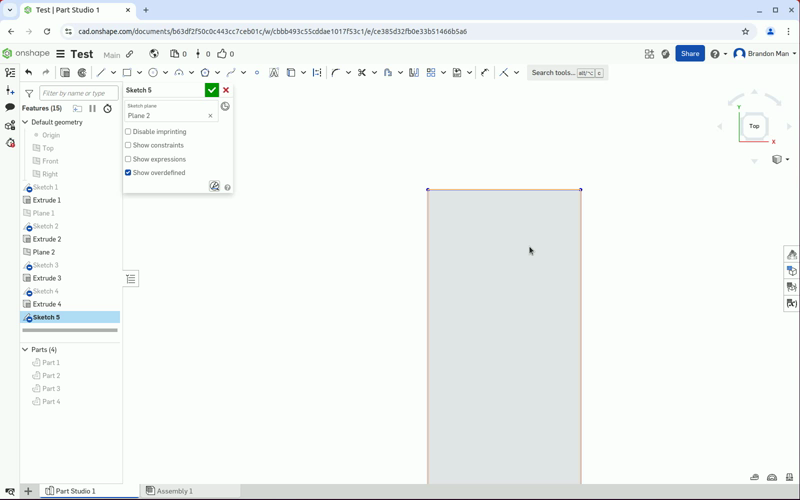
scroll(-6)
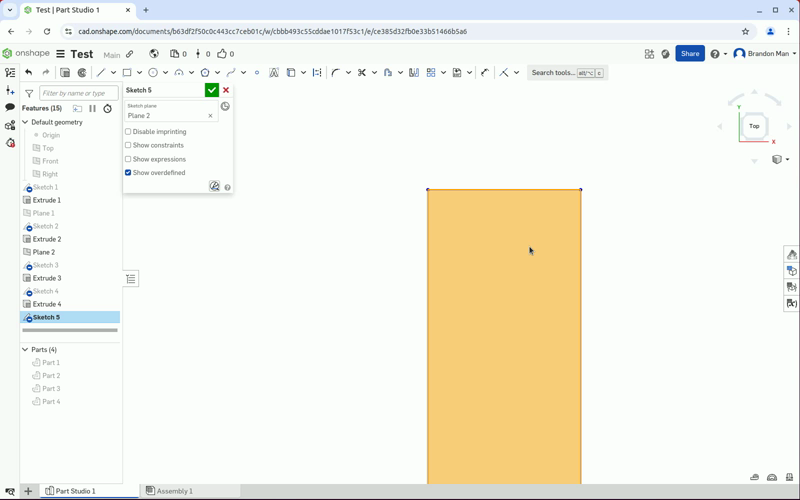
scroll(-6)
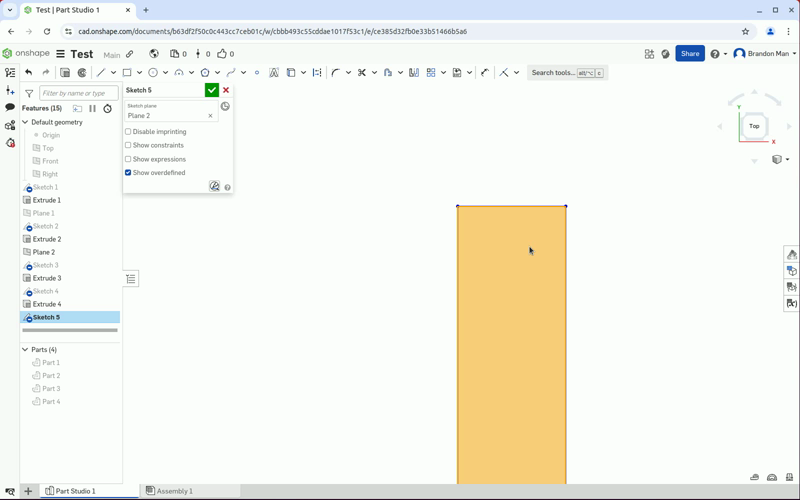
scroll(-6)
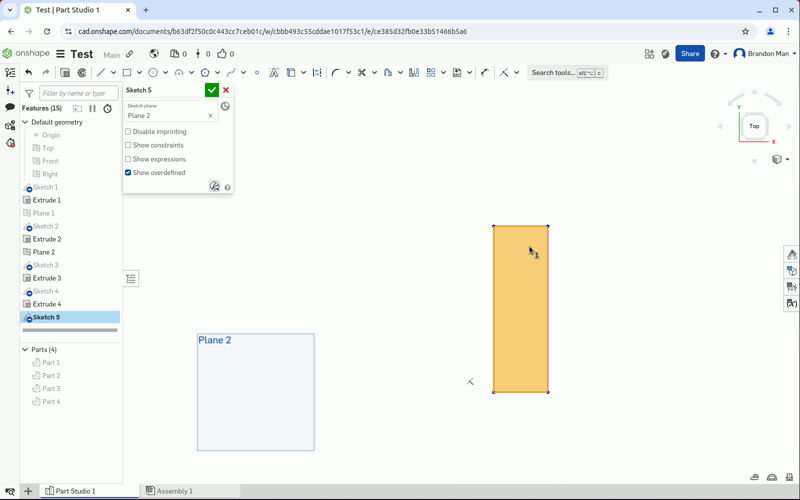
scroll(-6)
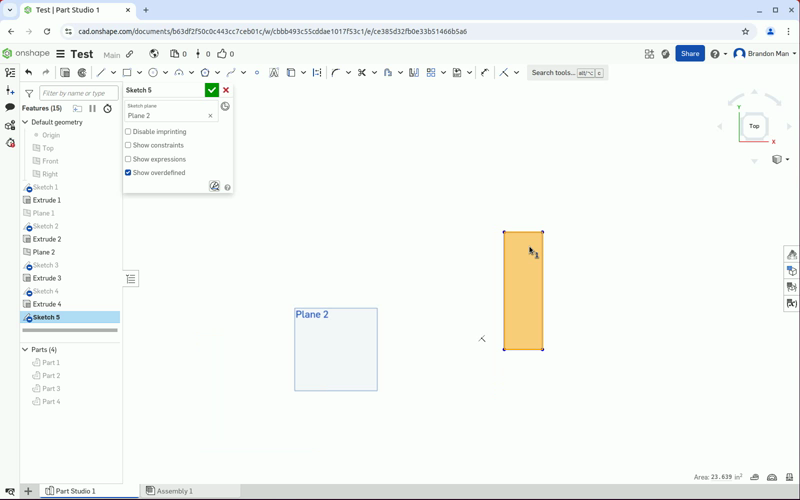
scroll(-6)
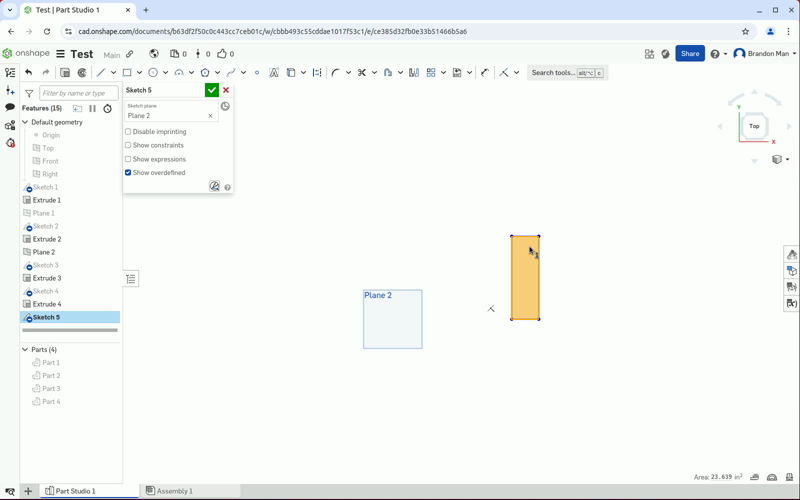
scroll(-6)
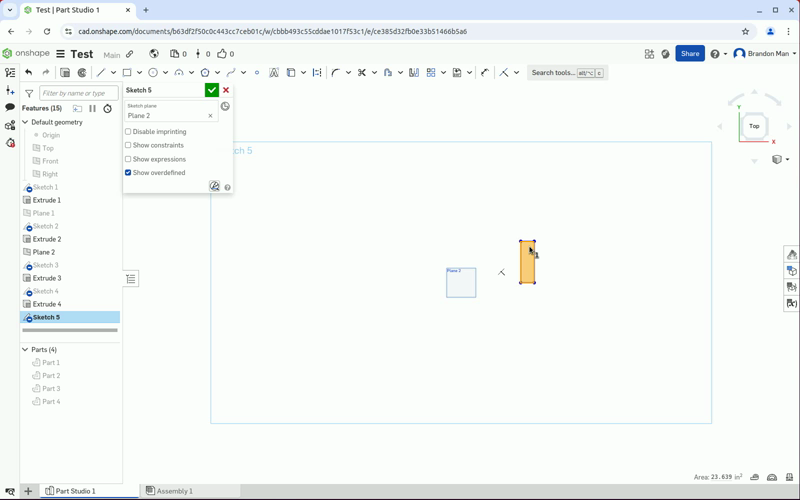
mouse_move(73, 352)
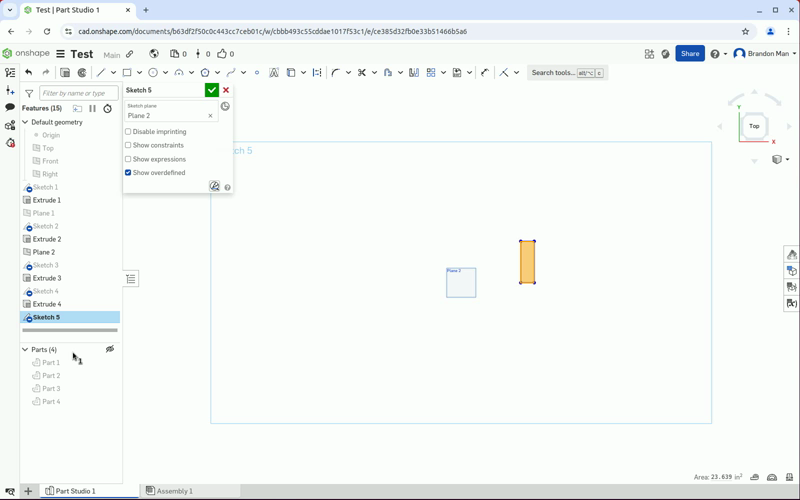
key(shift+y)
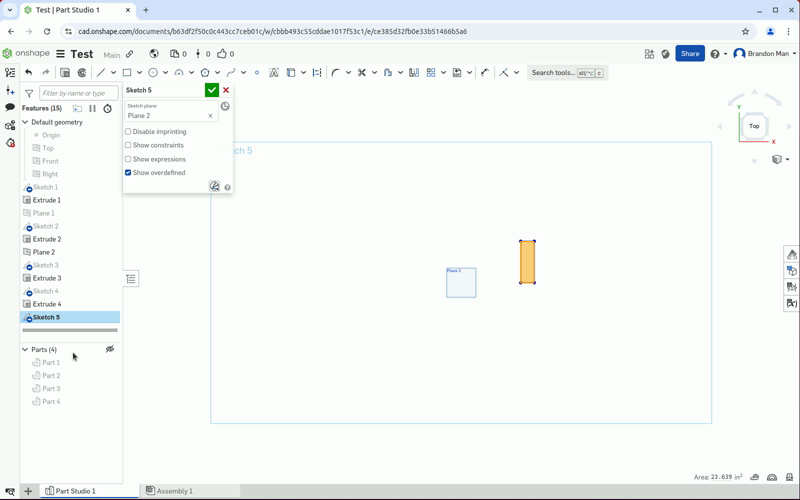
key(shift+e)
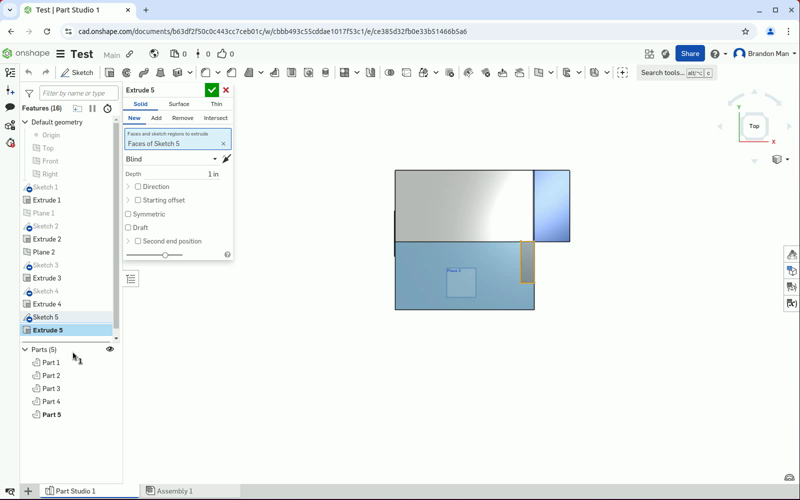
mouse_move(143, 106)
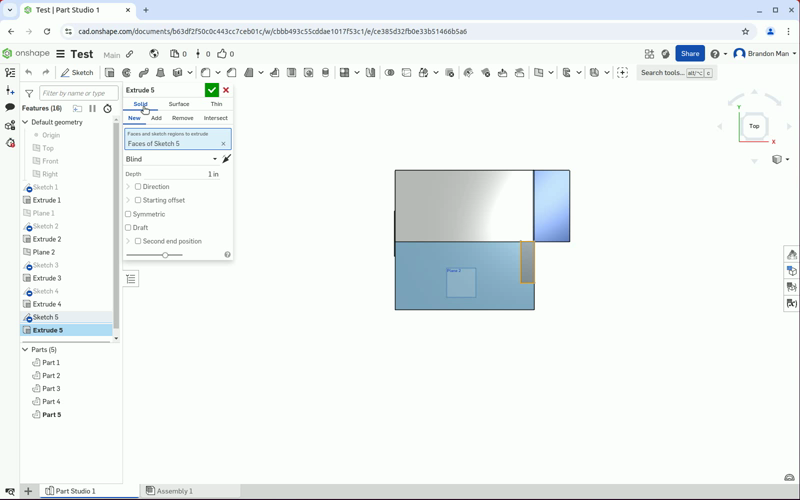
click(143, 106)
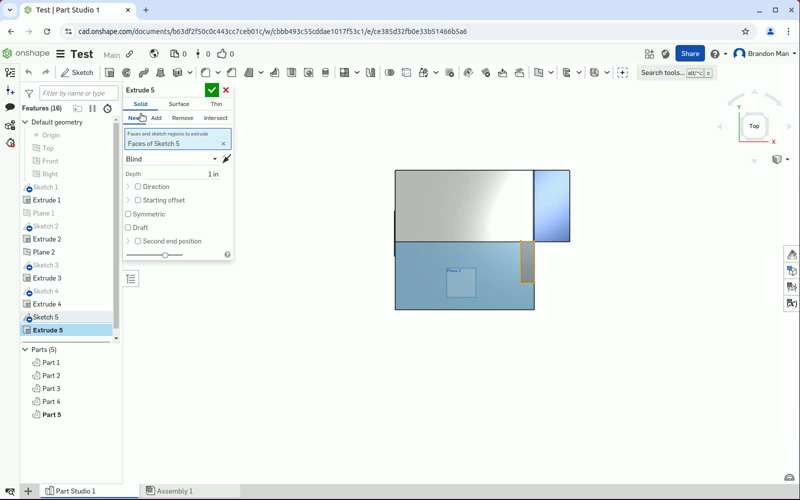
mouse_move(137, 120)
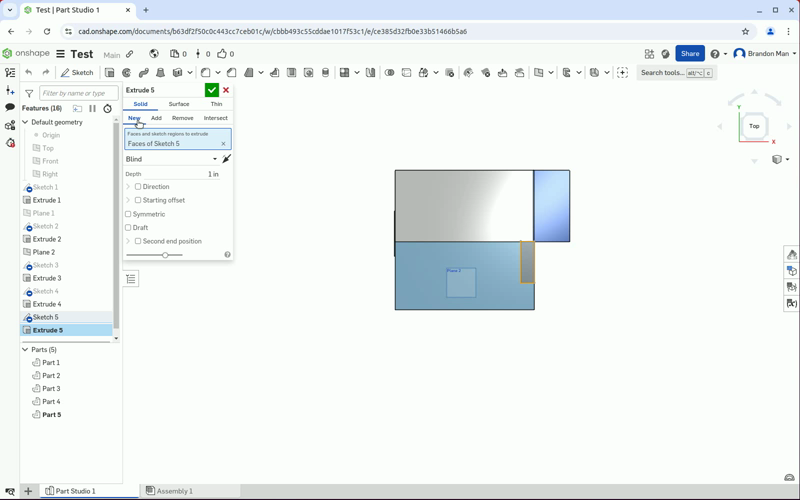
click(137, 120)
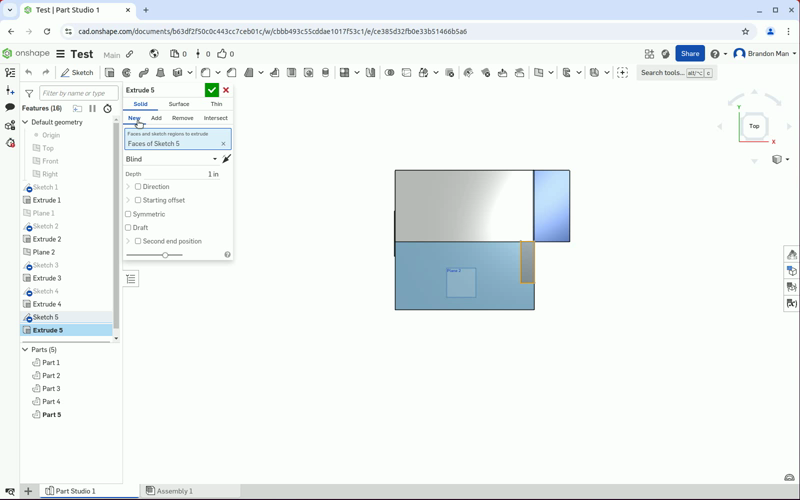
key(tab, 4)
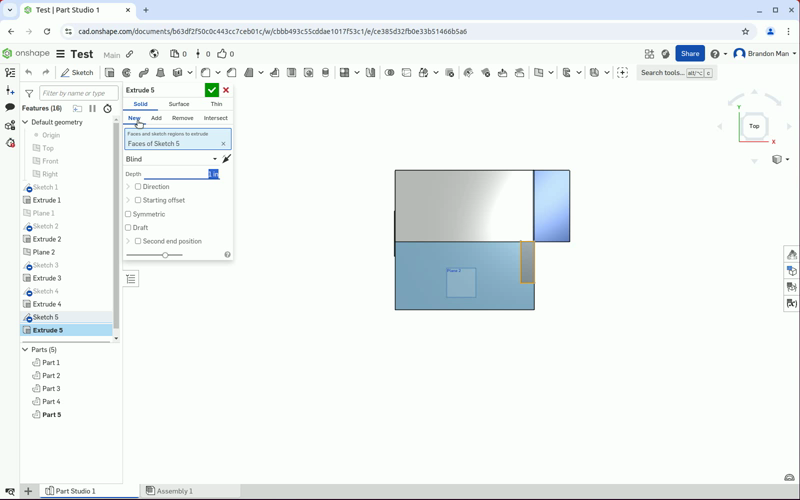
text(7.462)
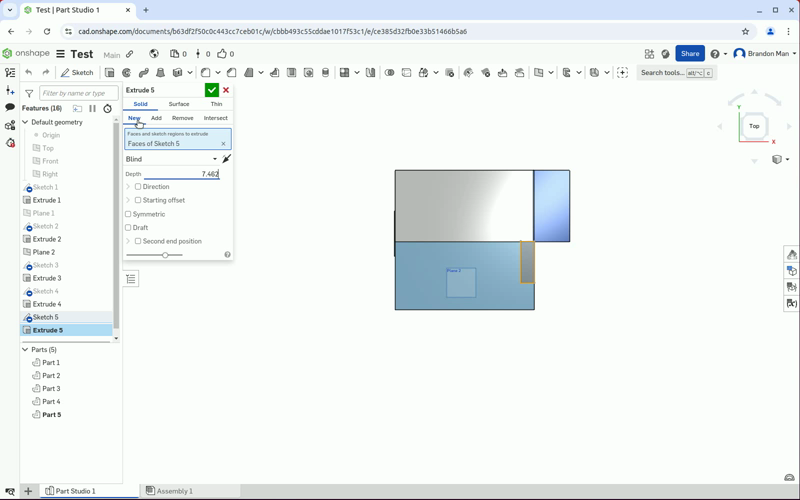
key(enter)
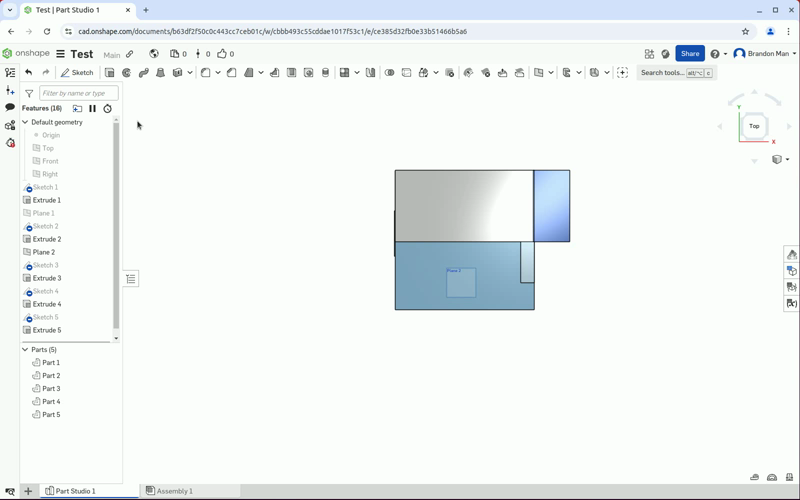
key(shift+h)
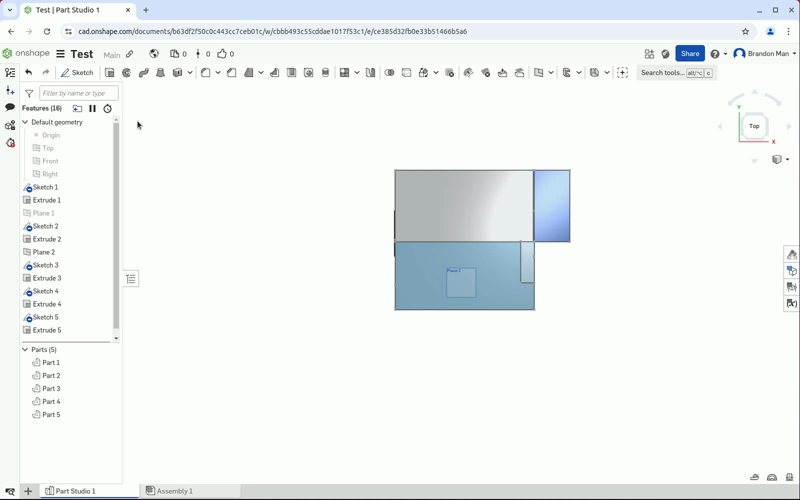
key(shift+h)
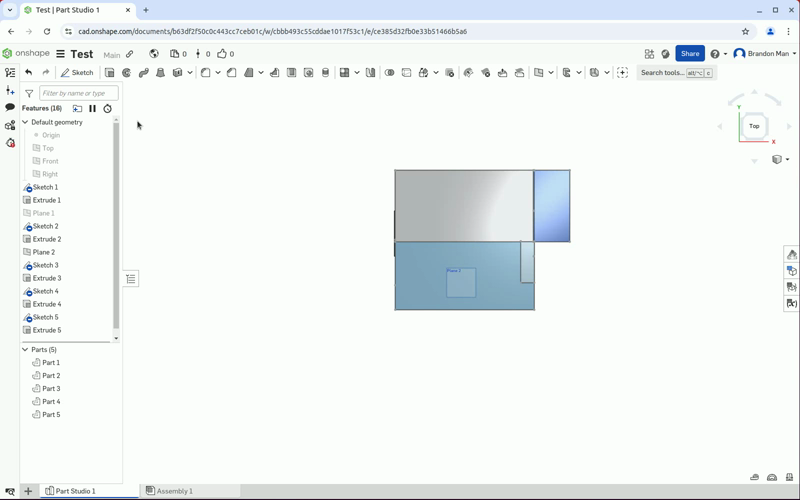
key(shift+7)
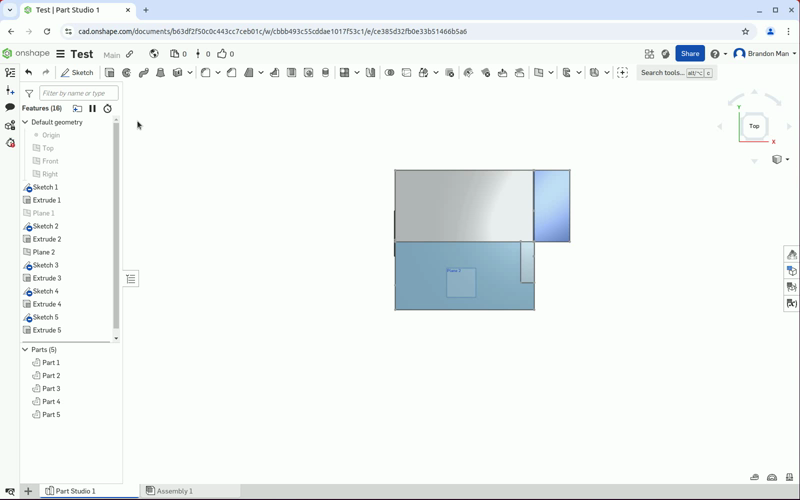
key(up, 3)
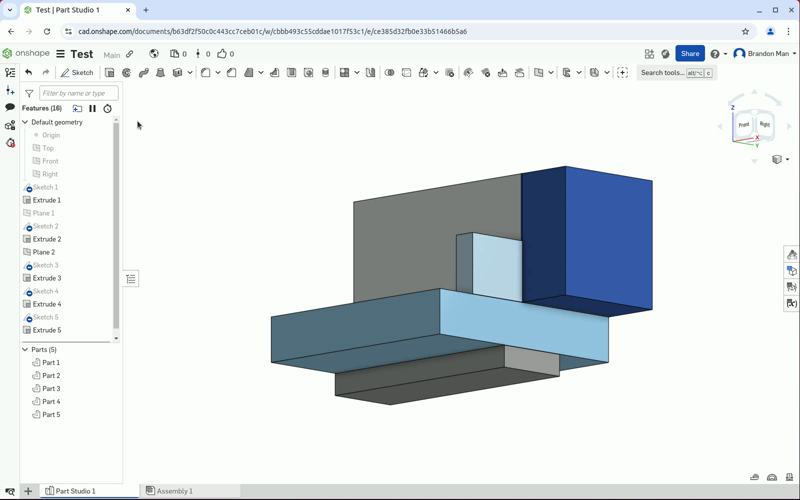
key(left, 3)
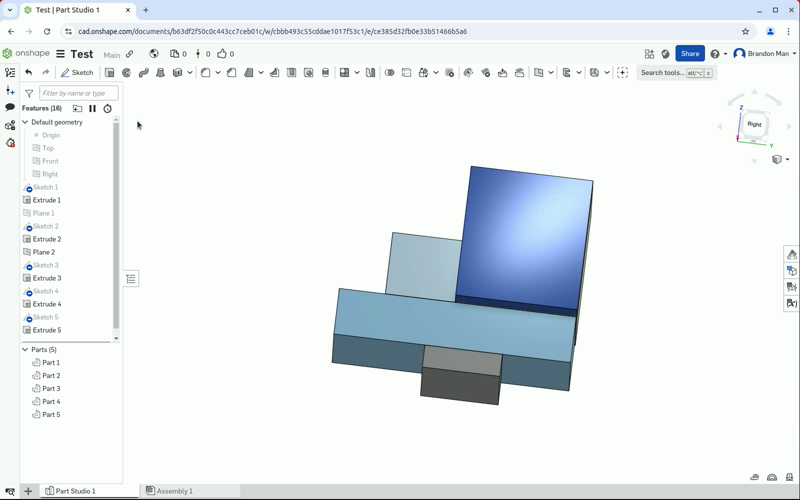
key(right, 3)
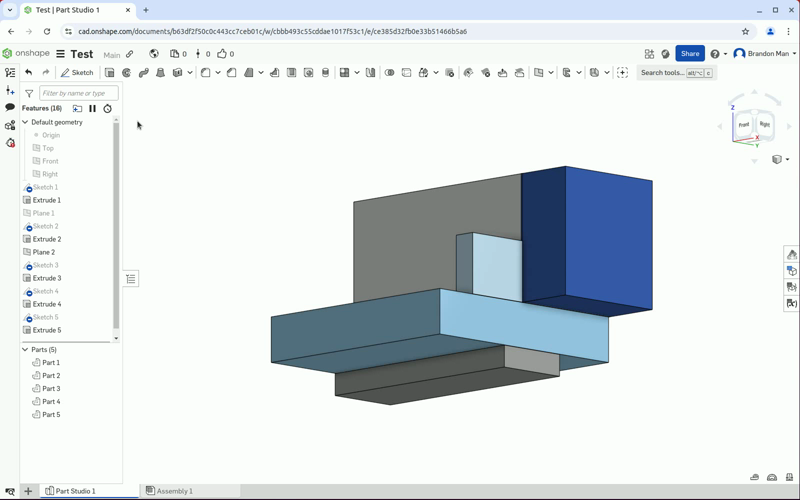
key(down, 3)
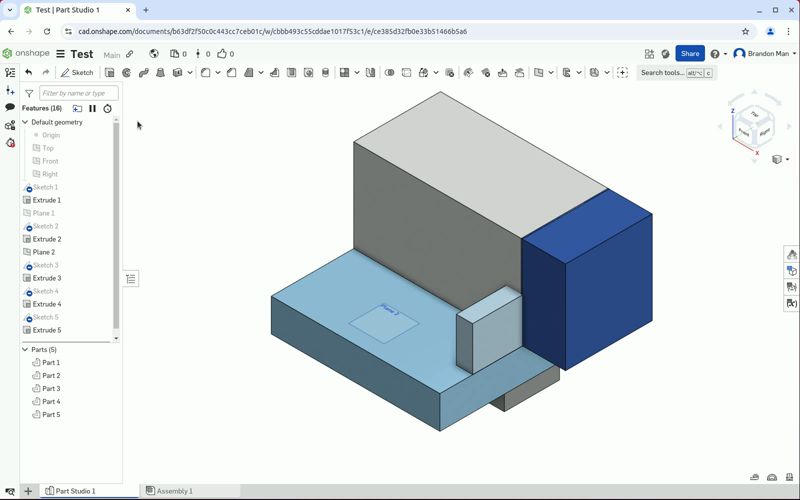
mouse_move(69, 189)
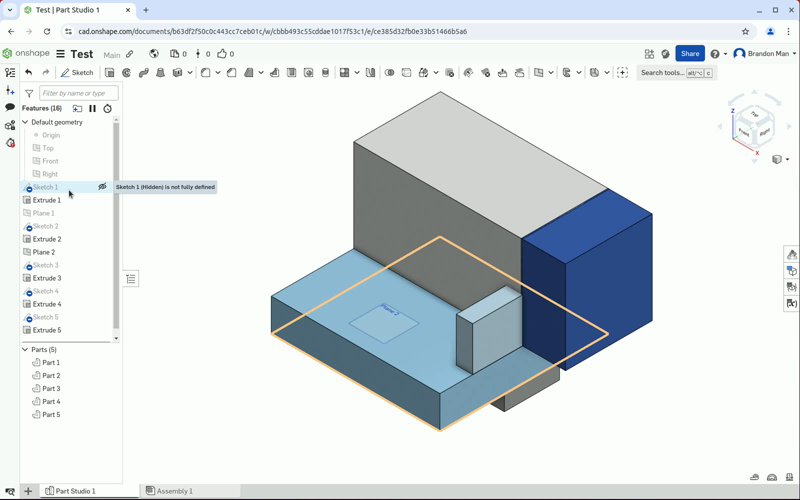
click(69, 189)